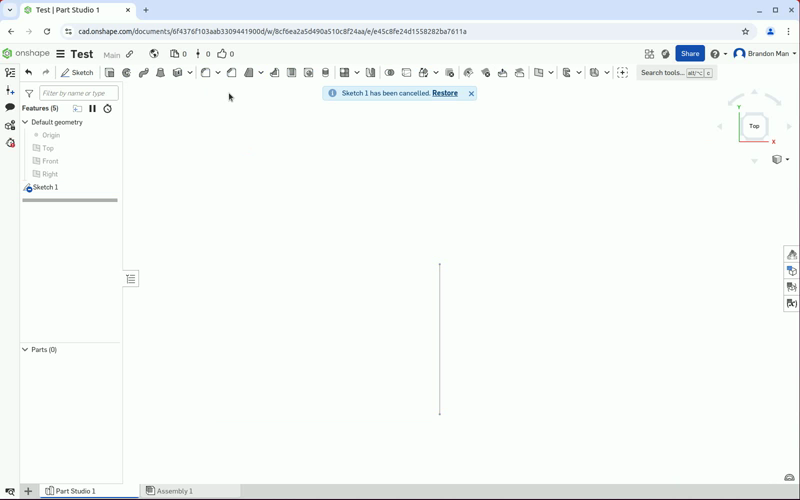
key(shift+h)
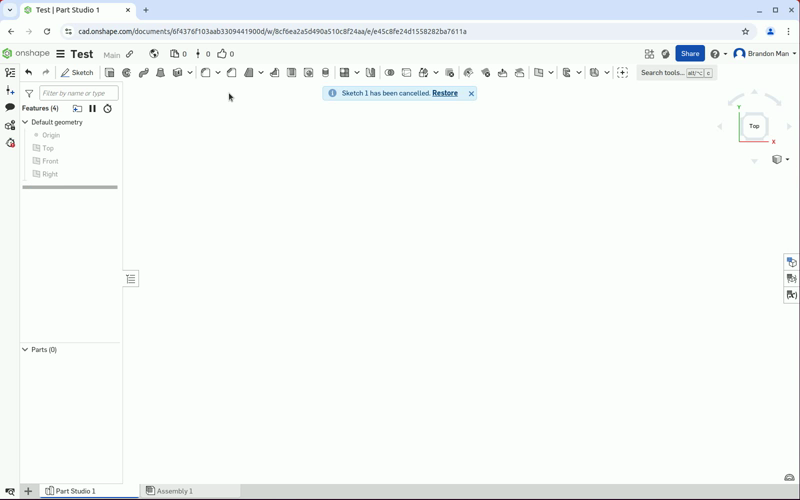
mouse_move(73, 352)
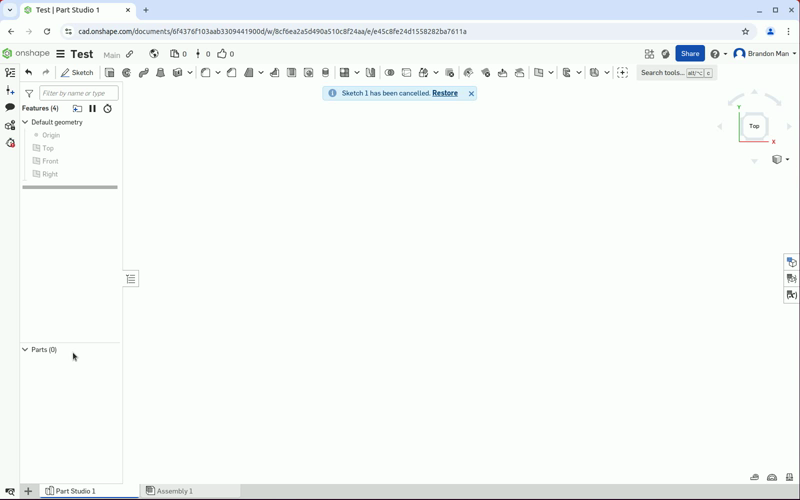
key(y)
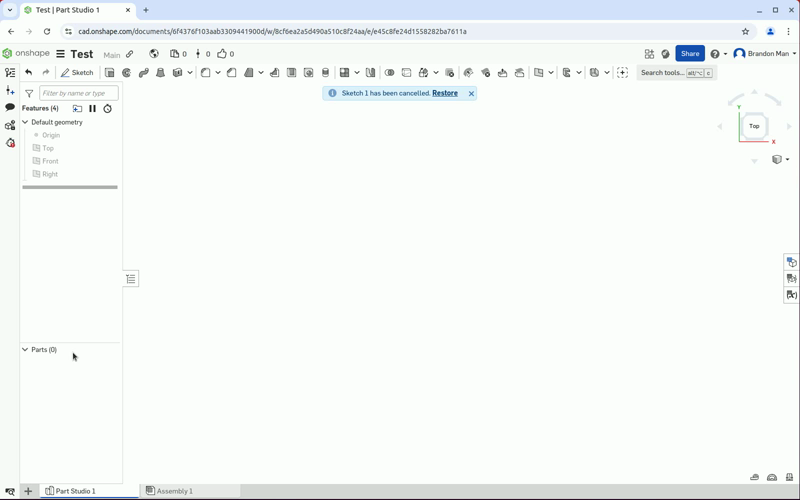
key(shift+p)
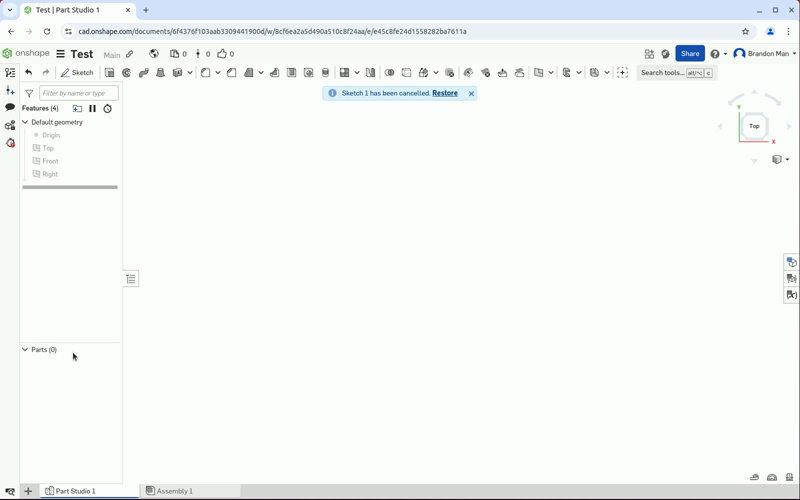
key(space)
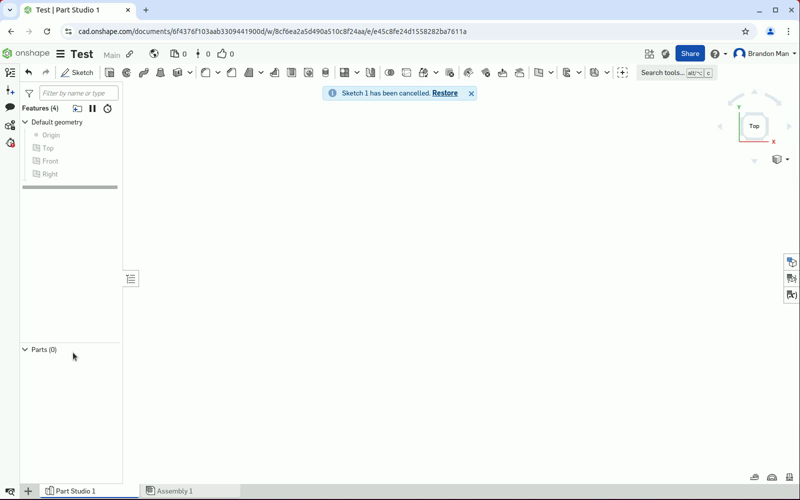
key_down(shift)
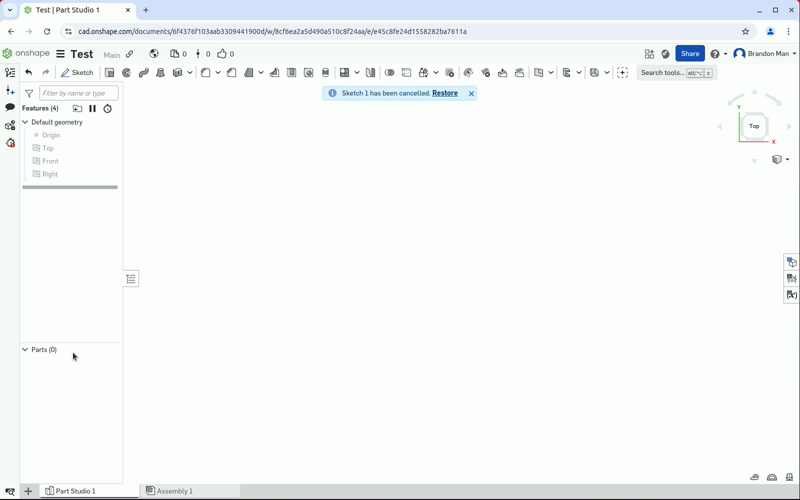
key(up)
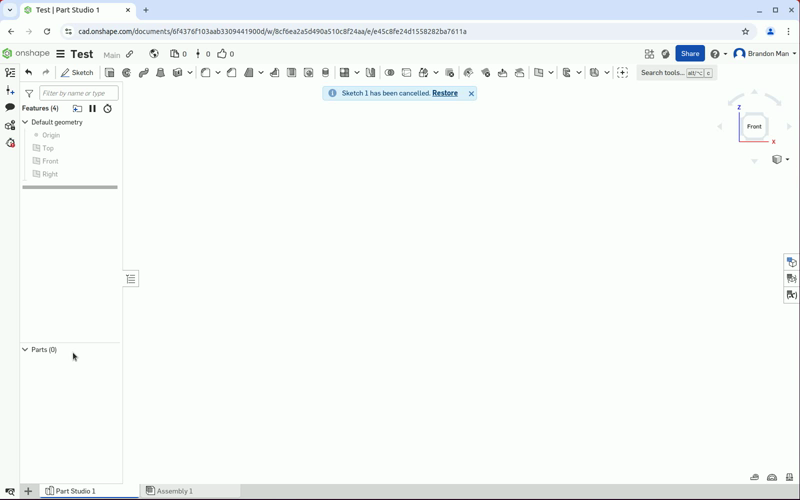
key_up(shift)
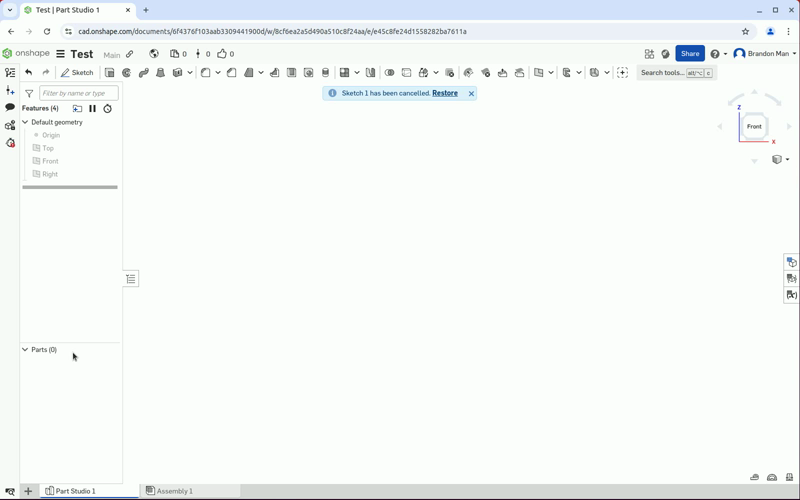
mouse_move(73, 352)
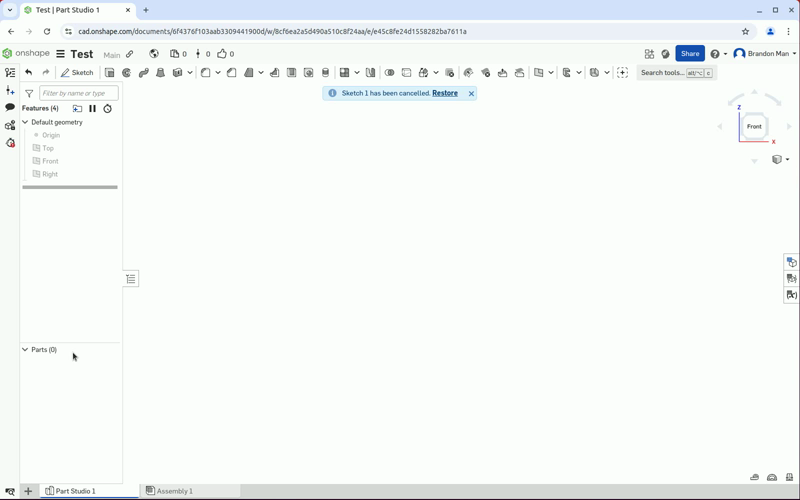
key(shift+y)
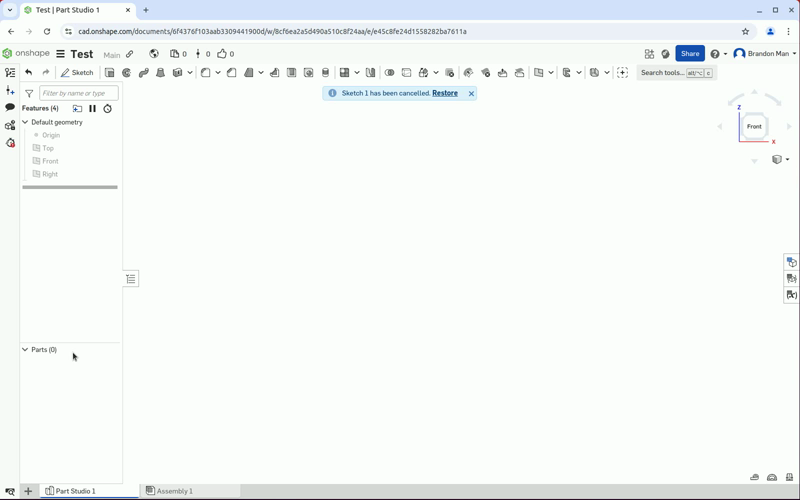
key(shift+s)
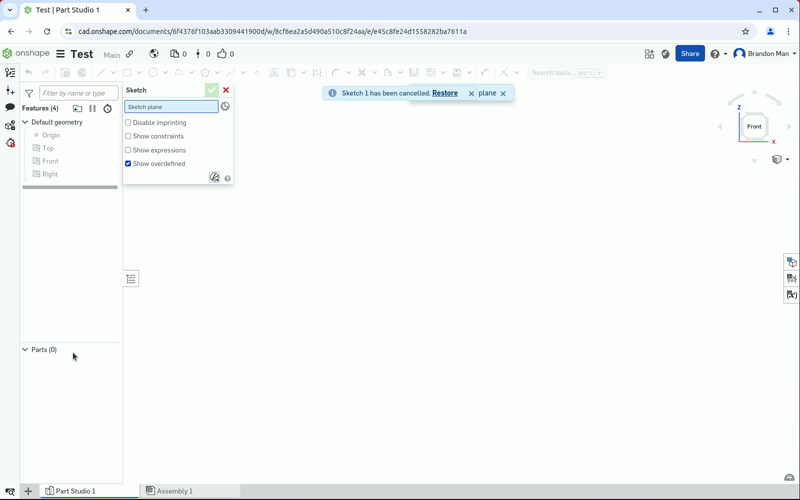
mouse_move(73, 163)
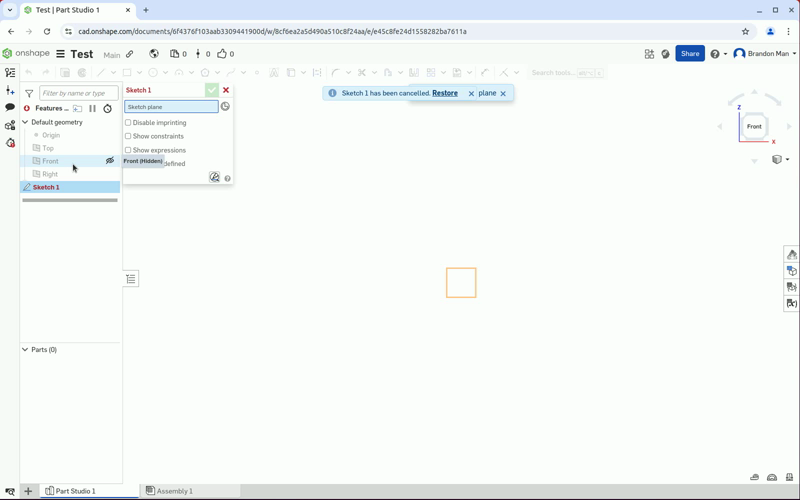
click(73, 163)
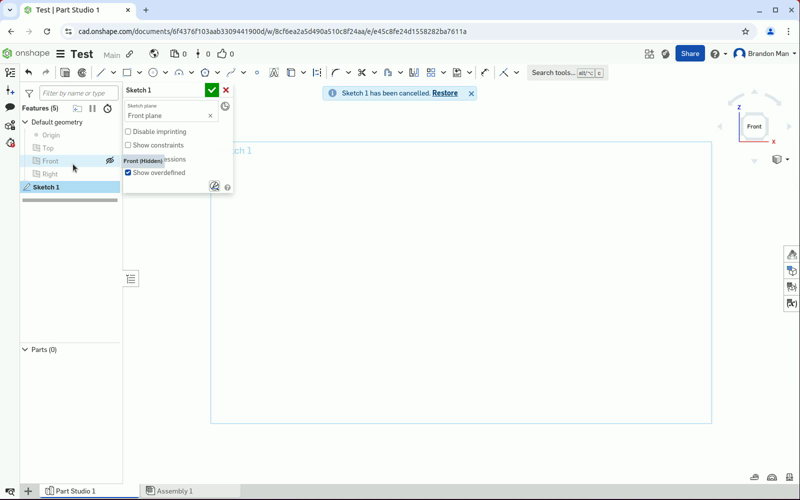
mouse_move(73, 352)
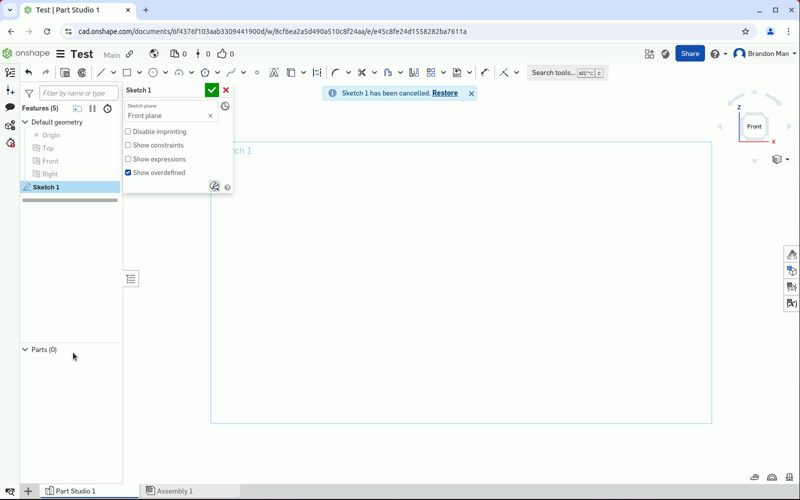
key(y)
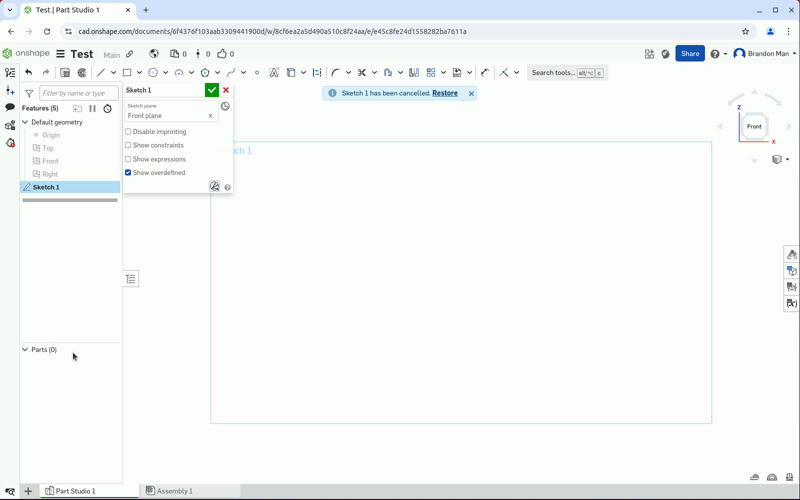
key(l)
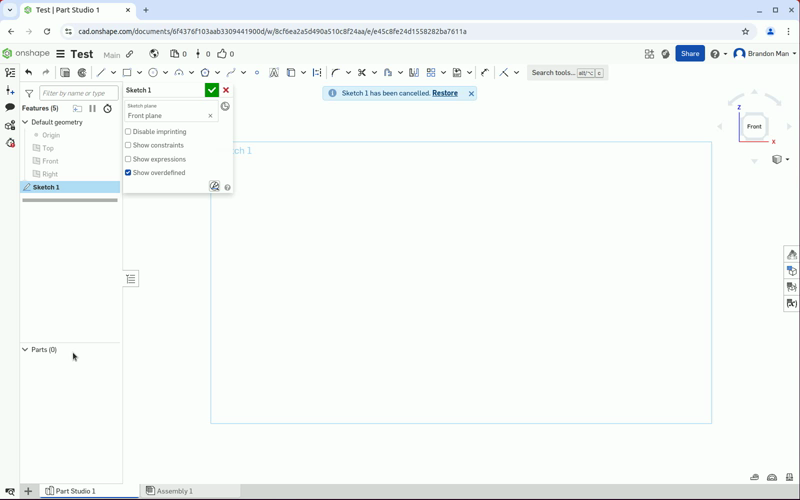
key_down(shift)
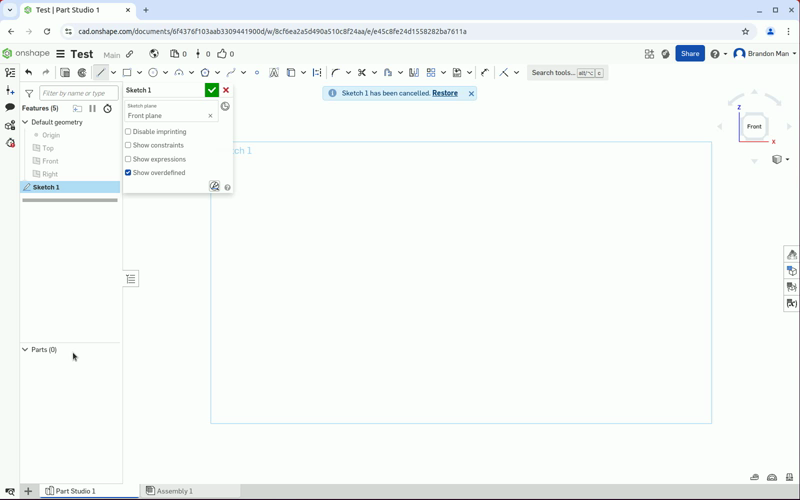
mouse_move(460, 282)
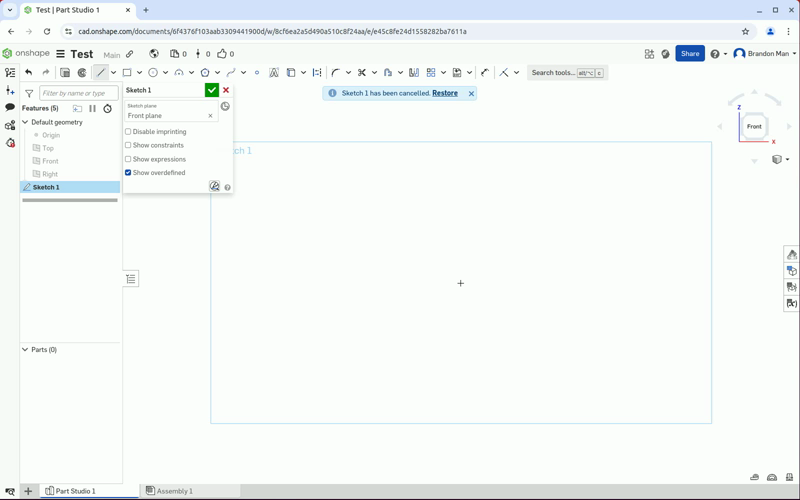
click(460, 282)
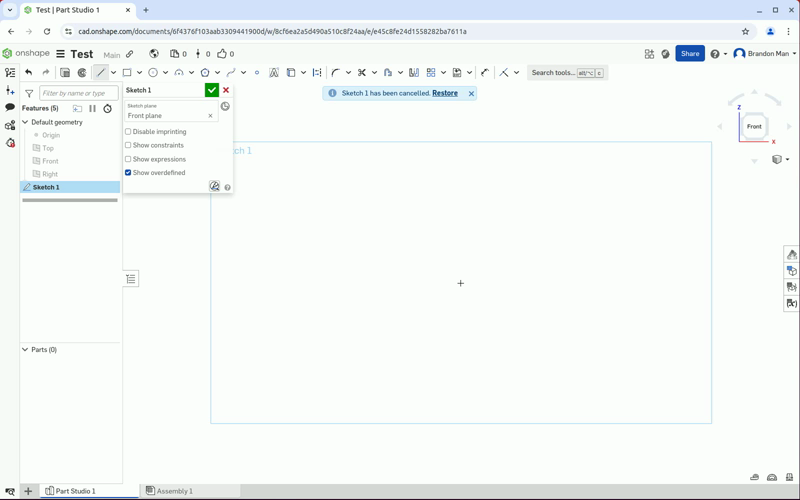
key_up(shift)
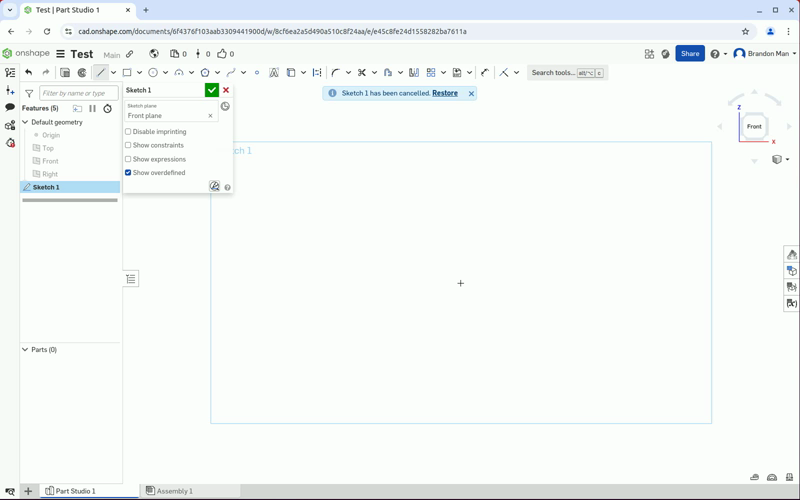
key_down(shift)
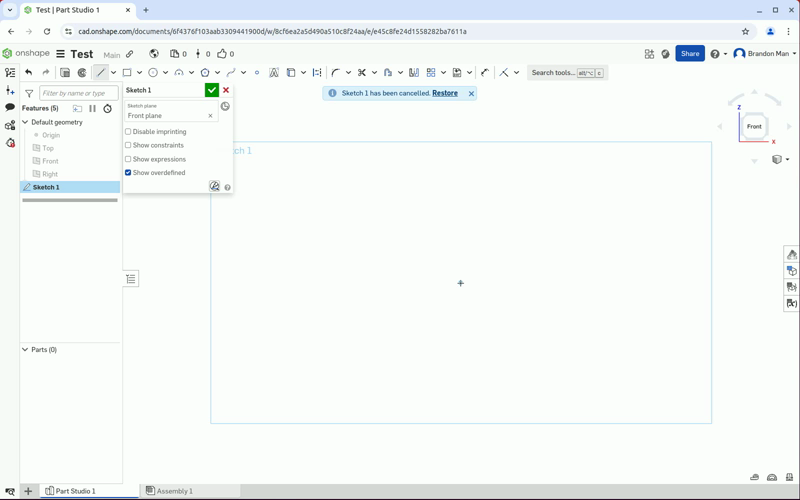
mouse_move(490, 282)
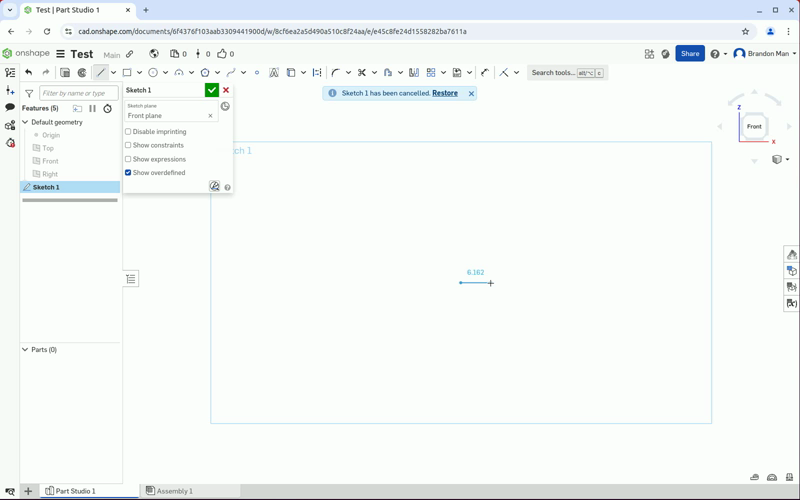
mouse_move(517, 282)
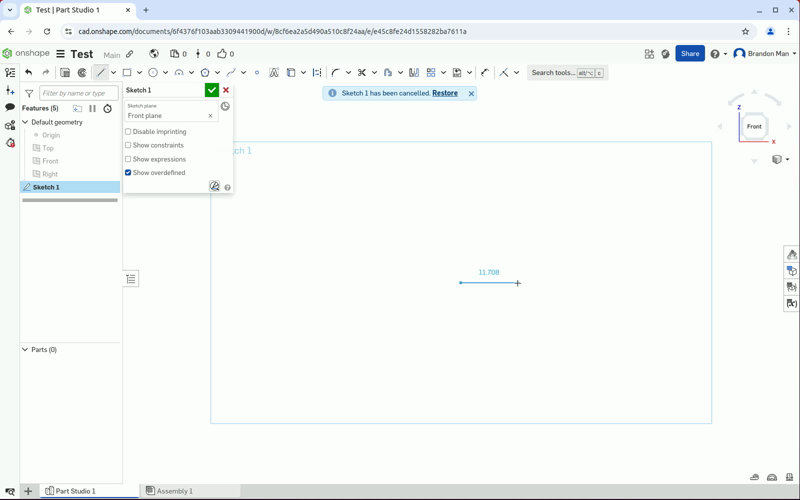
click(517, 282)
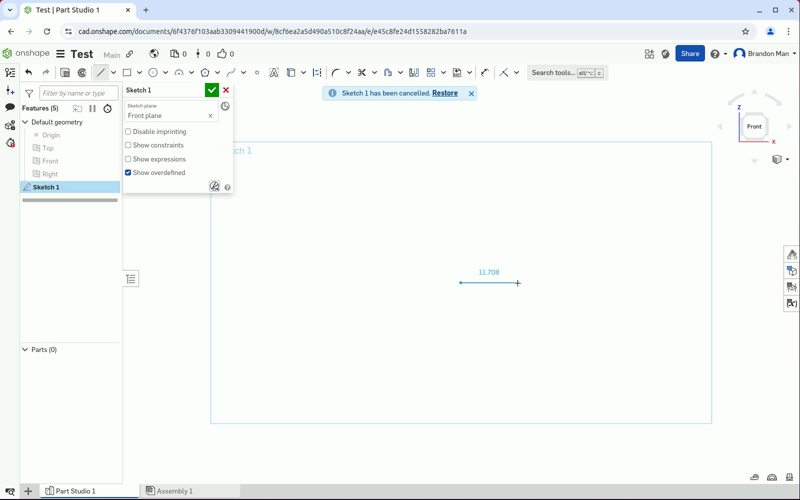
key_up(shift)
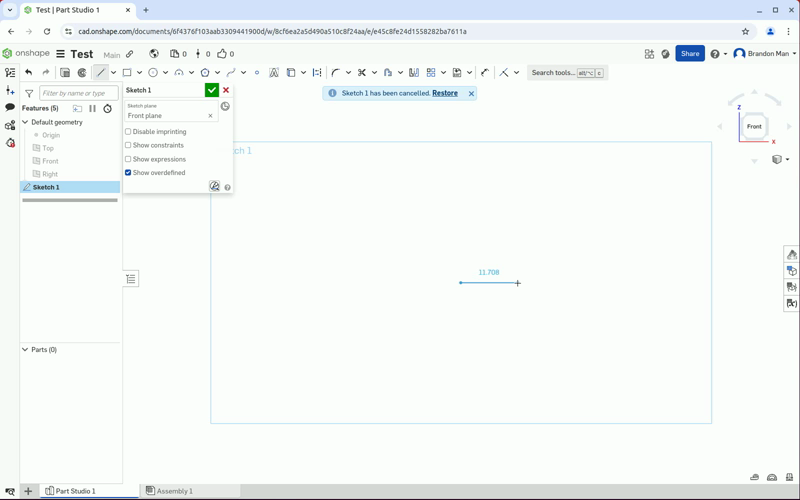
key_down(shift)
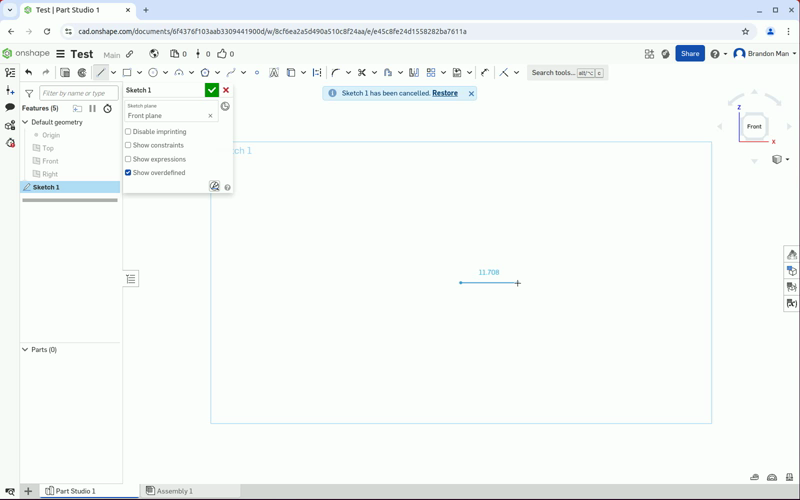
mouse_move(547, 282)
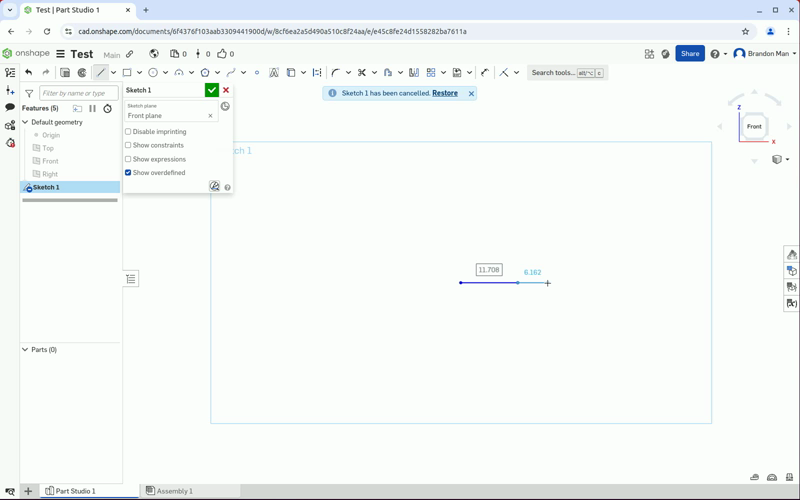
mouse_move(517, 273)
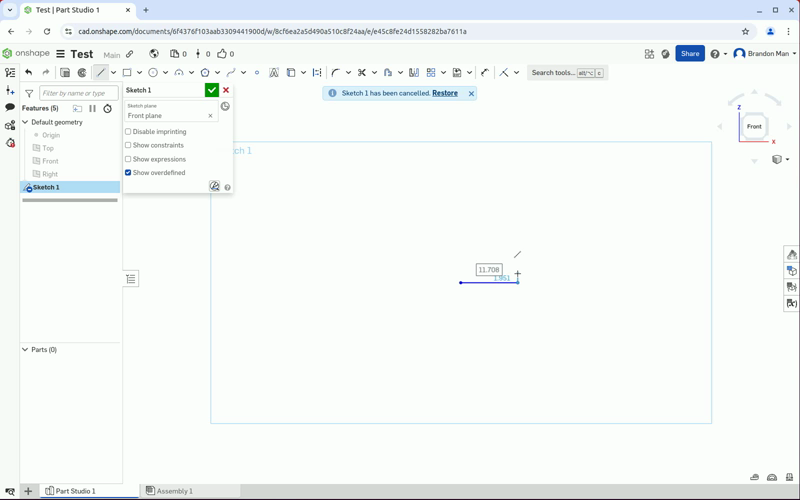
click(517, 273)
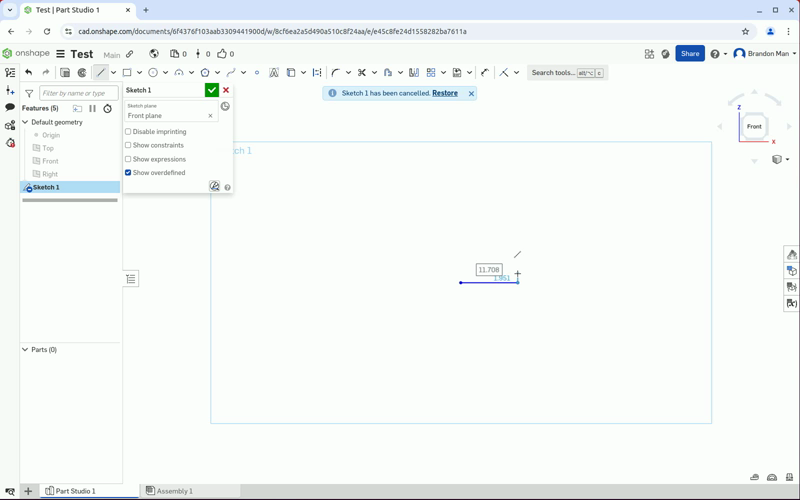
key_up(shift)
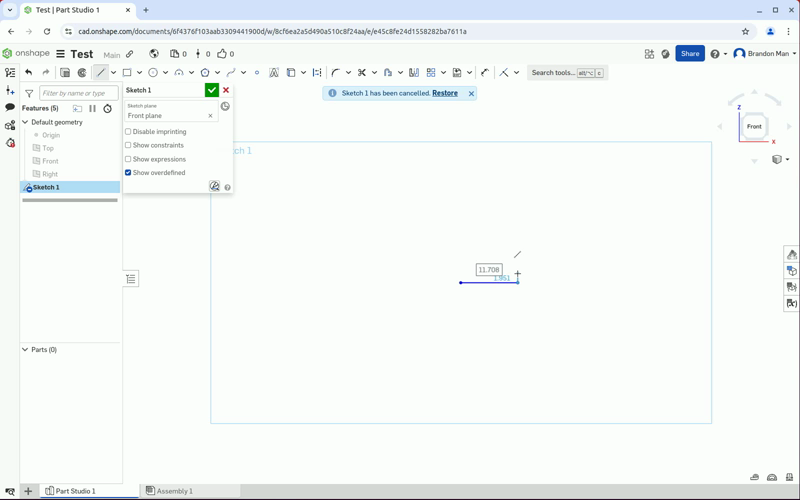
key_down(shift)
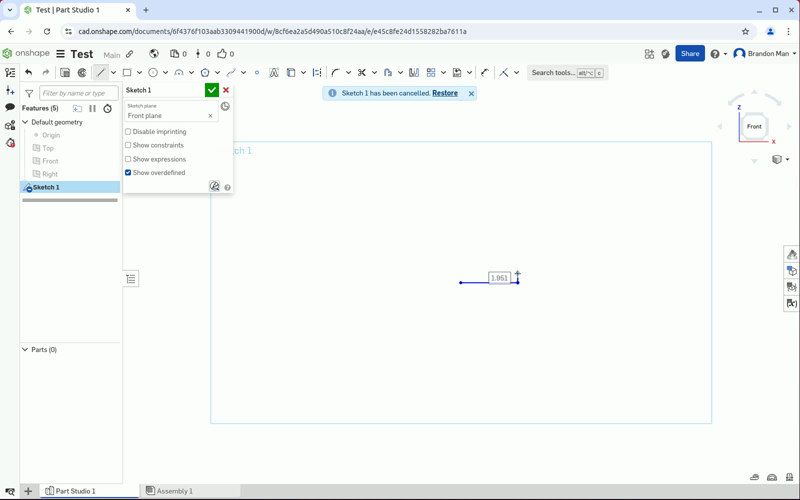
mouse_move(547, 273)
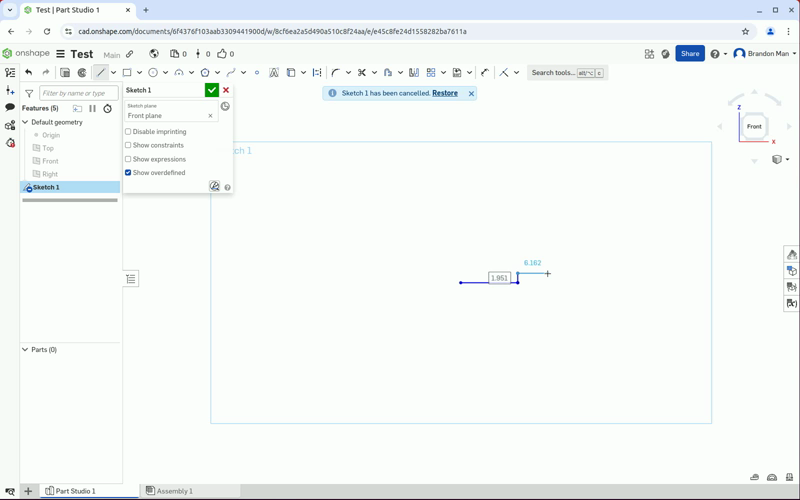
mouse_move(460, 273)
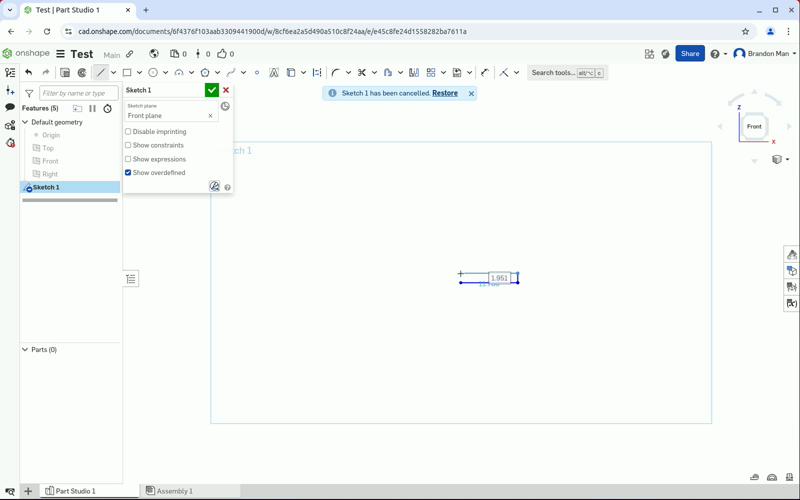
click(460, 273)
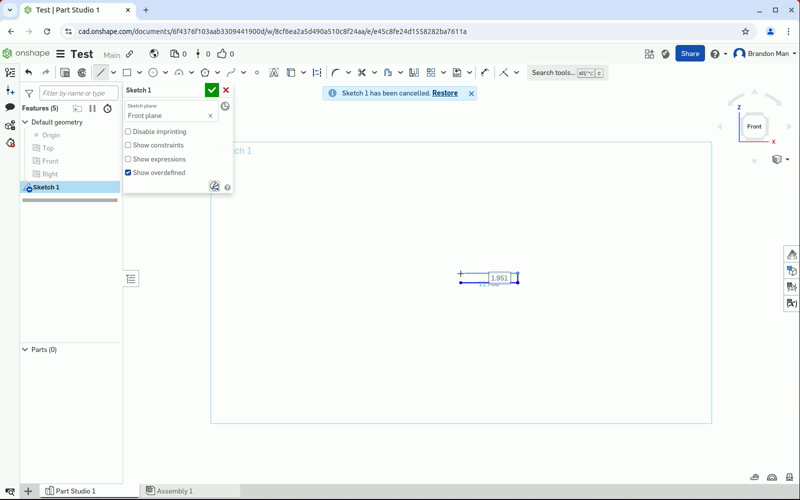
key_up(shift)
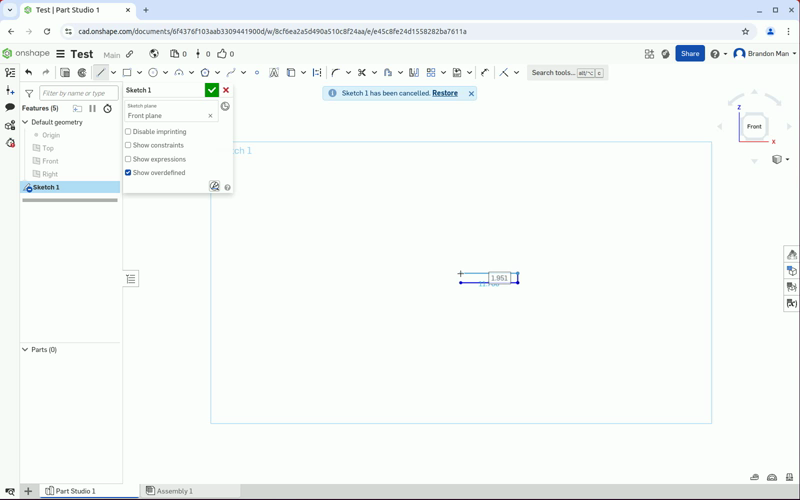
mouse_move(490, 273)
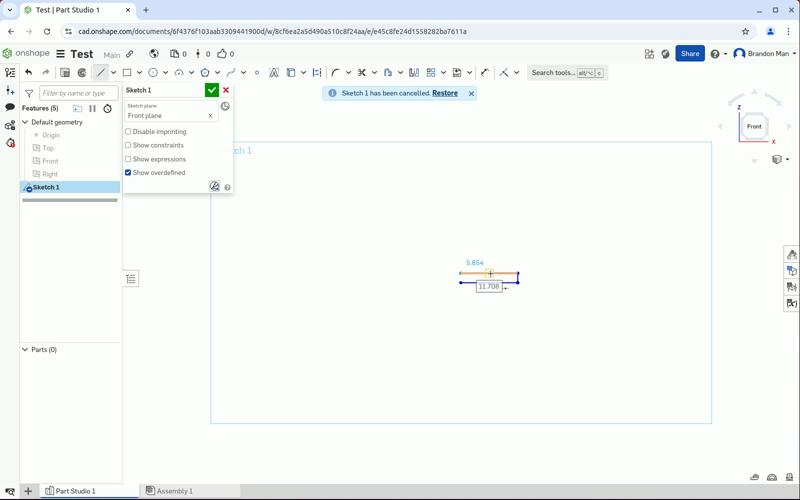
key_down(shift)
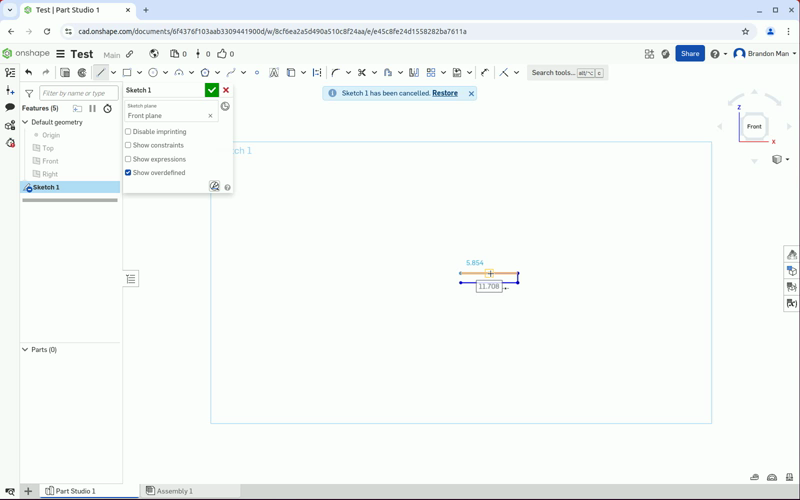
mouse_move(460, 282)
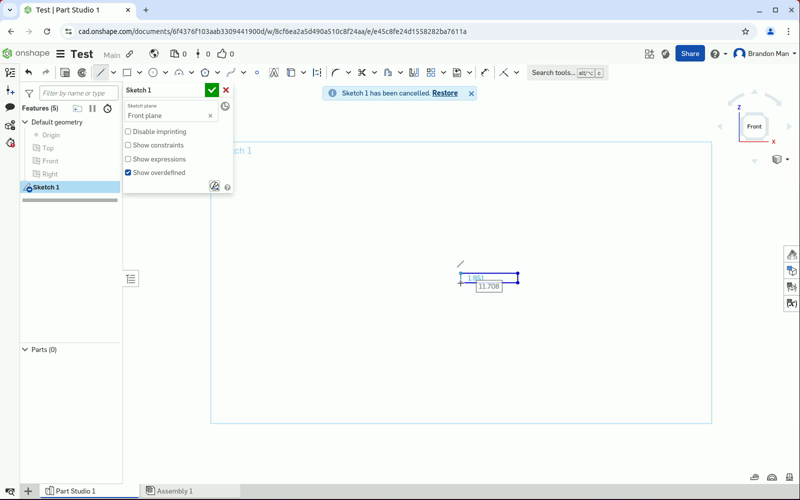
key_up(shift)
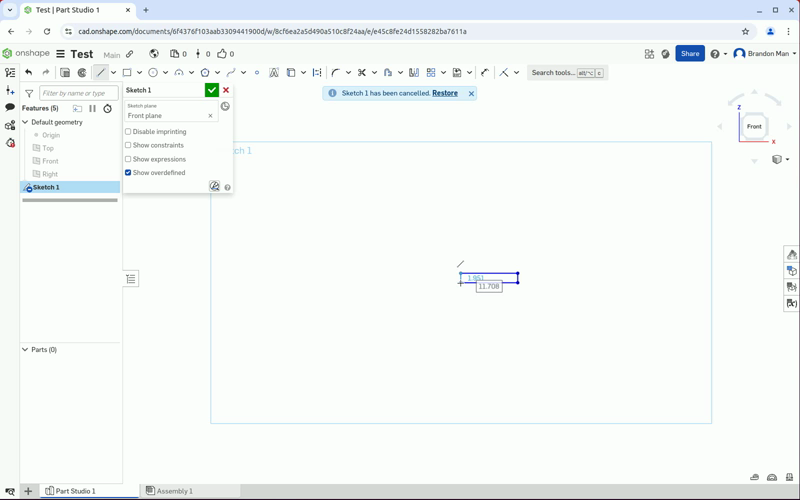
click(460, 282)
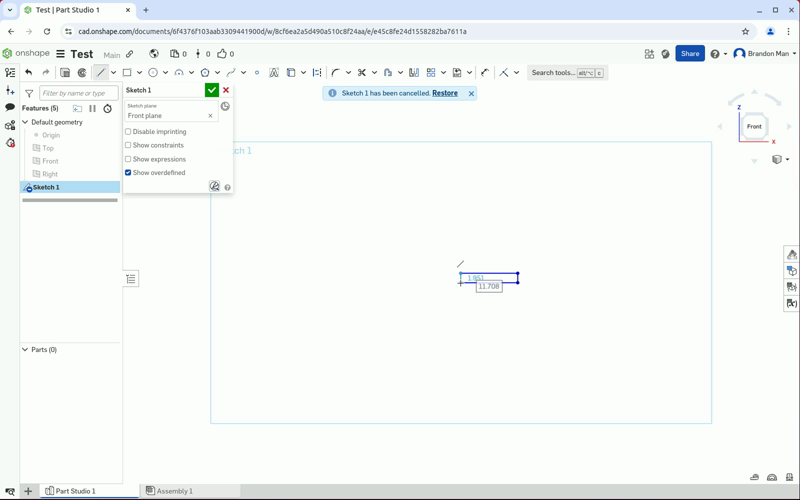
key(esc)
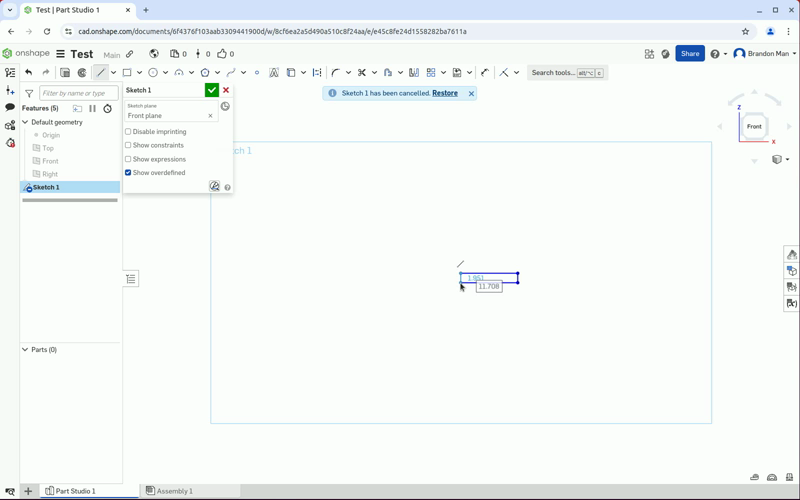
mouse_move(467, 276)
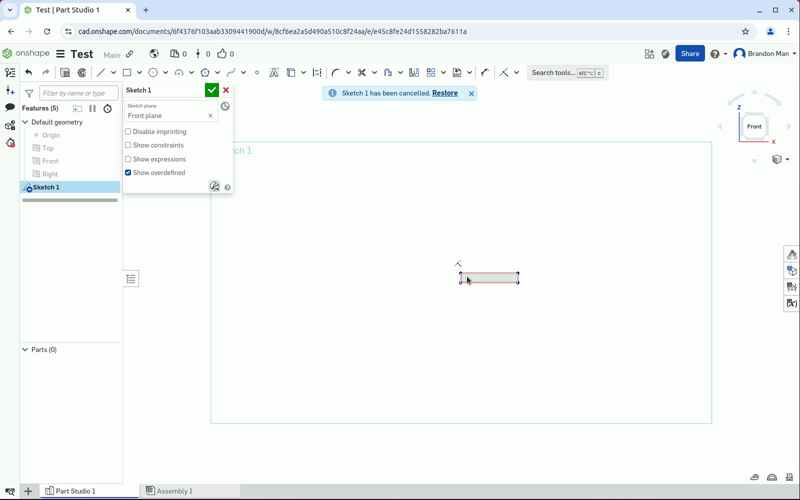
scroll(6)
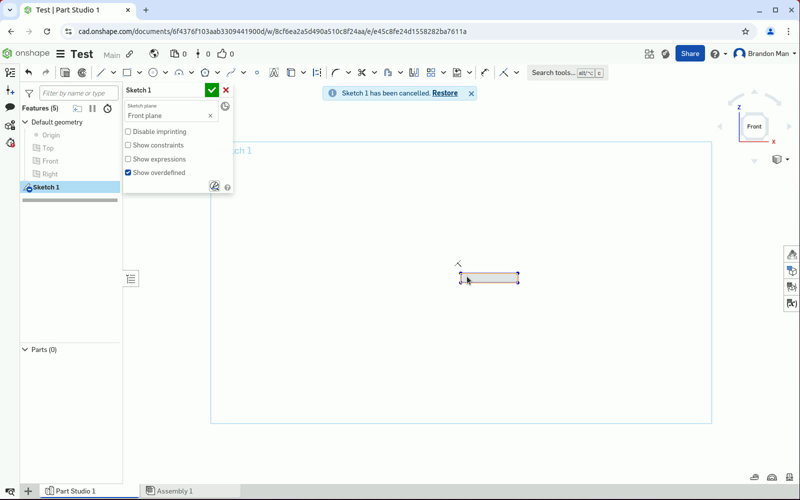
scroll(6)
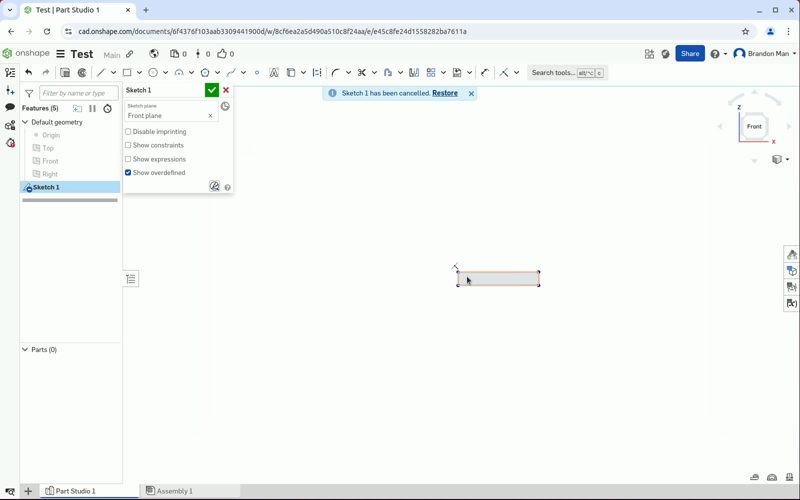
scroll(6)
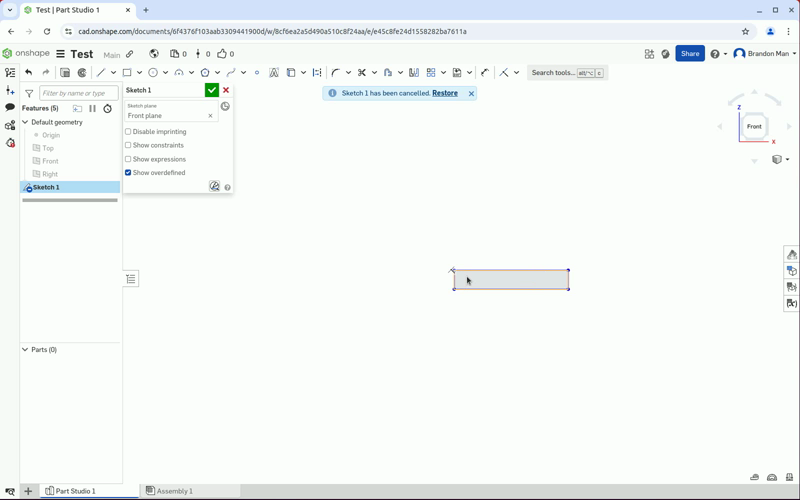
scroll(6)
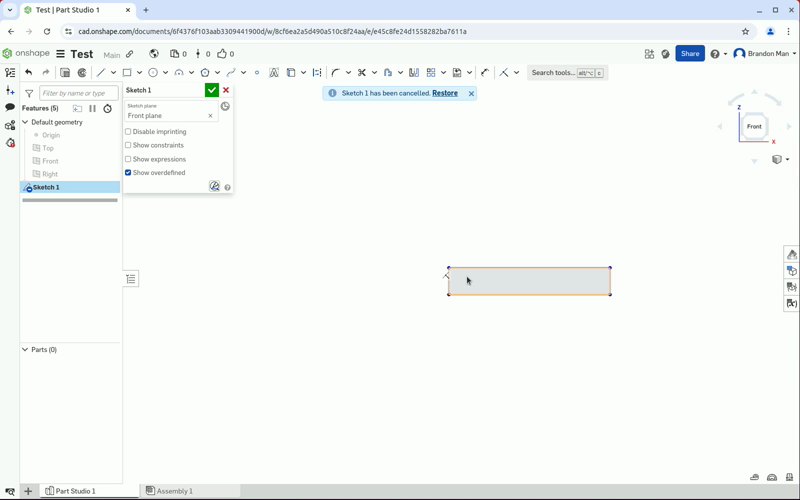
scroll(6)
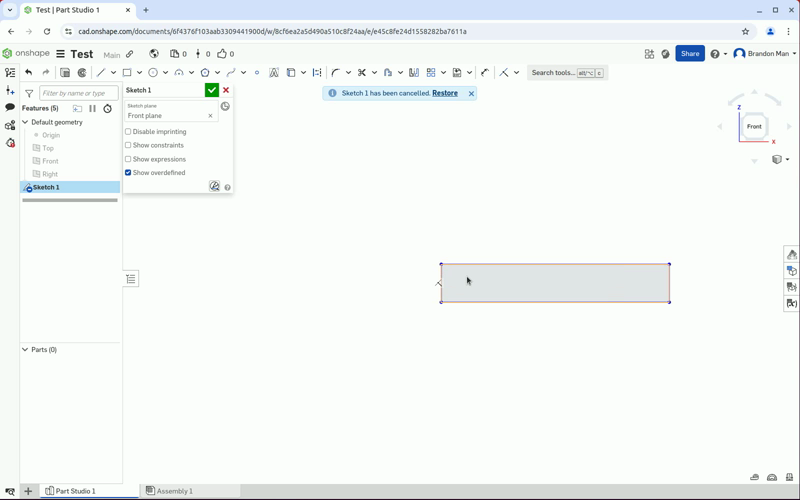
scroll(6)
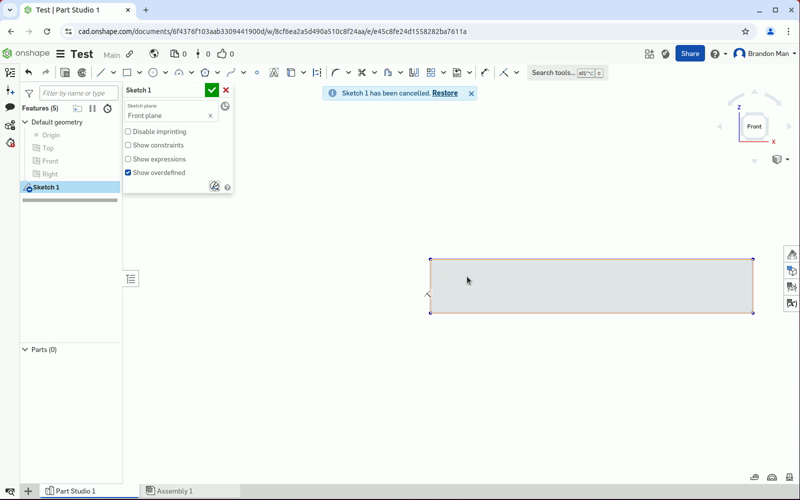
scroll(6)
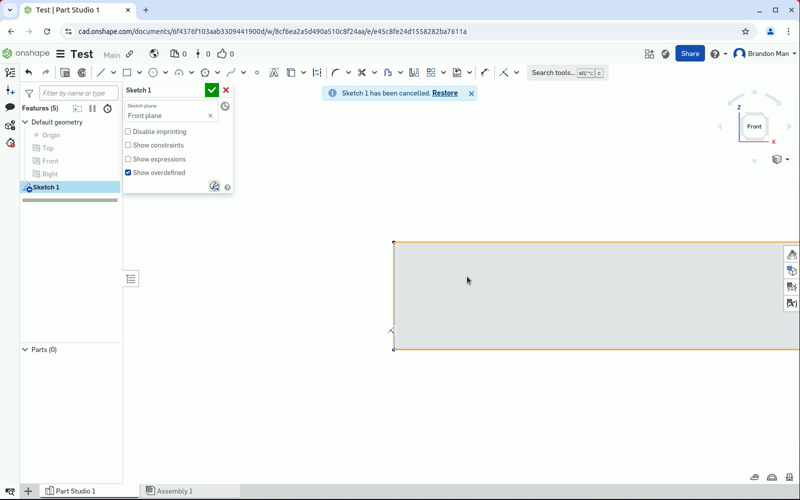
click(467, 276)
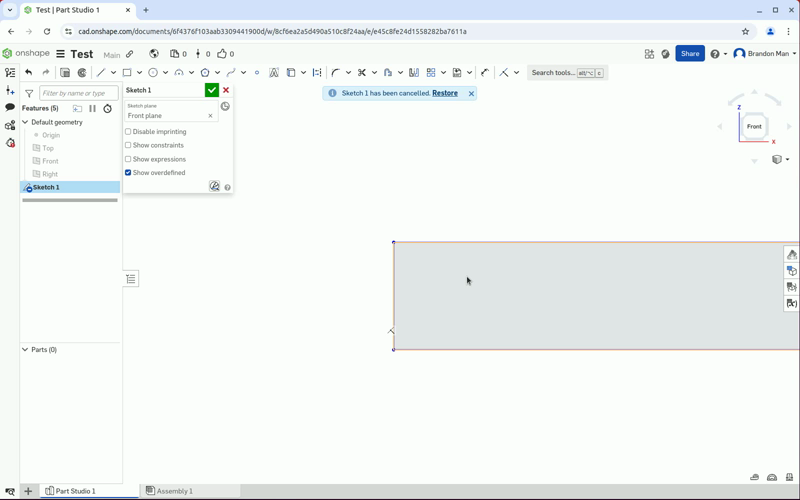
scroll(-6)
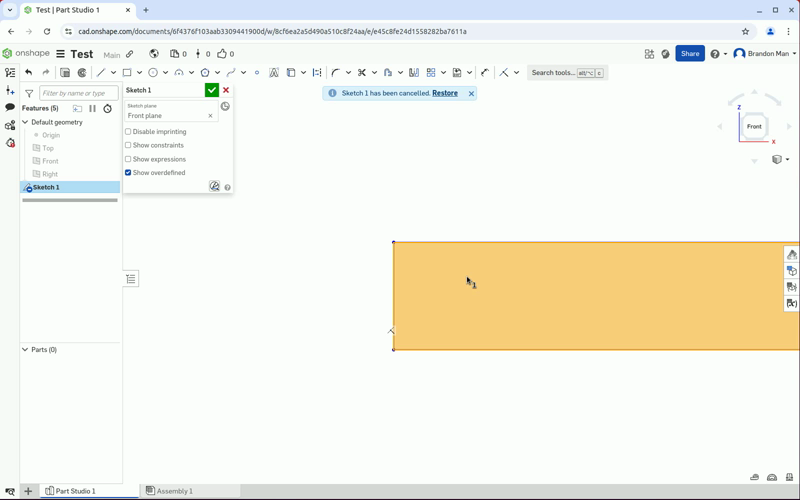
scroll(-6)
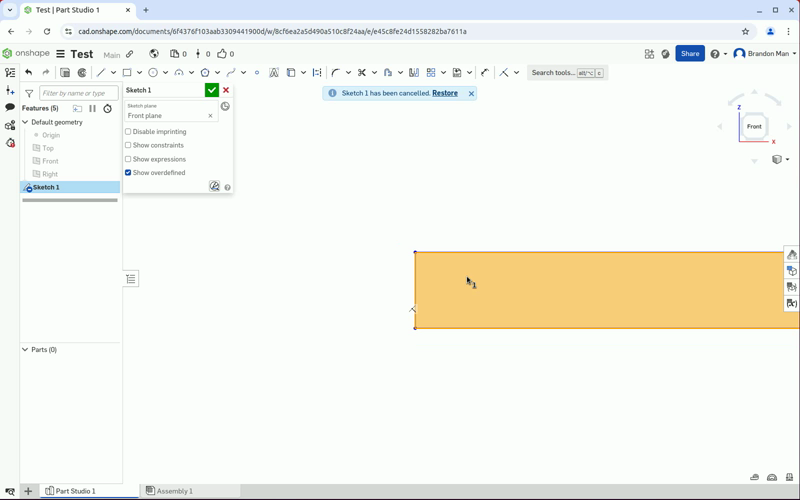
scroll(-6)
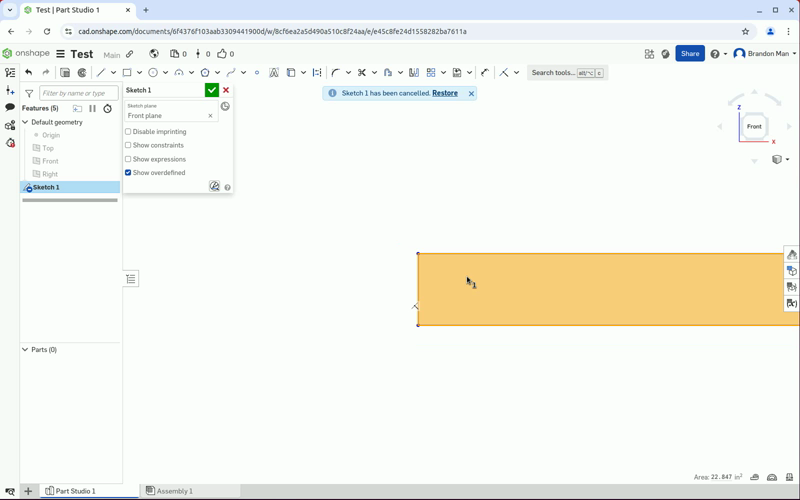
scroll(-6)
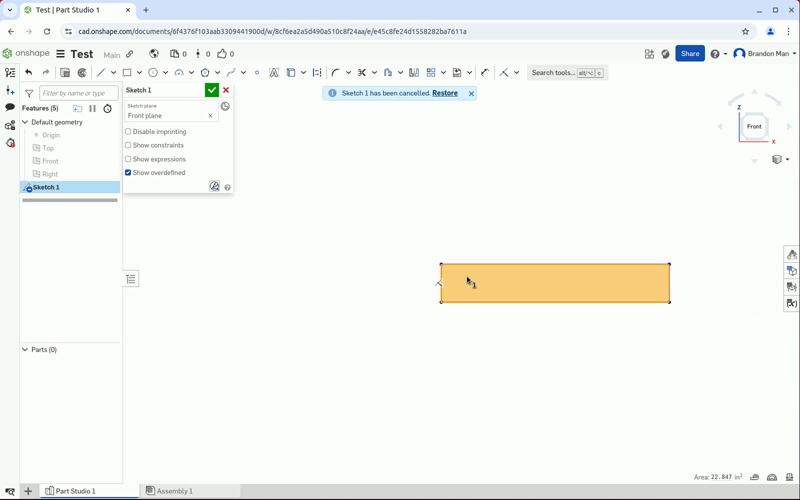
scroll(-6)
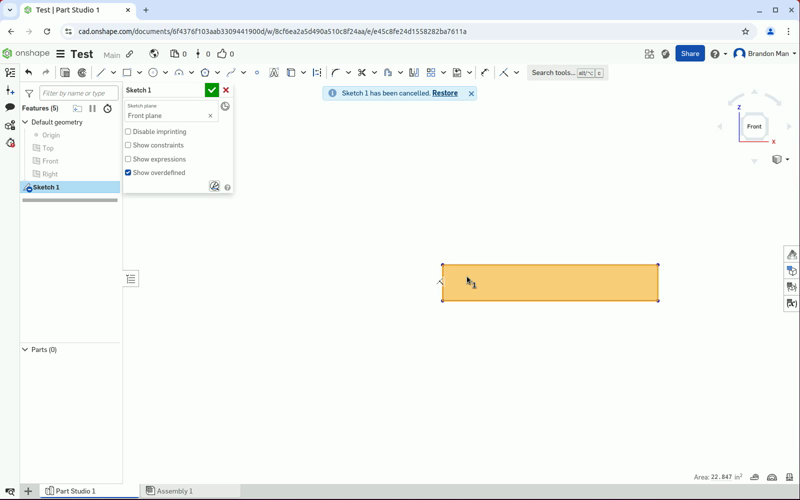
scroll(-6)
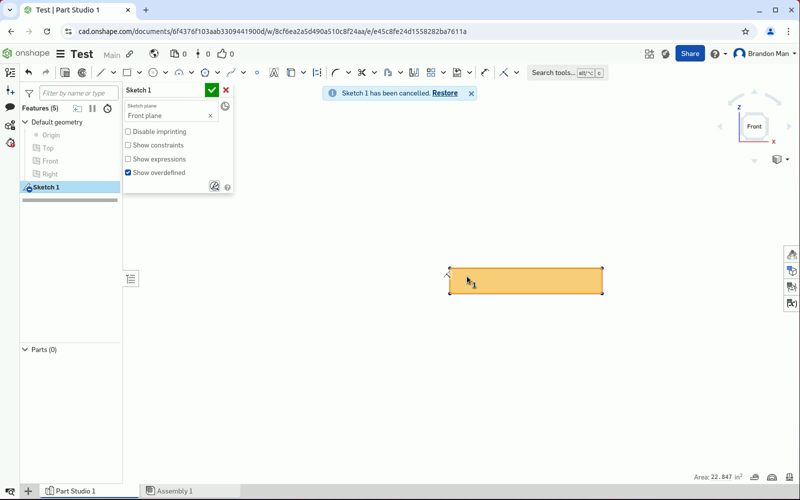
scroll(-6)
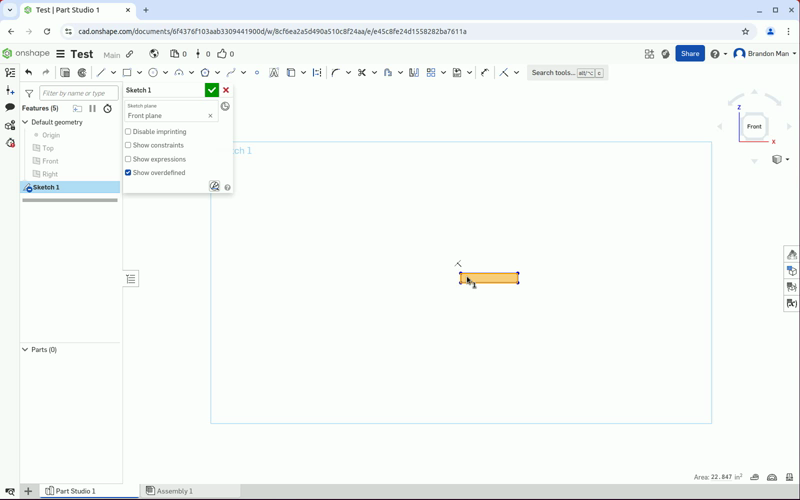
mouse_move(73, 352)
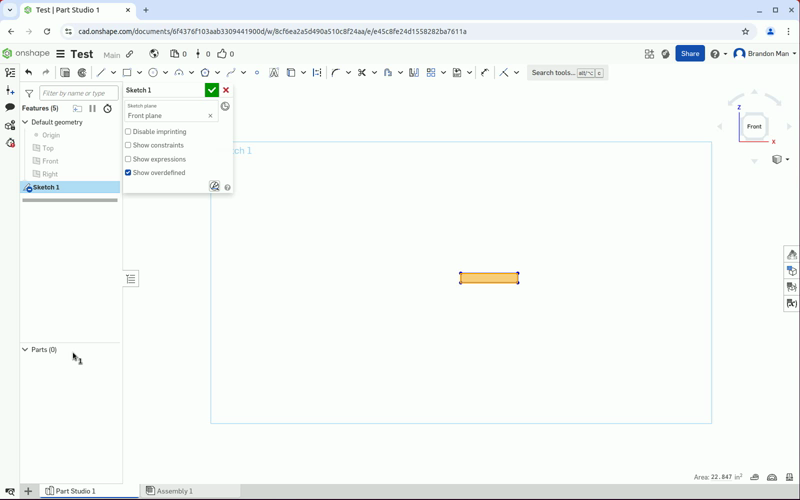
key(shift+y)
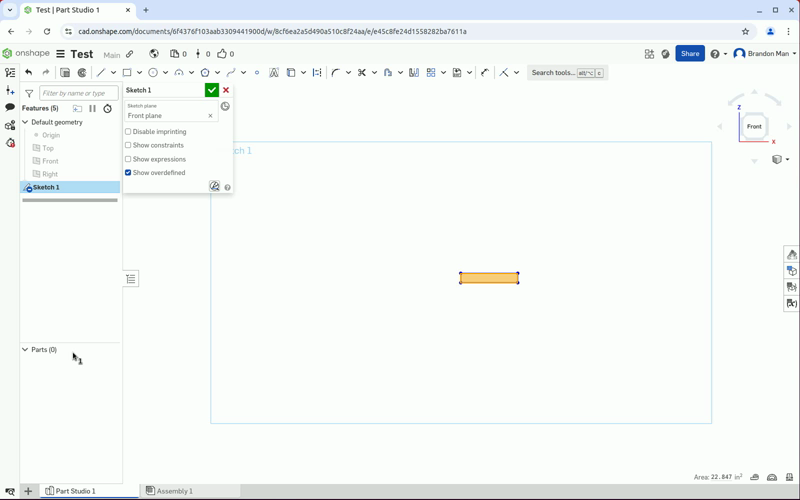
key(shift+e)
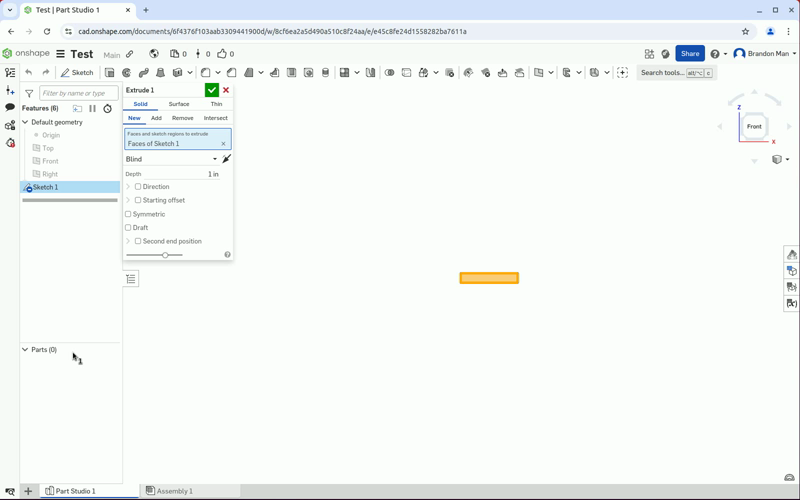
mouse_move(143, 106)
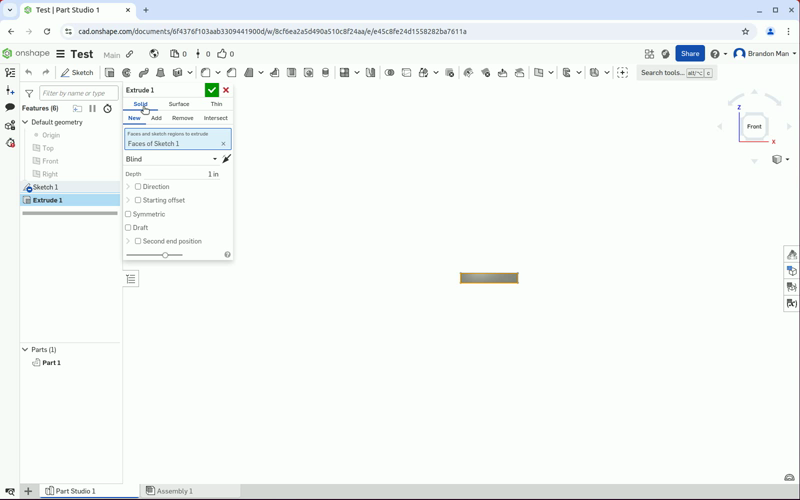
click(143, 106)
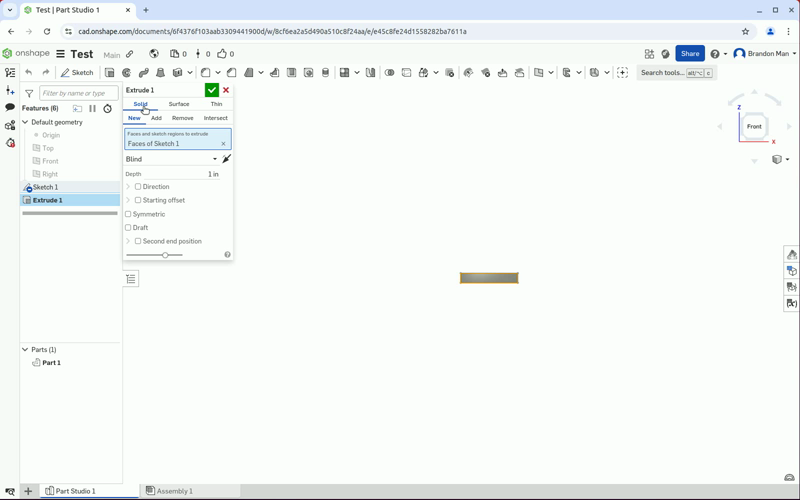
mouse_move(137, 120)
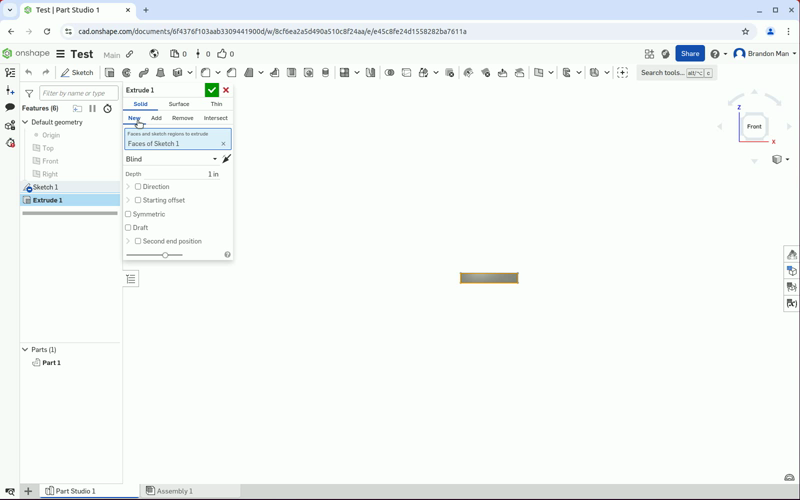
click(137, 120)
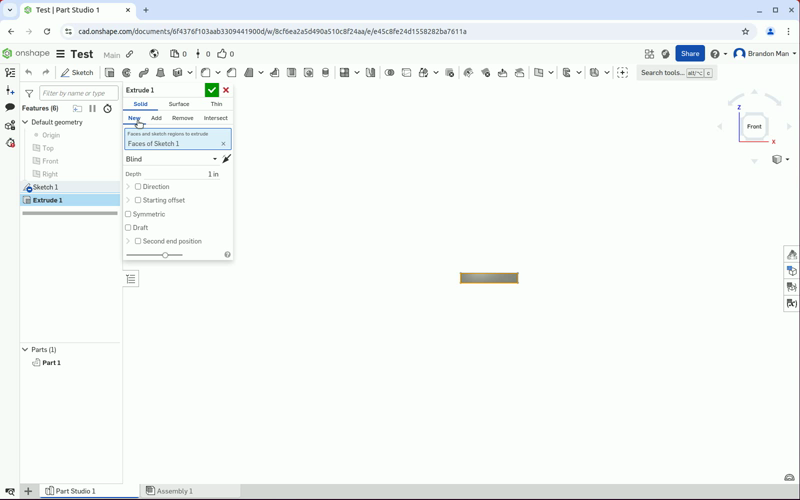
key(tab, 4)
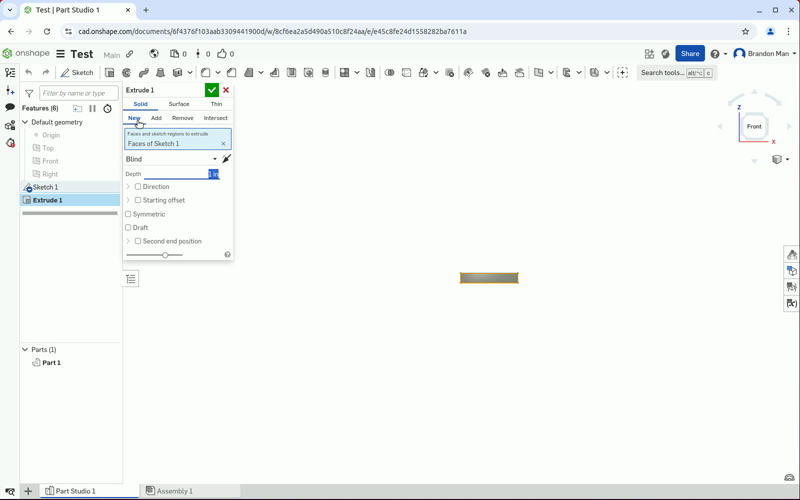
text(-23.108)
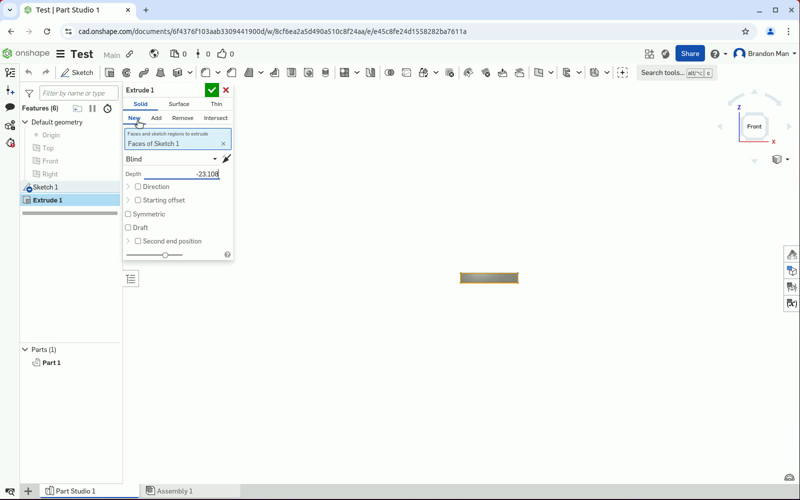
key(enter)
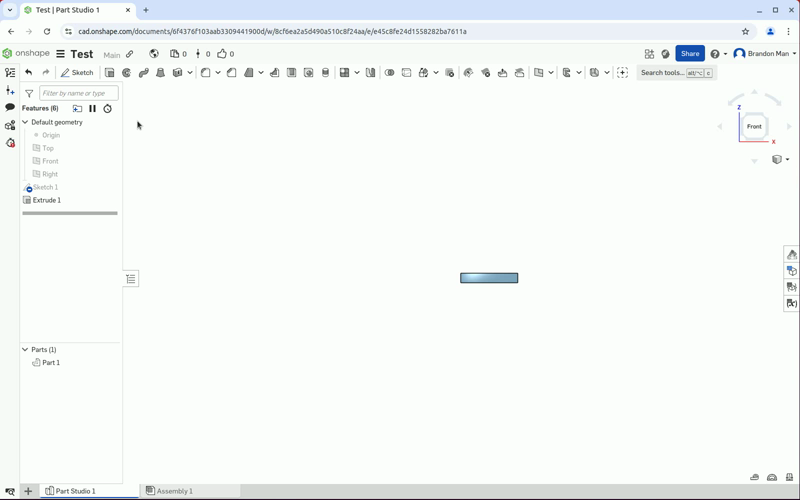
key(shift+h)
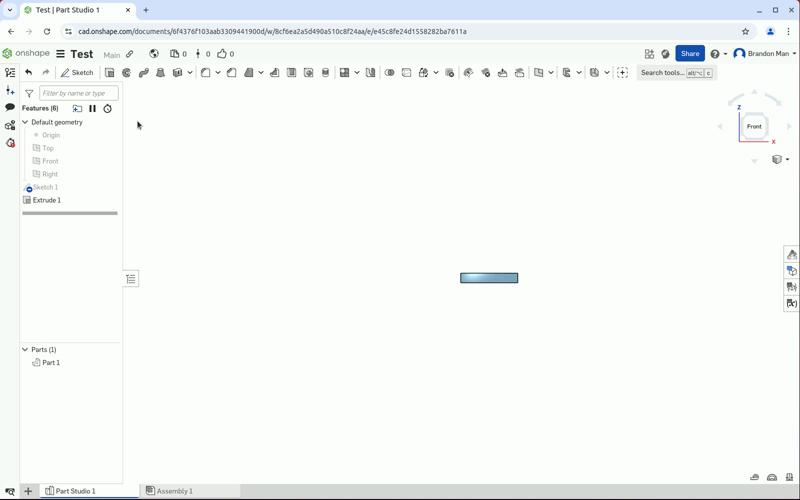
key(shift+h)
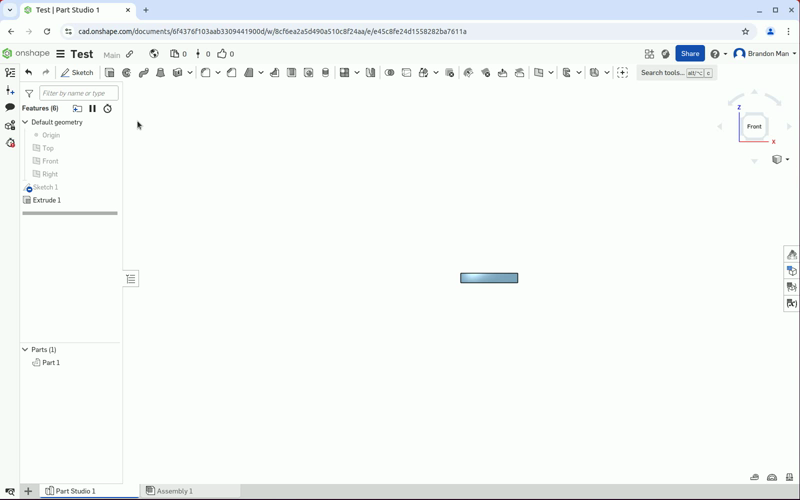
mouse_move(73, 189)
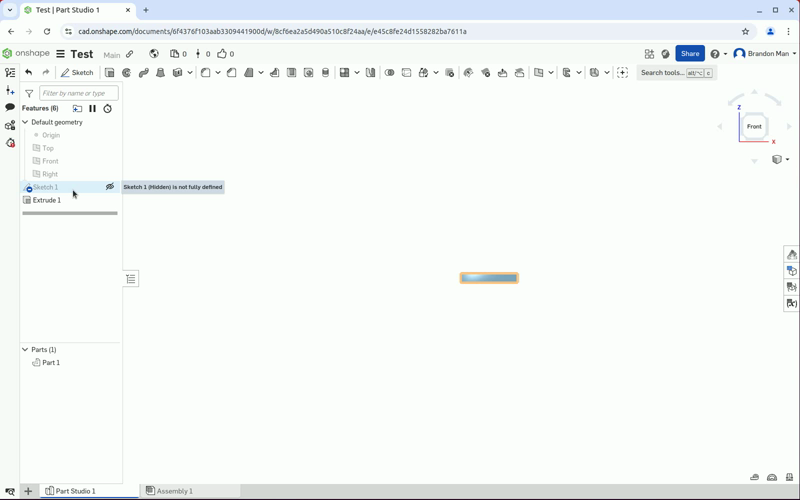
click(73, 189)
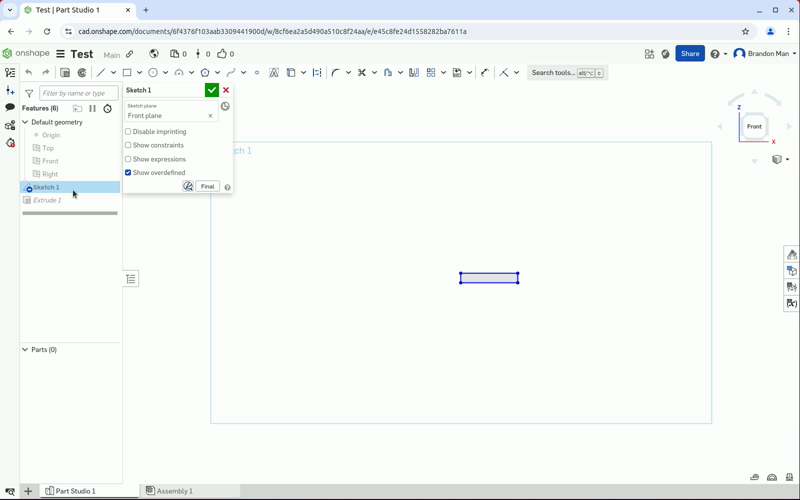
mouse_move(229, 92)
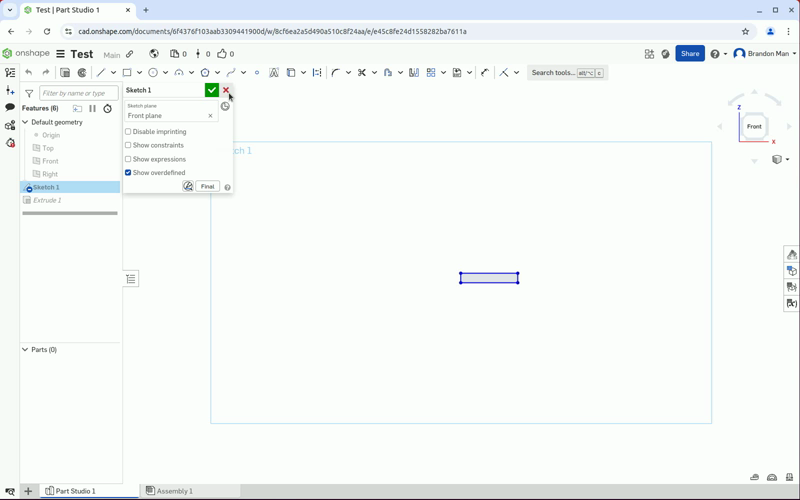
click(229, 92)
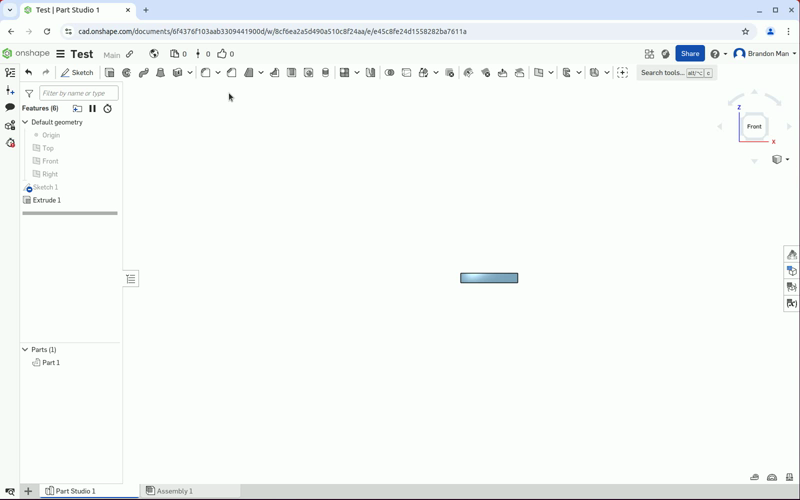
mouse_move(73, 352)
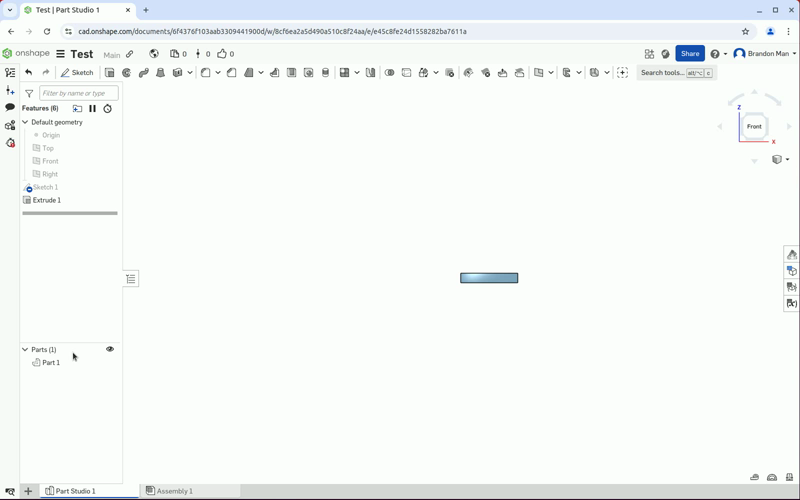
key(y)
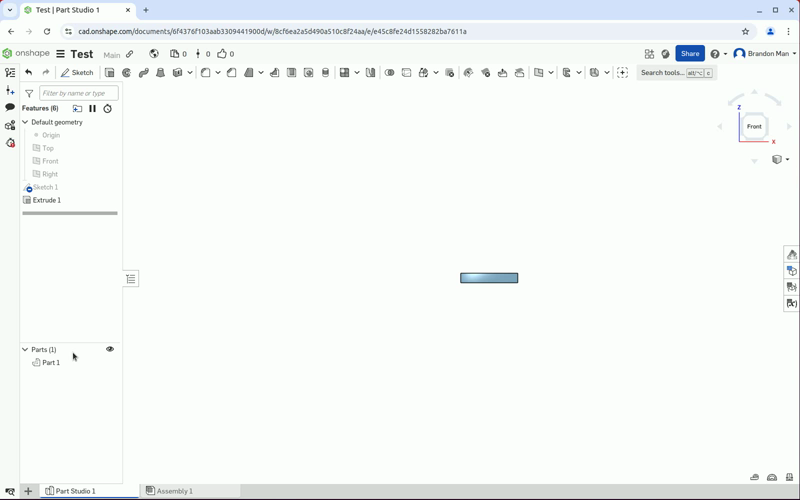
key(shift+p)
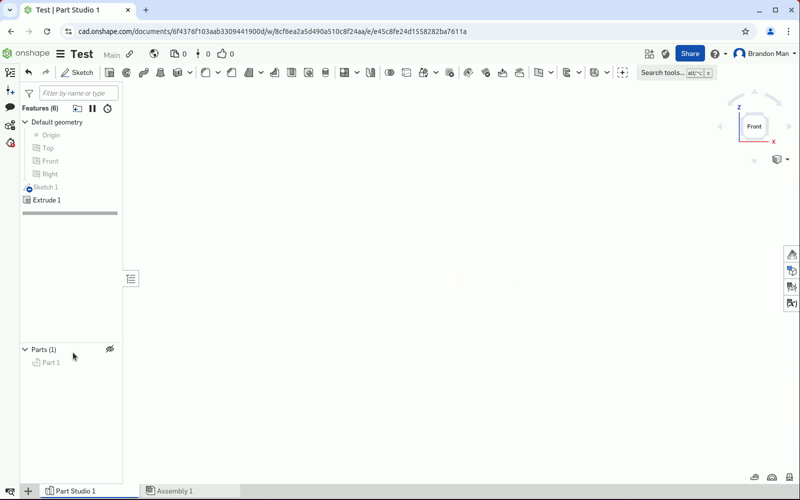
key(space)
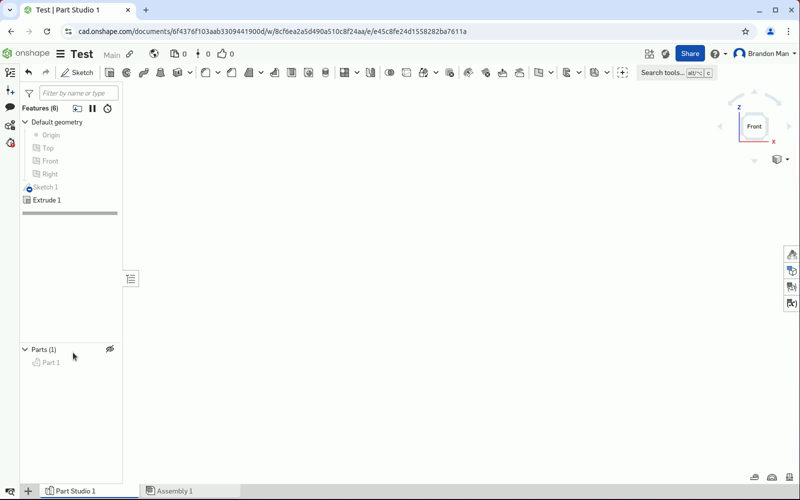
key_down(shift)
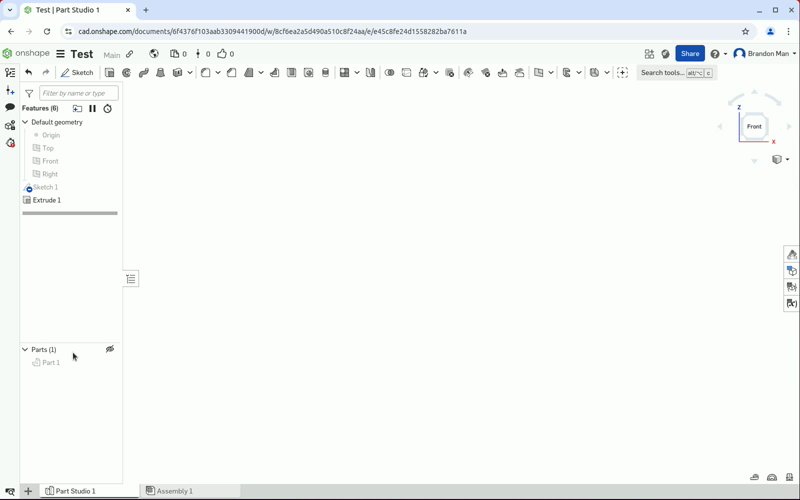
key(down)
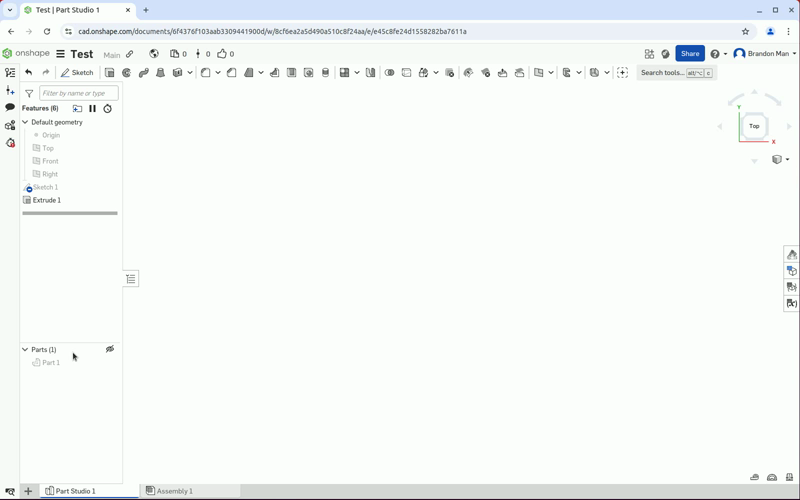
key_up(shift)
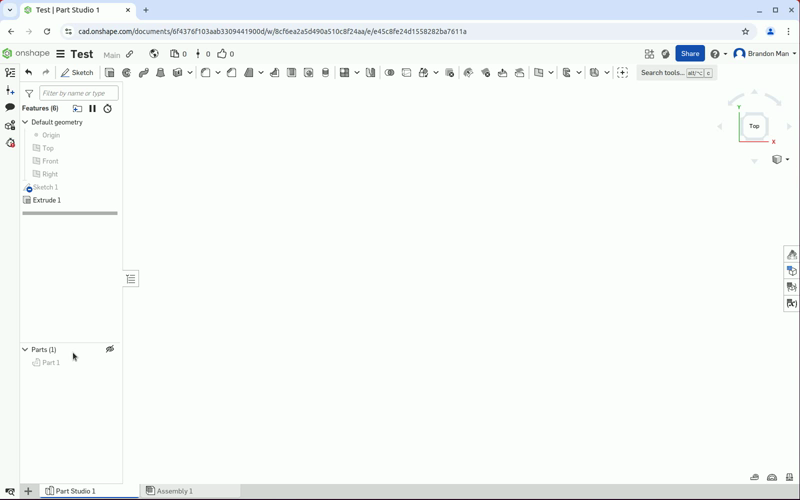
mouse_move(73, 352)
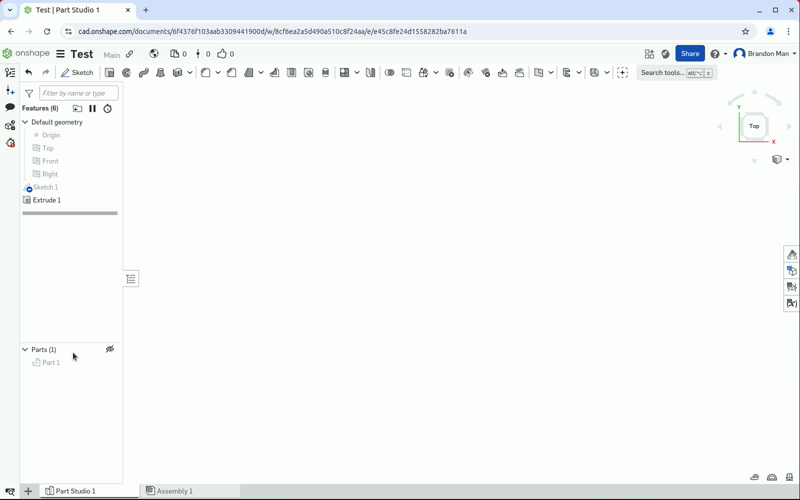
key(shift+y)
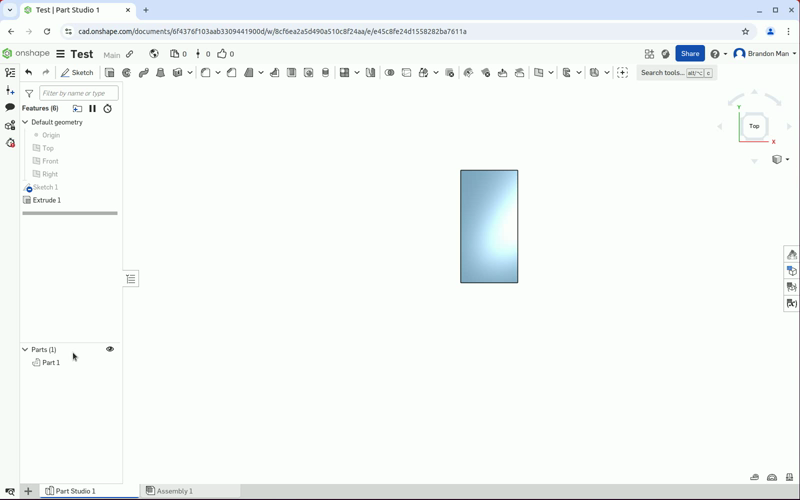
mouse_move(541, 75)
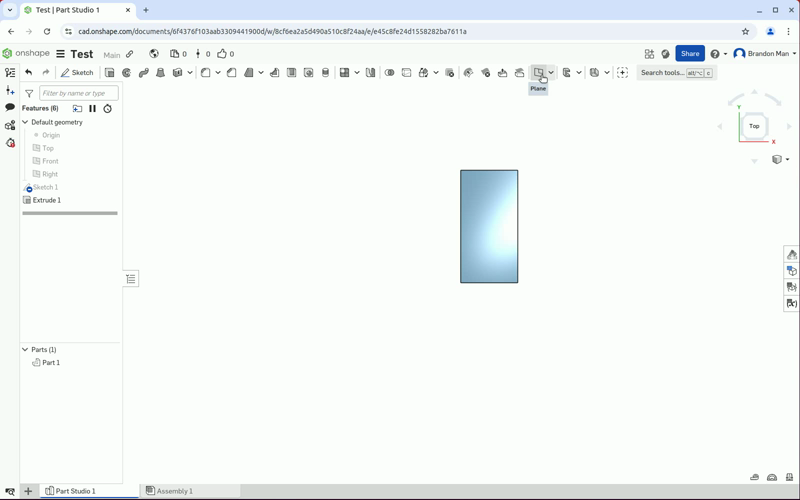
click(541, 75)
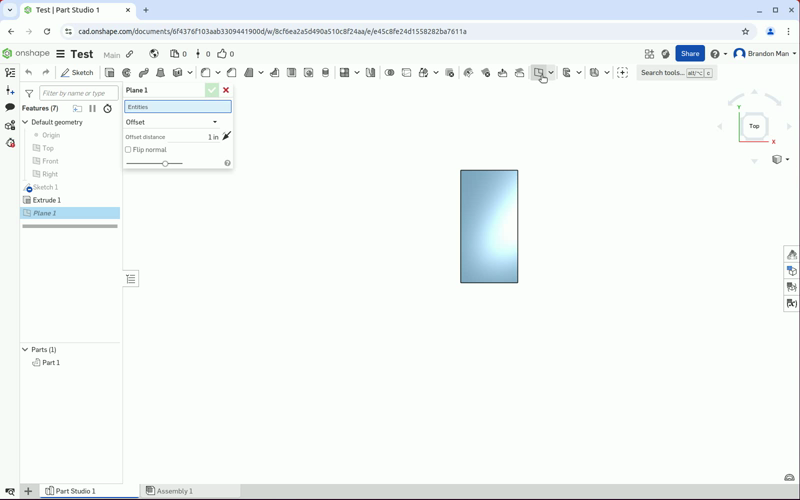
mouse_move(73, 150)
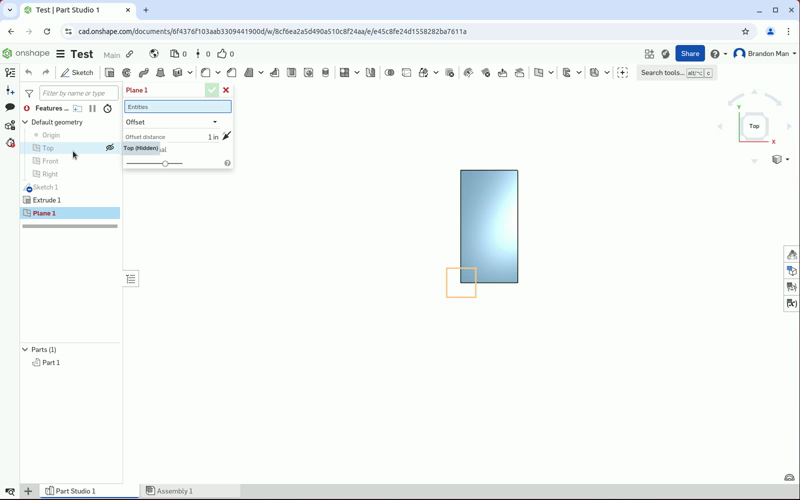
click(73, 150)
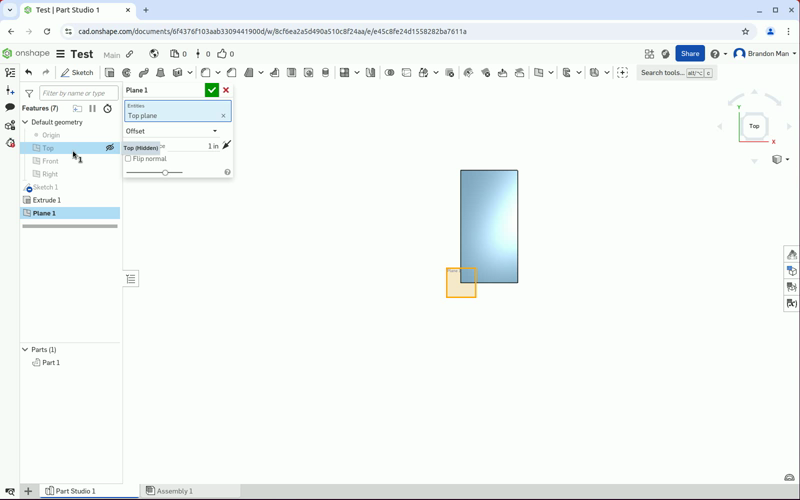
key(tab, 2)
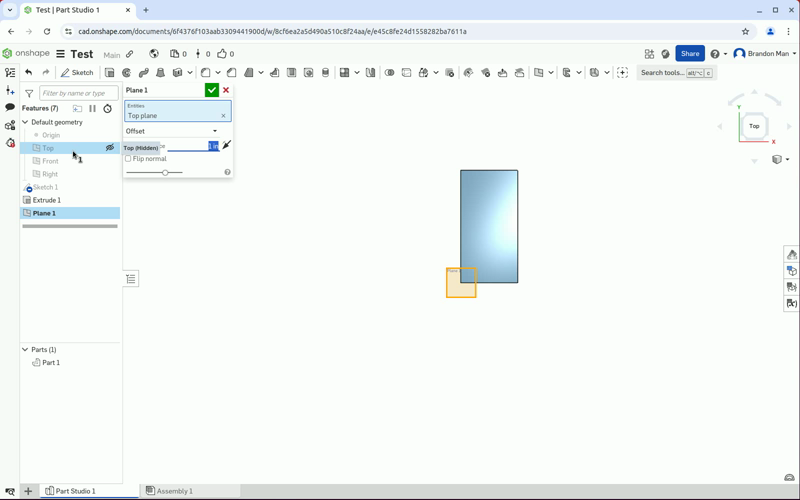
text(1.91)
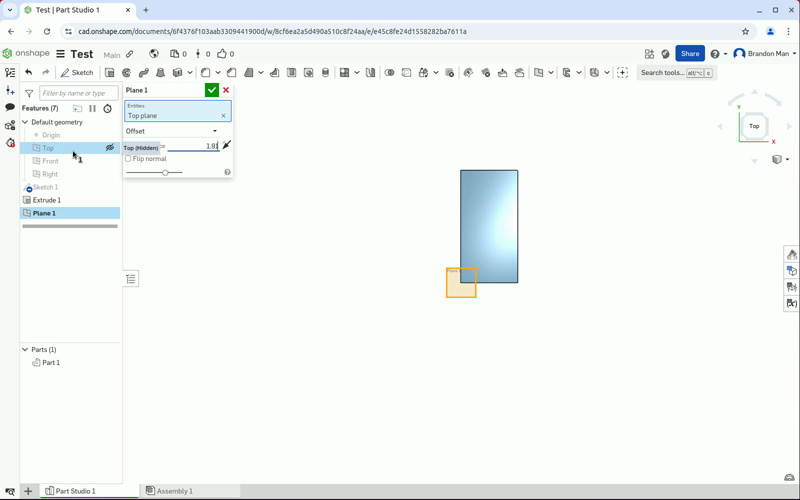
key(enter, 2)
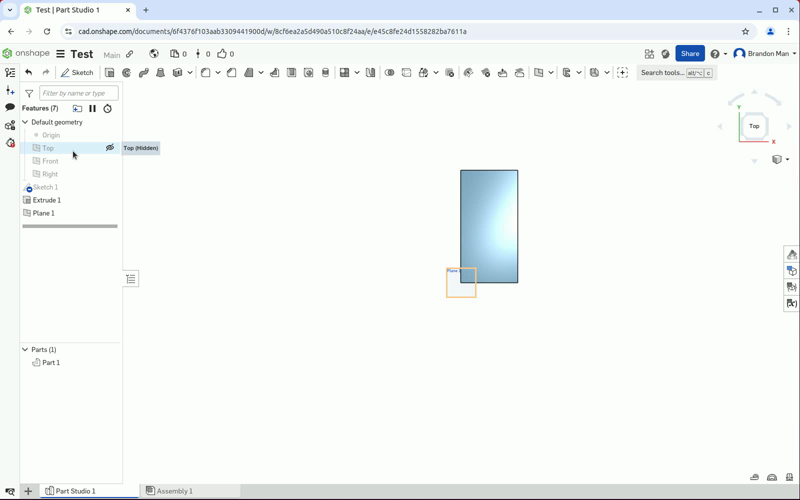
key(shift+s)
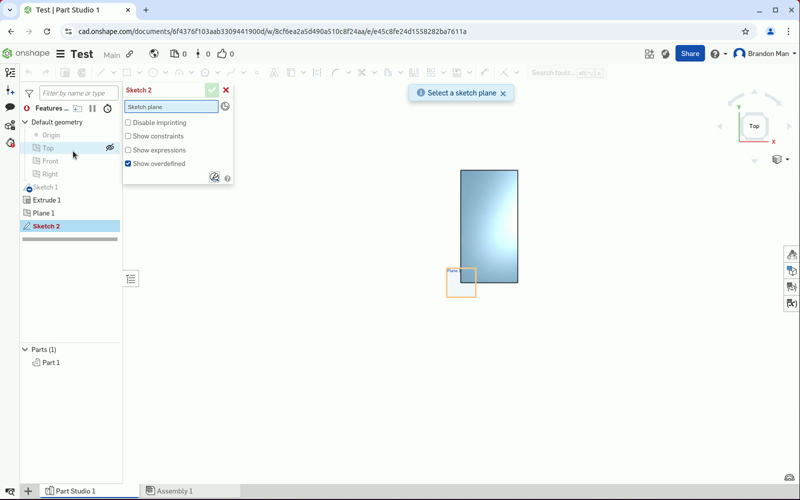
mouse_move(73, 215)
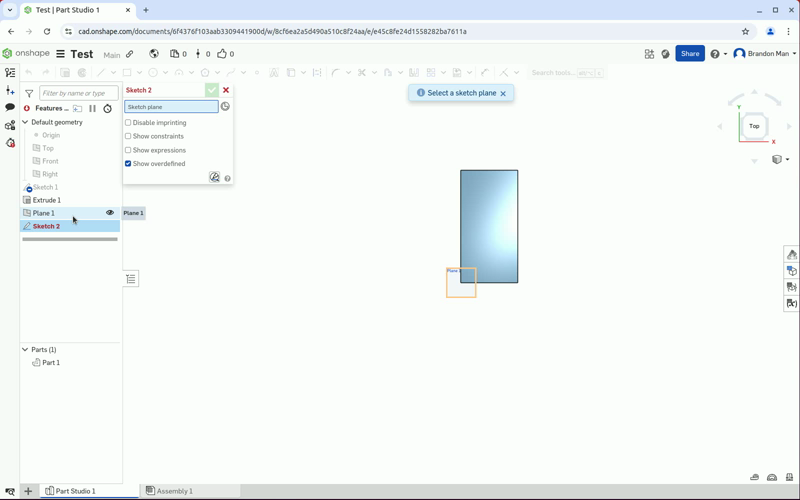
click(73, 215)
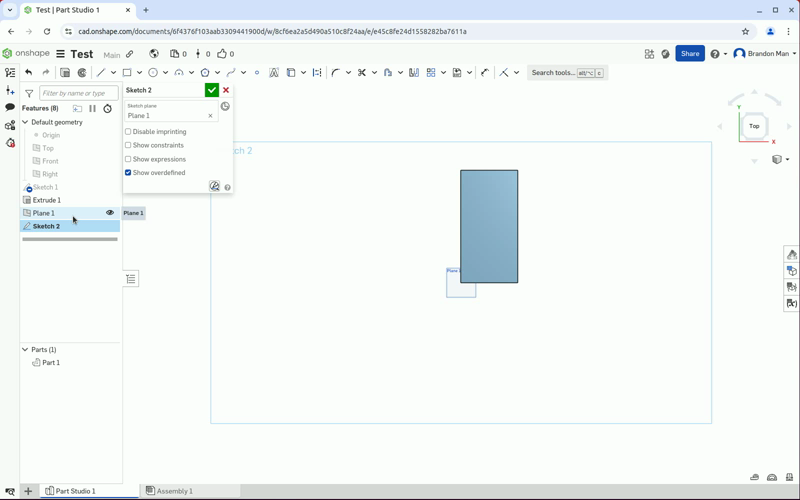
mouse_move(73, 352)
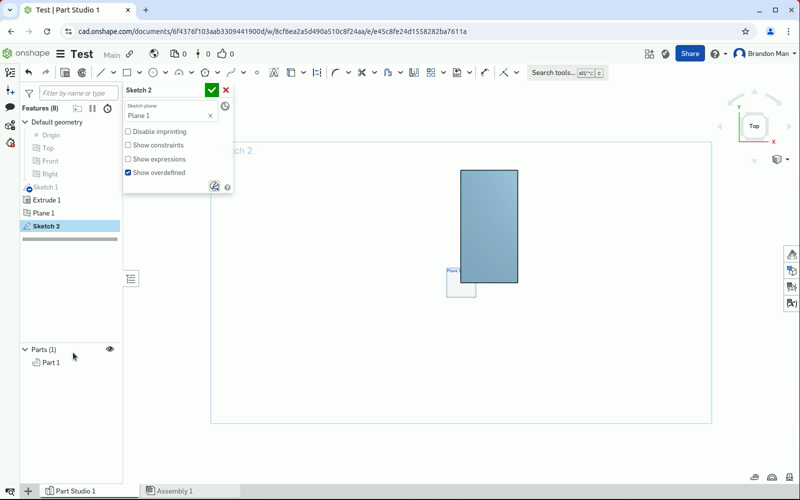
key(y)
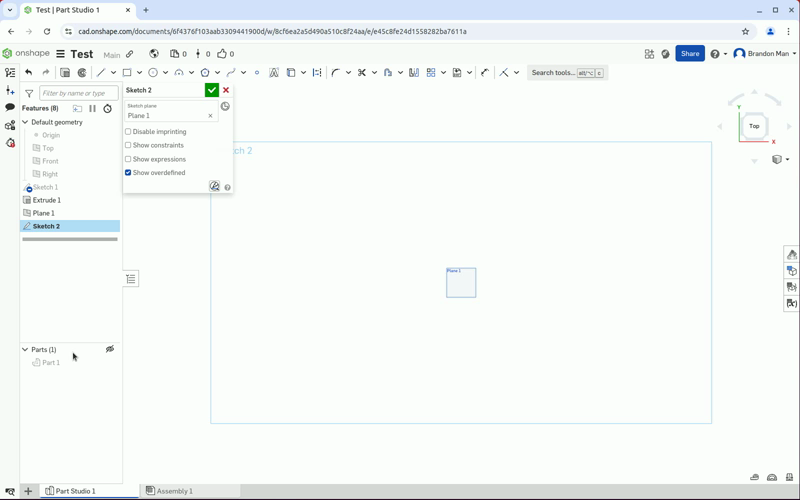
key(l)
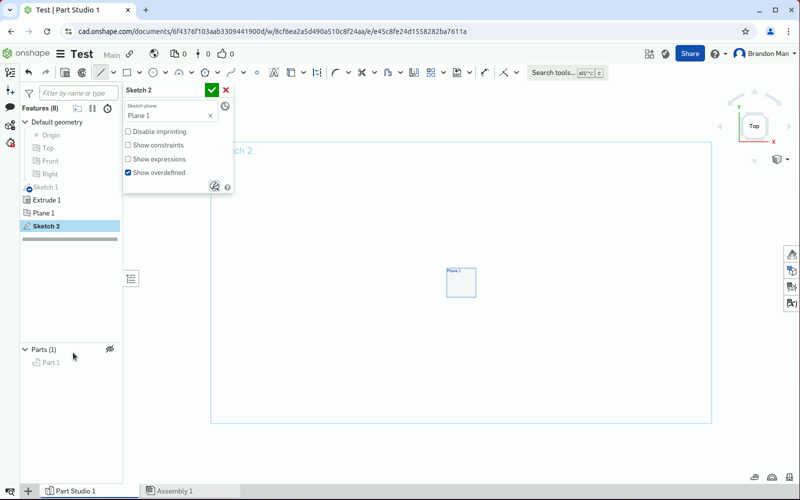
key_down(shift)
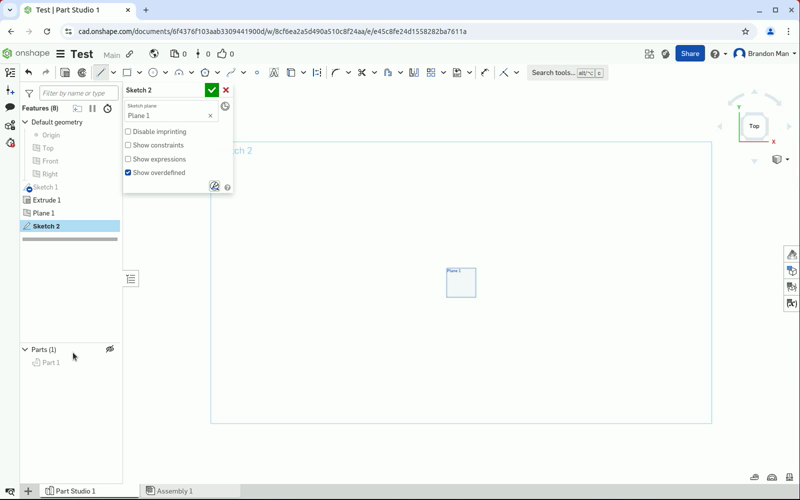
mouse_move(460, 222)
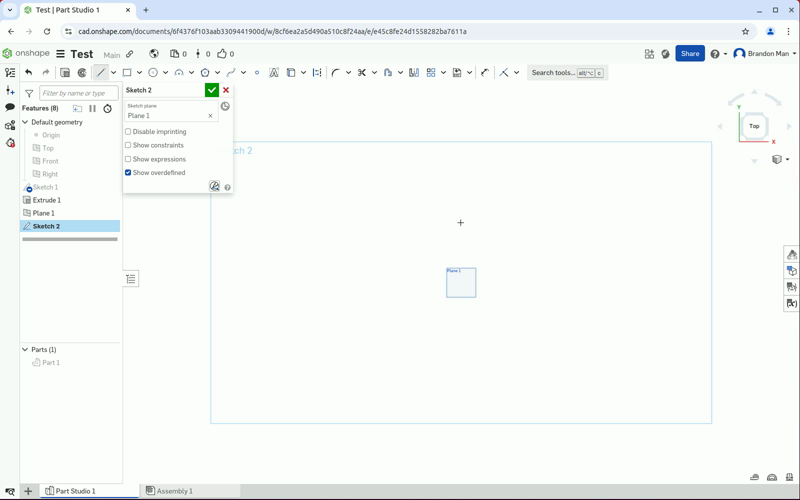
click(460, 222)
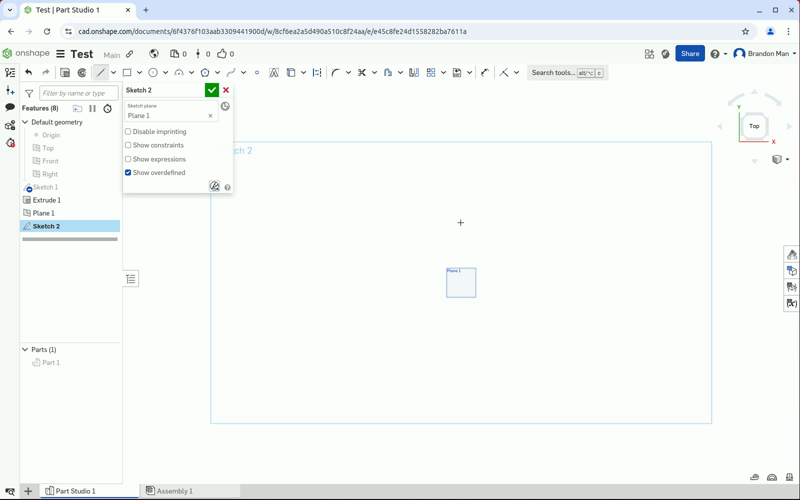
key_up(shift)
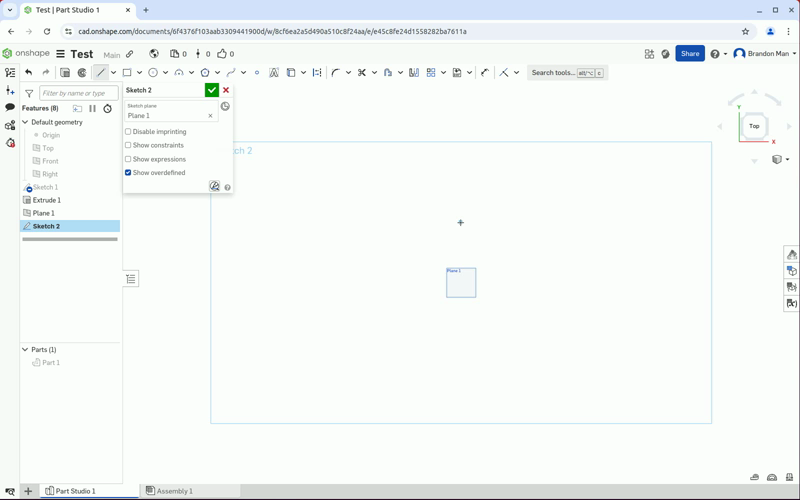
key_down(shift)
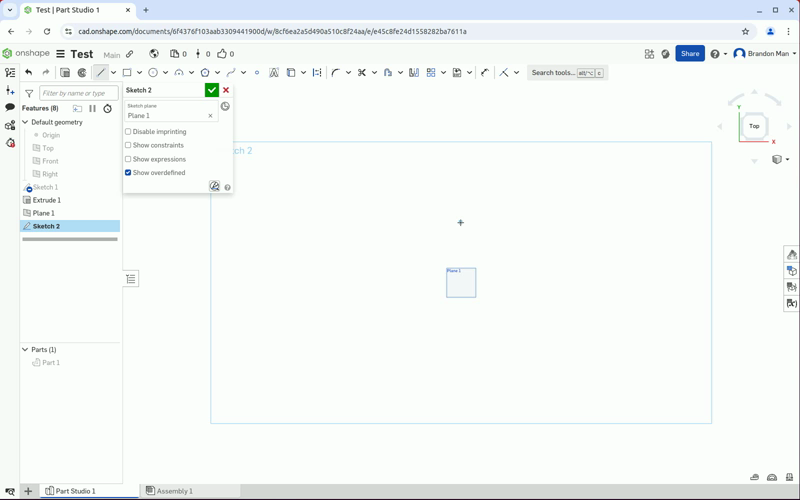
mouse_move(490, 222)
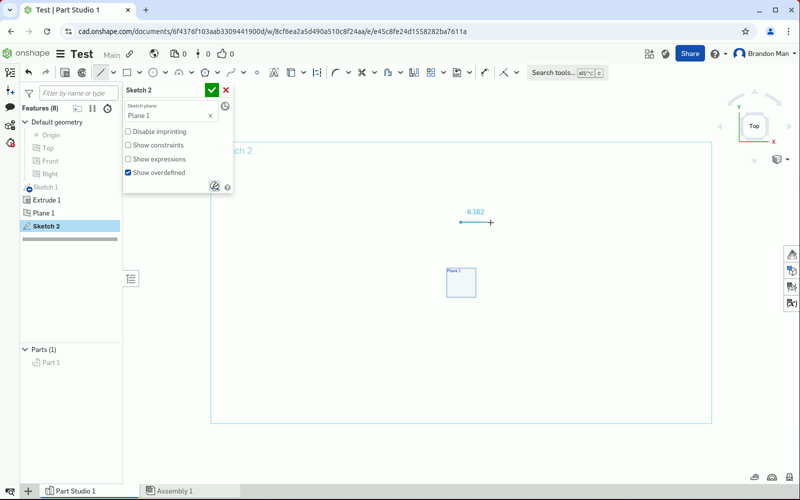
mouse_move(517, 222)
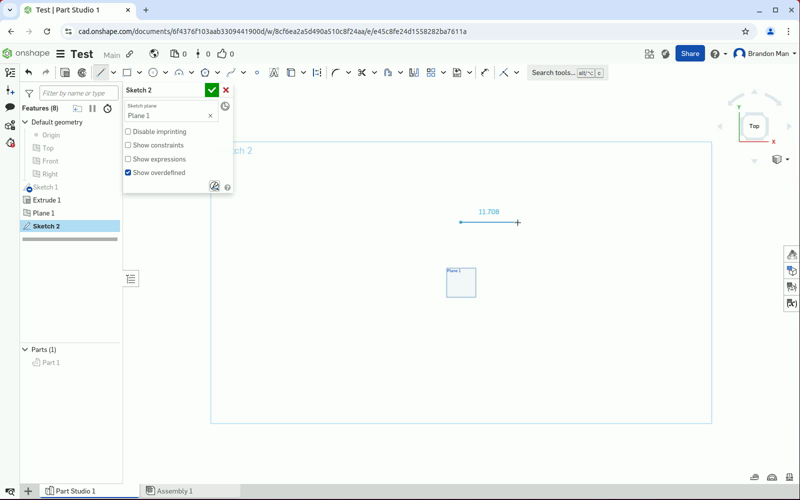
click(517, 222)
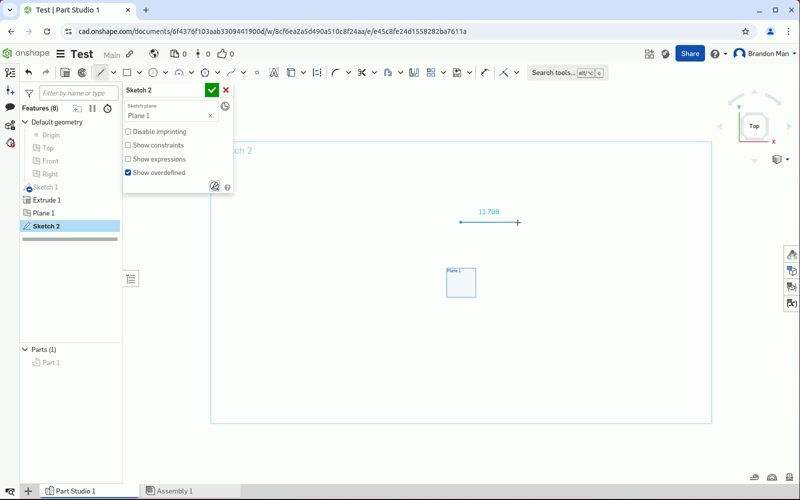
key_up(shift)
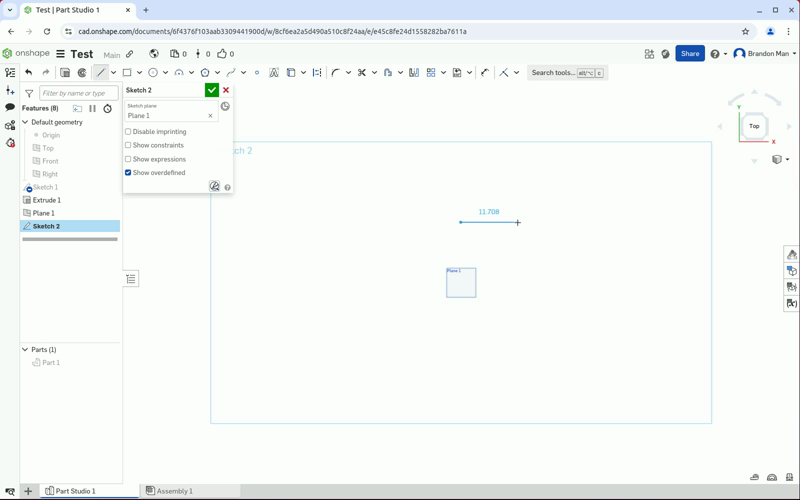
key_down(shift)
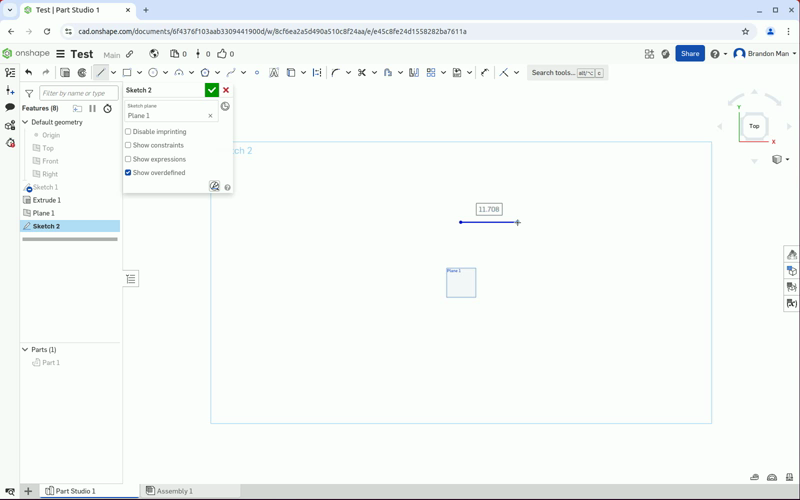
mouse_move(547, 222)
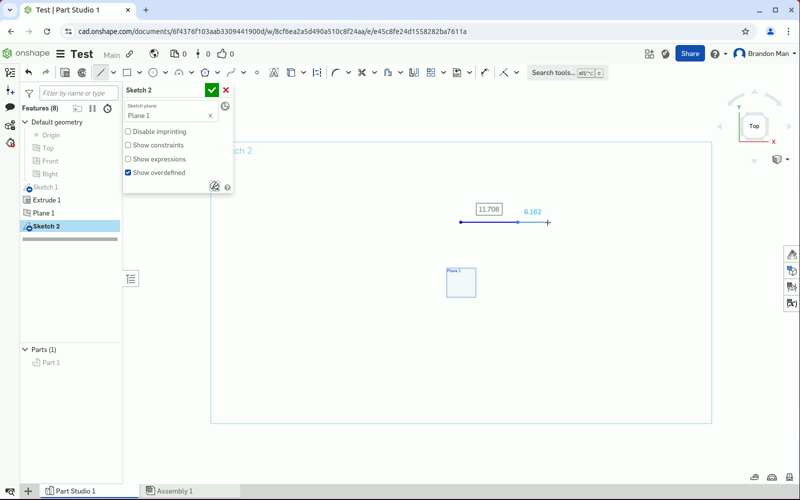
mouse_move(517, 193)
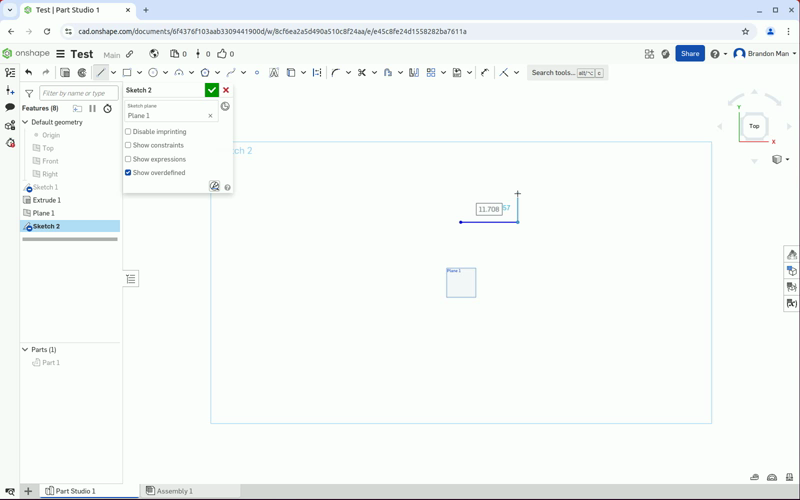
click(517, 193)
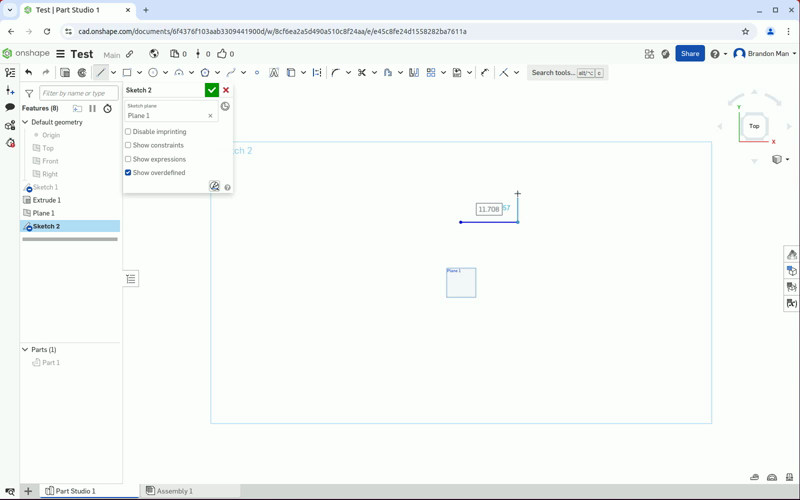
key_up(shift)
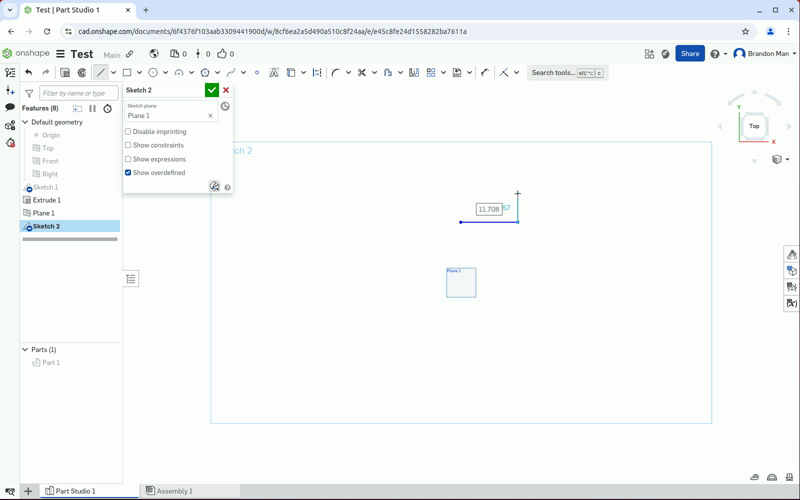
key_down(shift)
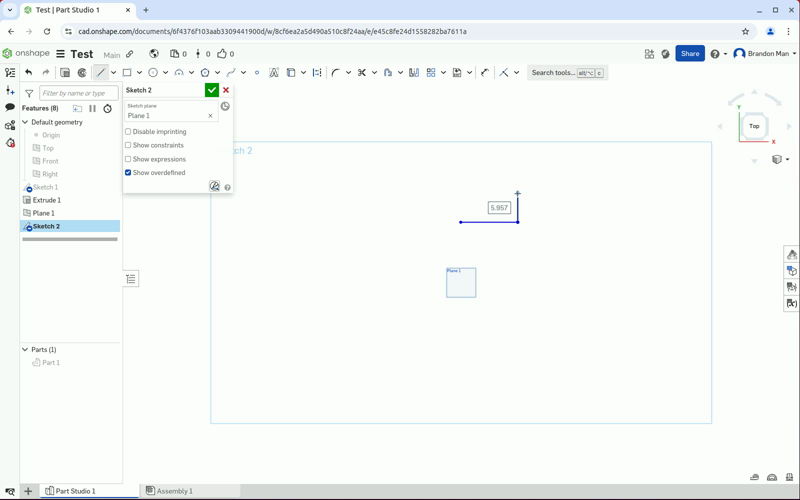
mouse_move(547, 193)
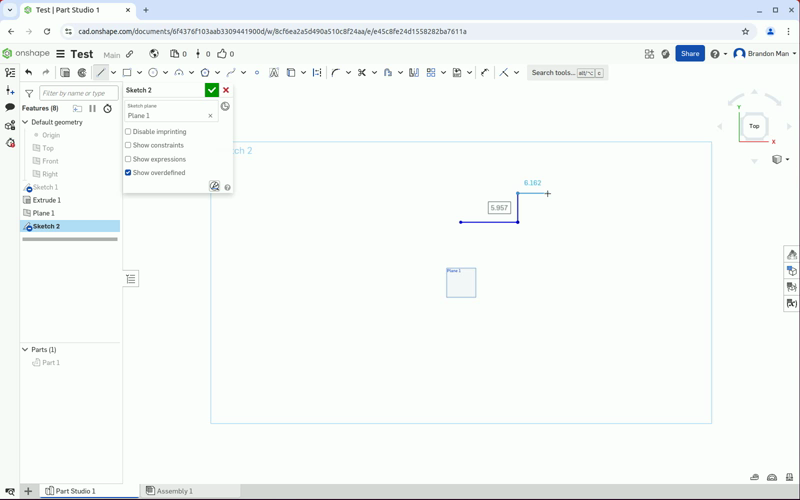
mouse_move(460, 193)
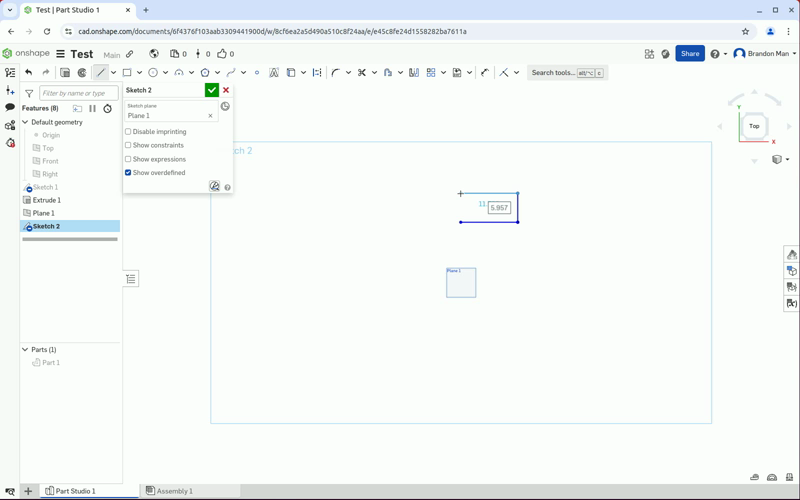
click(460, 193)
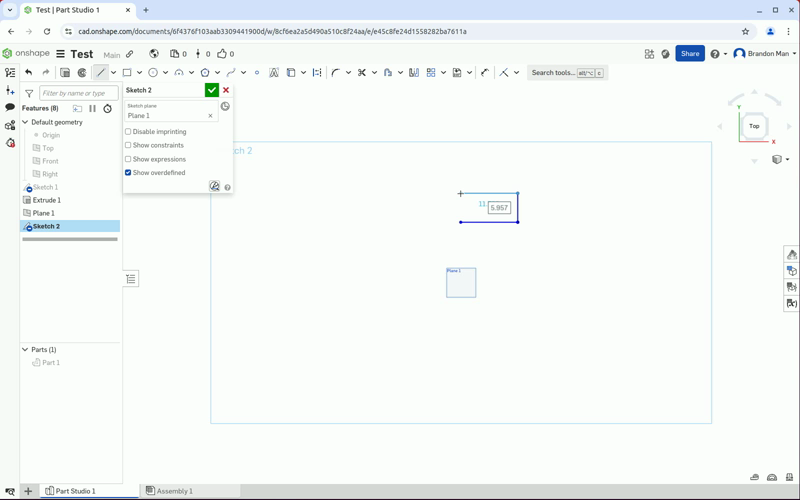
key_up(shift)
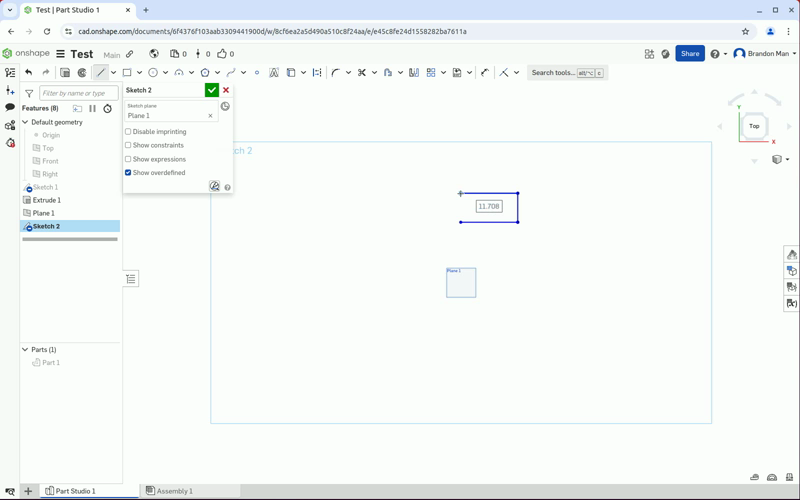
mouse_move(490, 193)
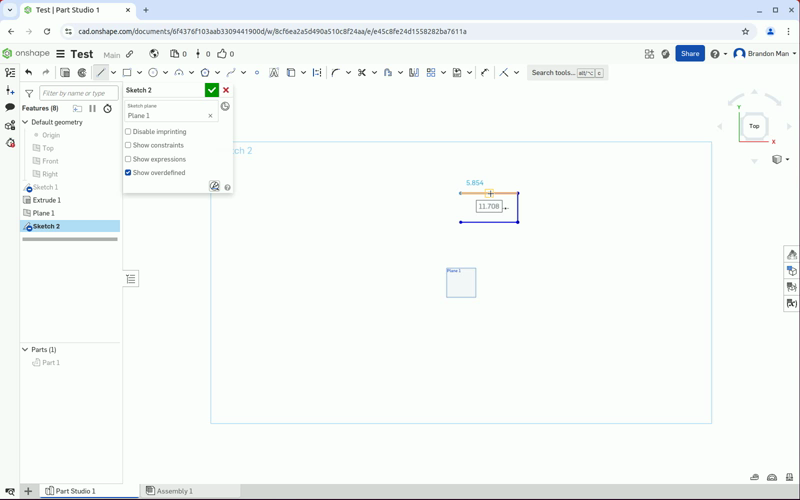
key_down(shift)
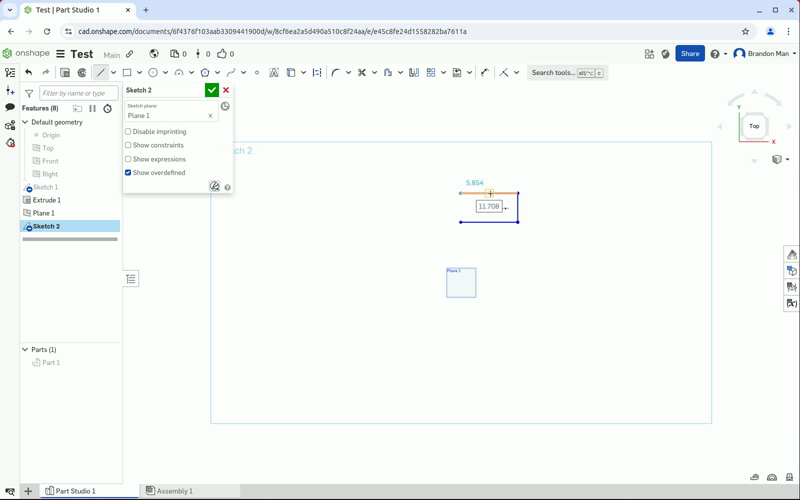
mouse_move(460, 222)
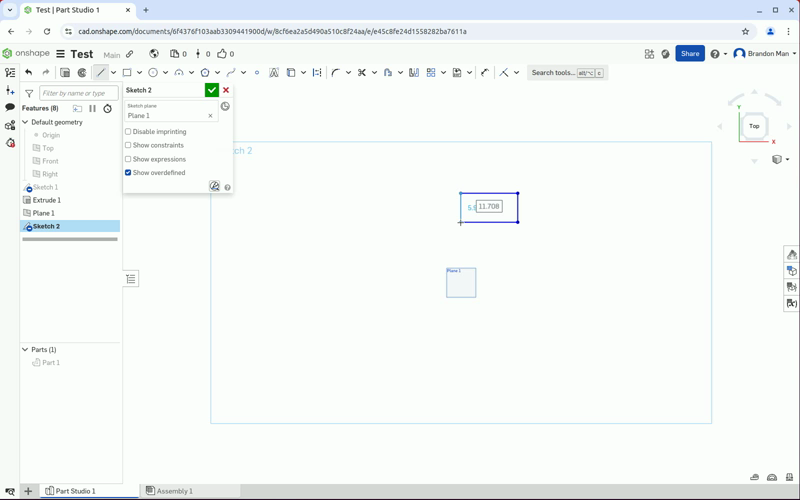
key_up(shift)
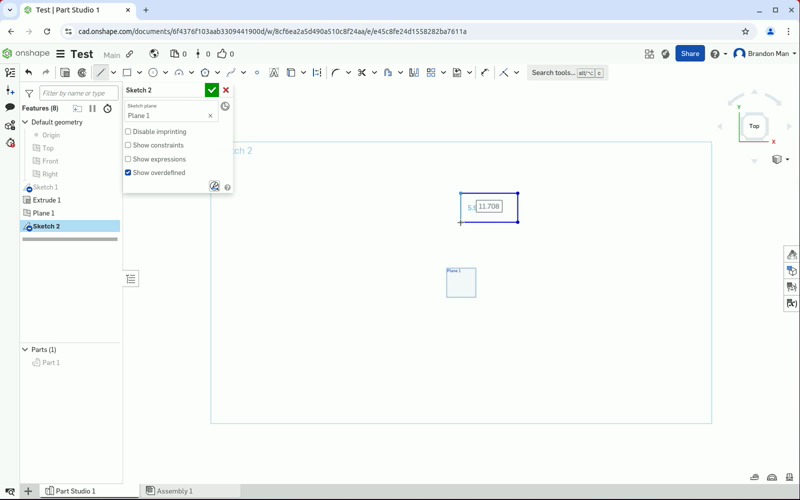
click(460, 222)
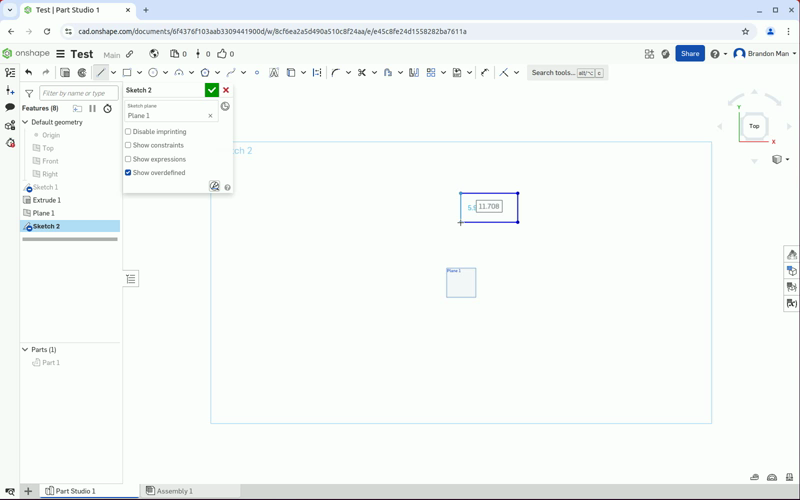
key(esc)
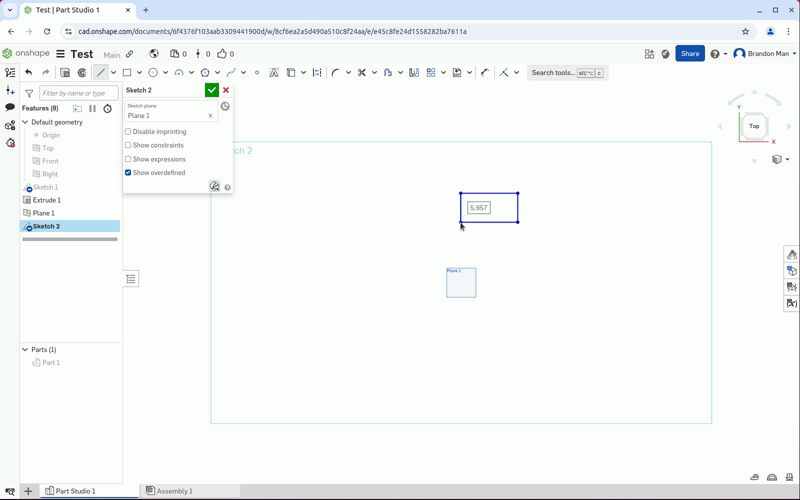
mouse_move(465, 202)
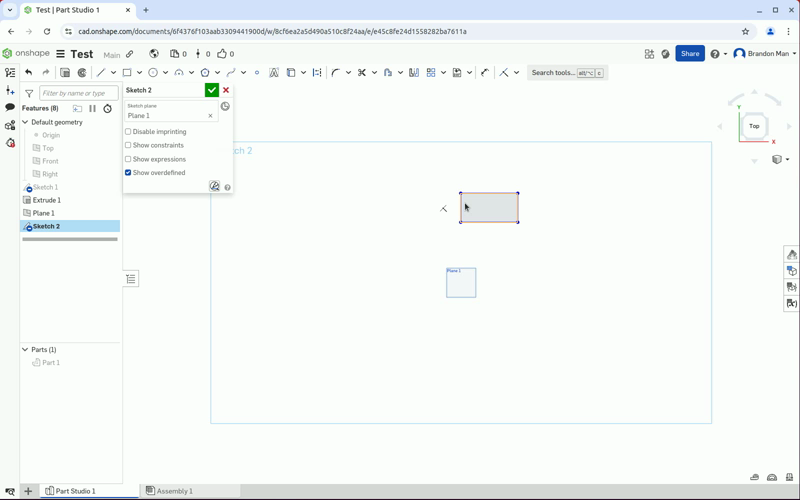
scroll(6)
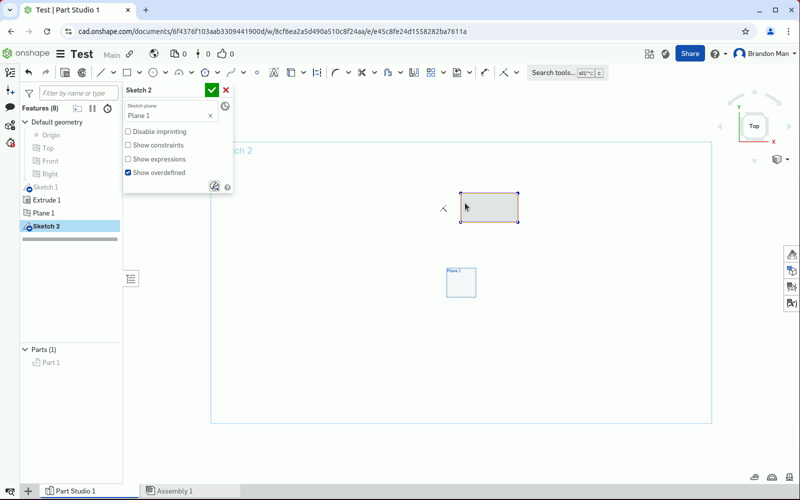
scroll(6)
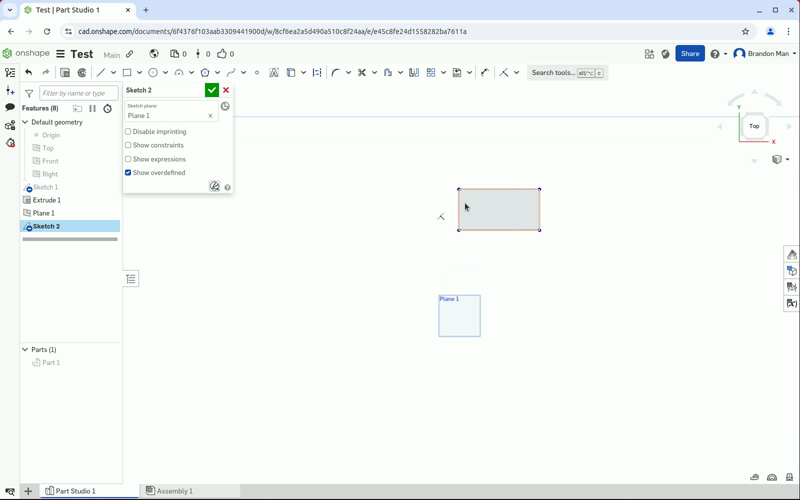
scroll(6)
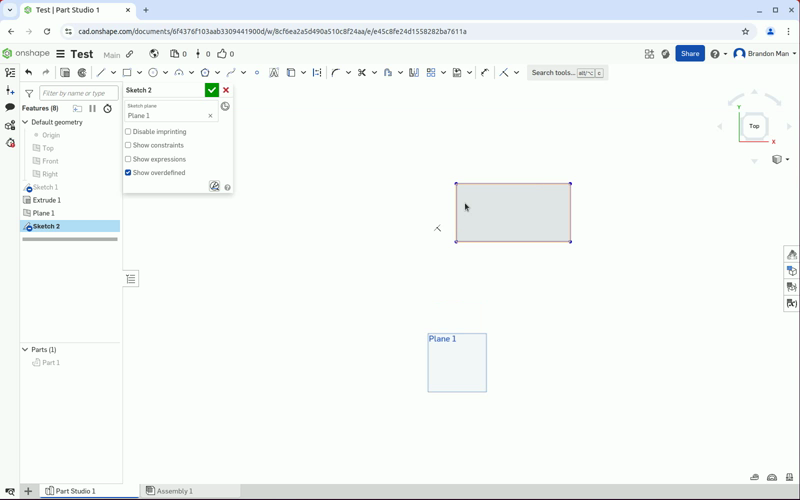
scroll(6)
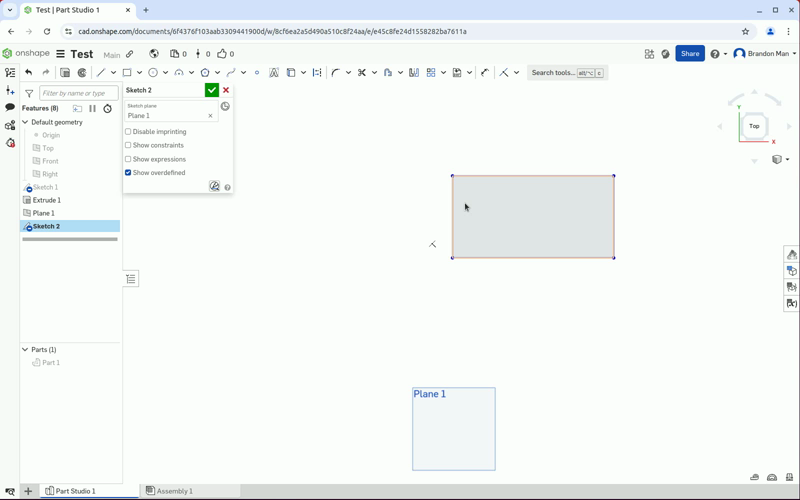
scroll(6)
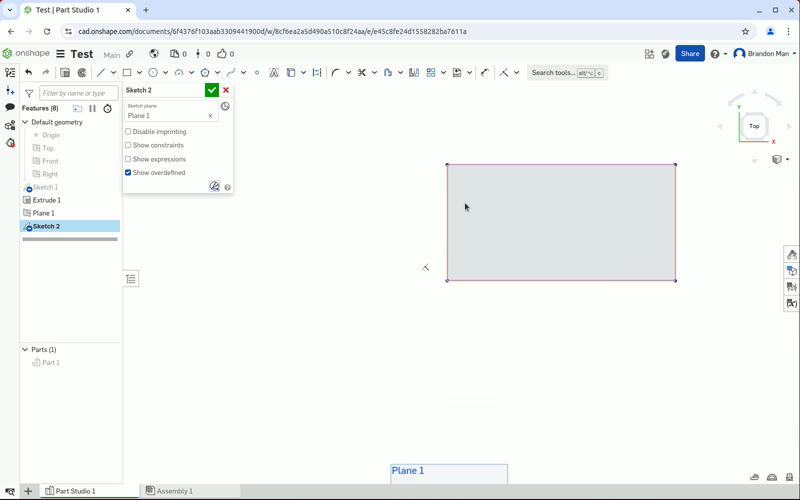
scroll(6)
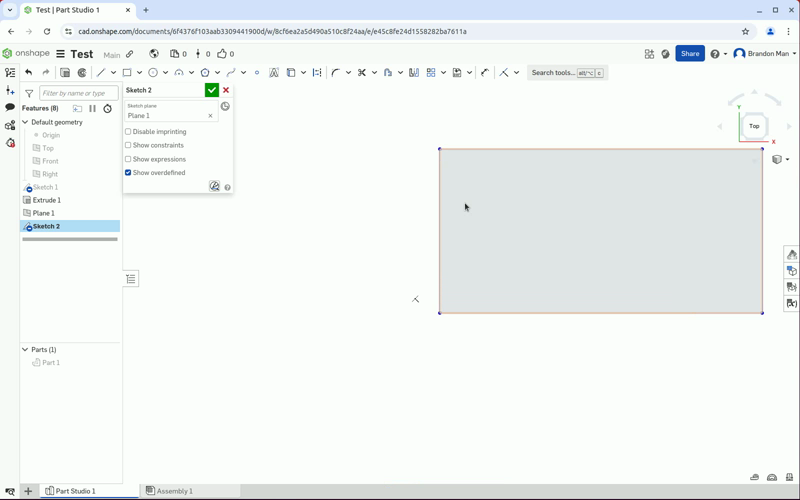
scroll(6)
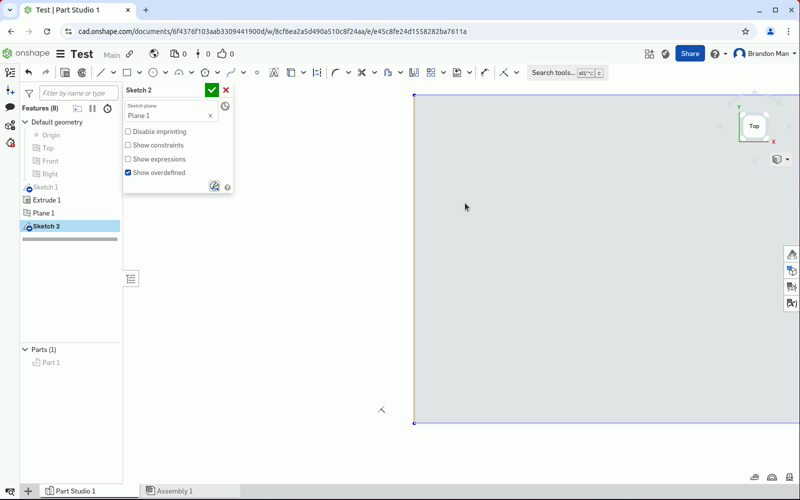
click(465, 202)
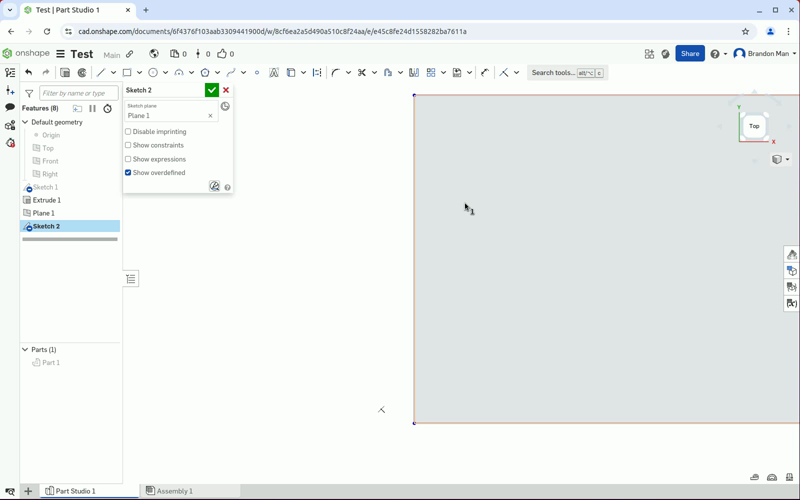
scroll(-6)
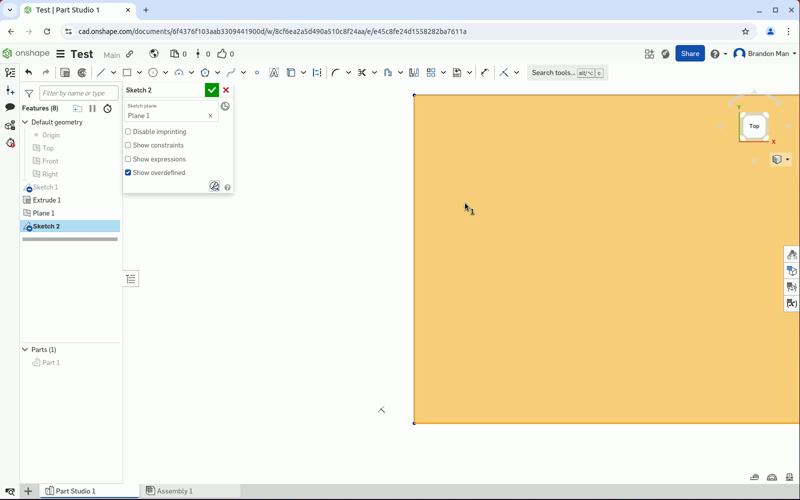
scroll(-6)
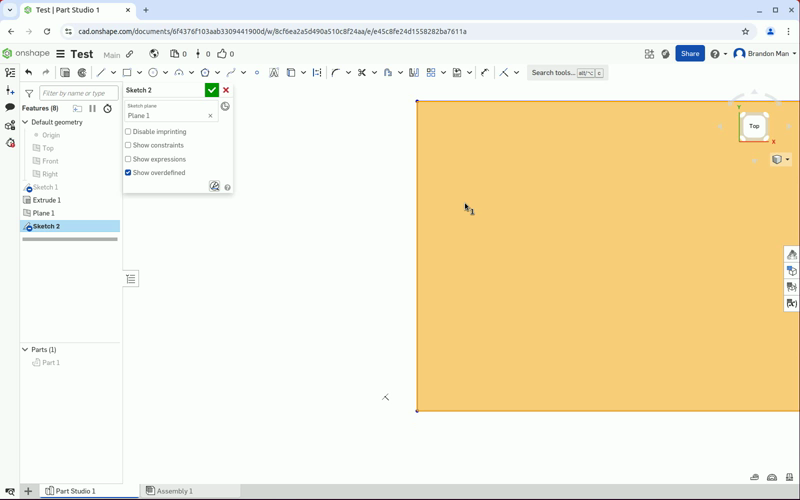
scroll(-6)
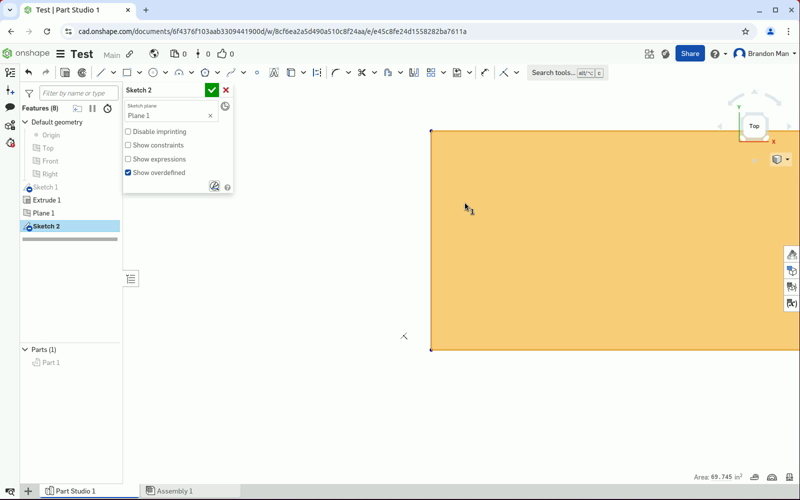
scroll(-6)
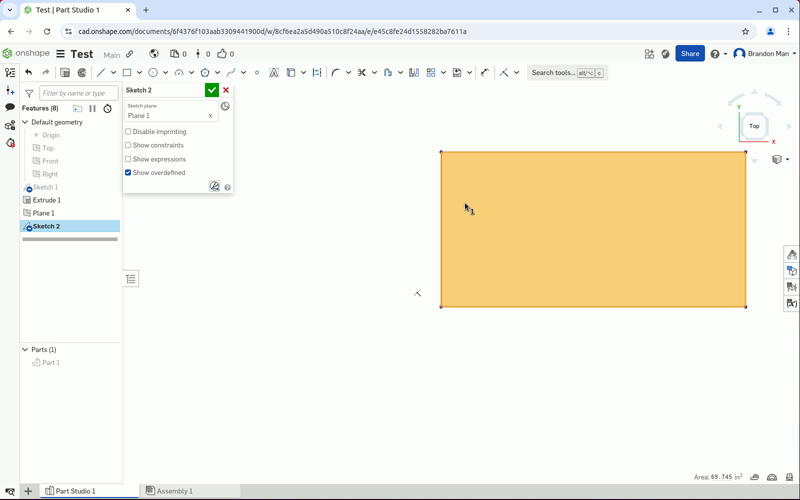
scroll(-6)
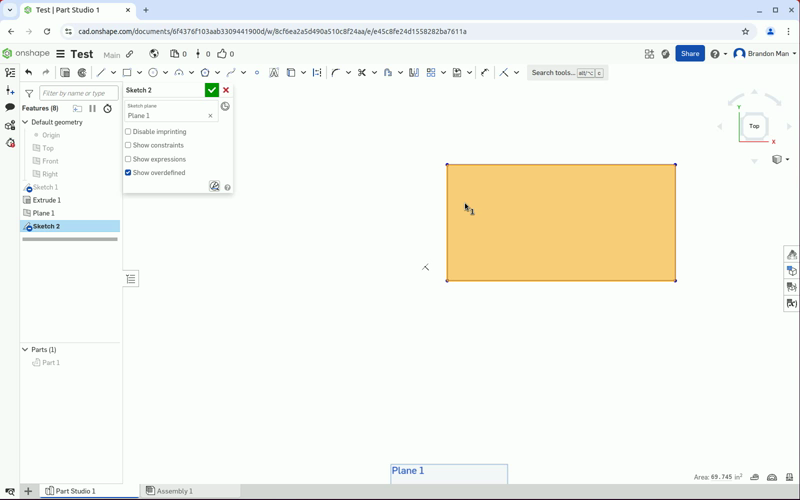
scroll(-6)
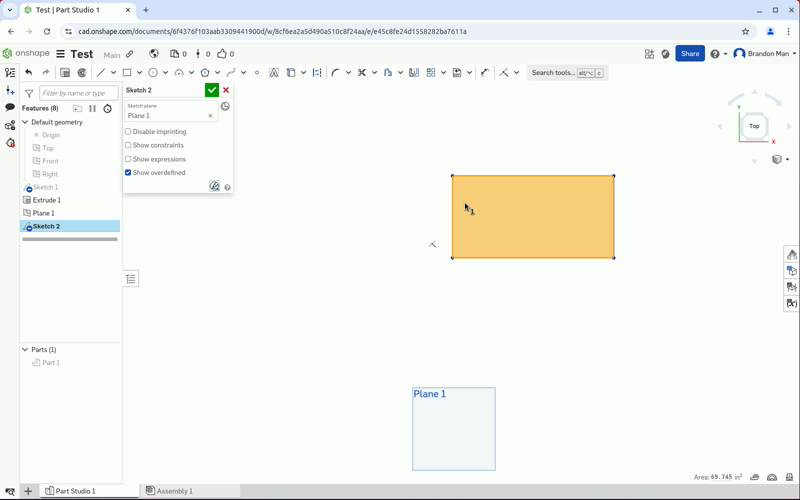
scroll(-6)
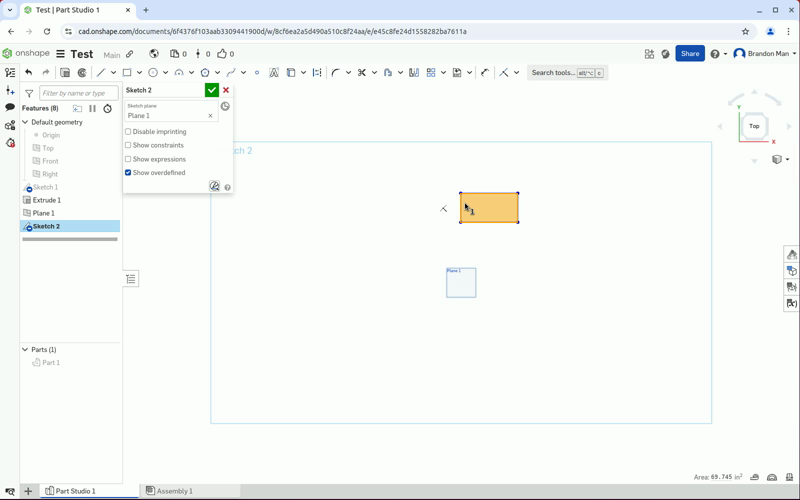
mouse_move(73, 352)
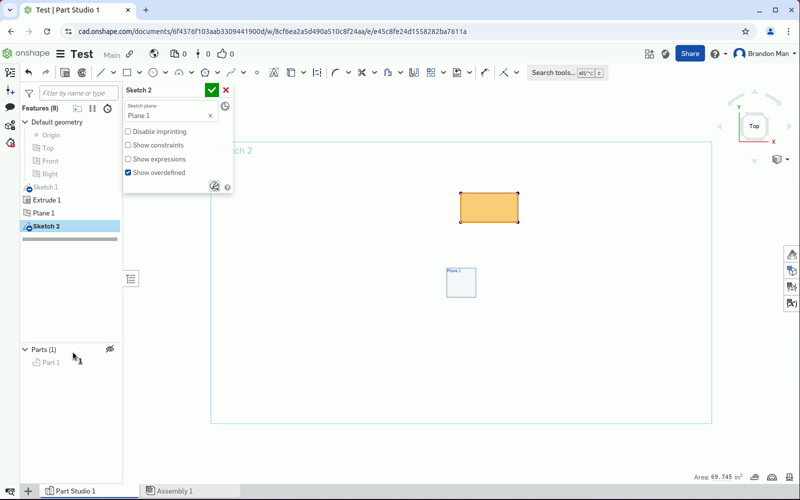
key(shift+y)
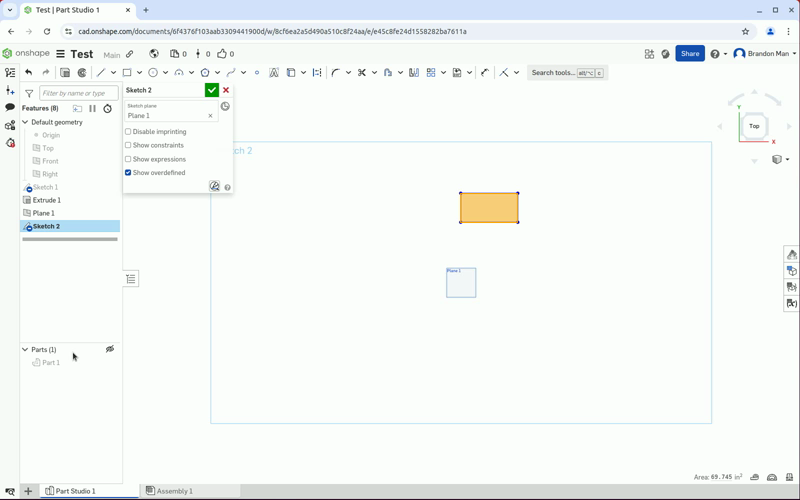
key(shift+e)
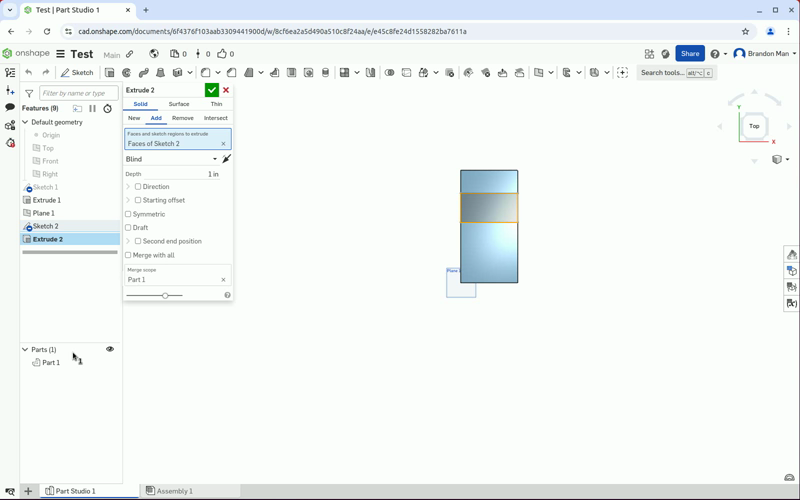
mouse_move(143, 106)
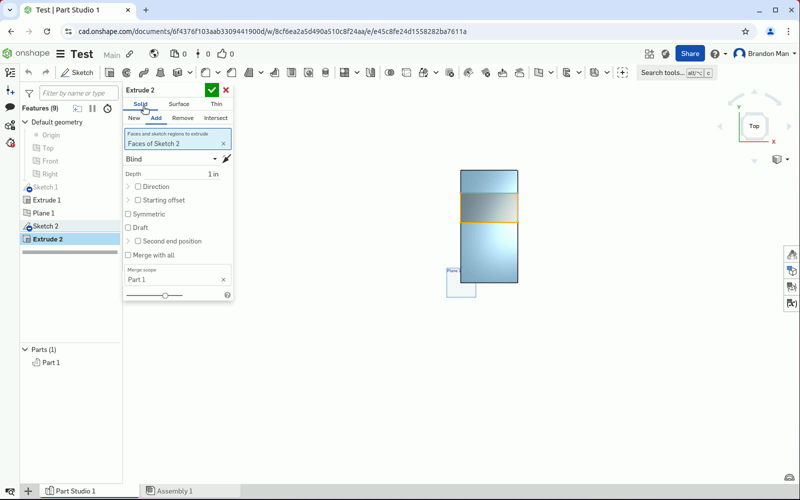
click(143, 106)
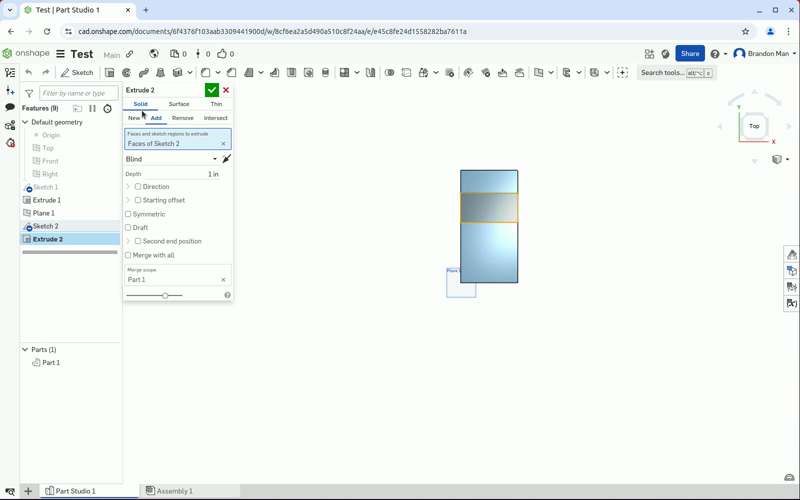
mouse_move(137, 120)
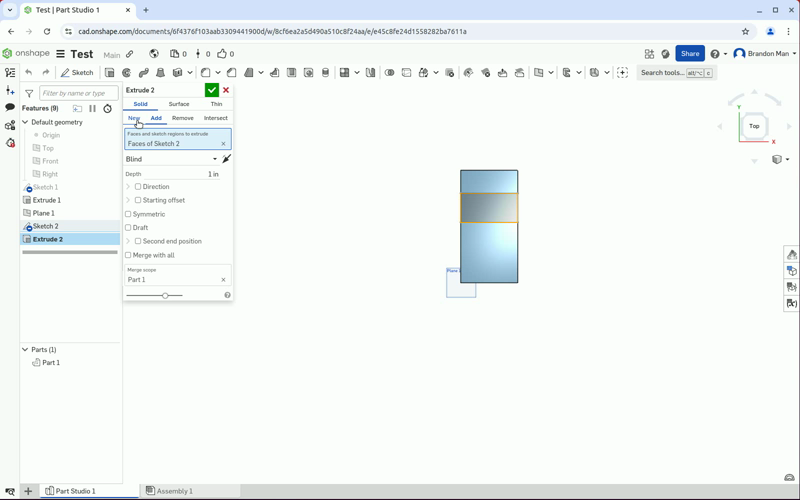
click(137, 120)
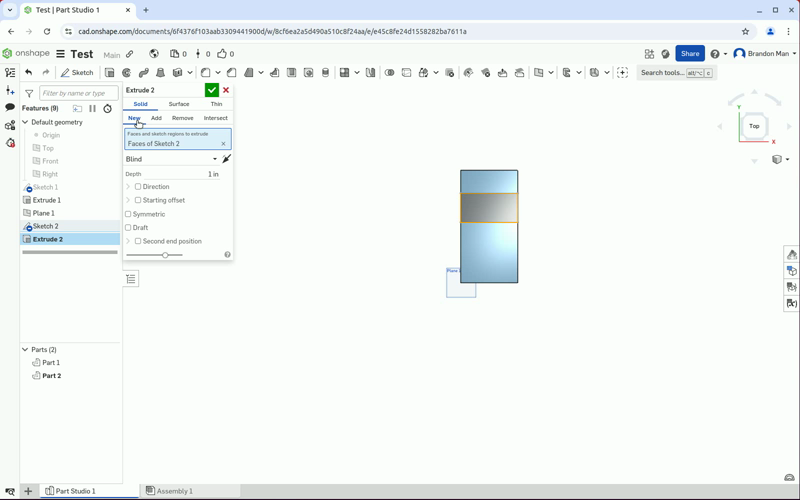
key(tab, 4)
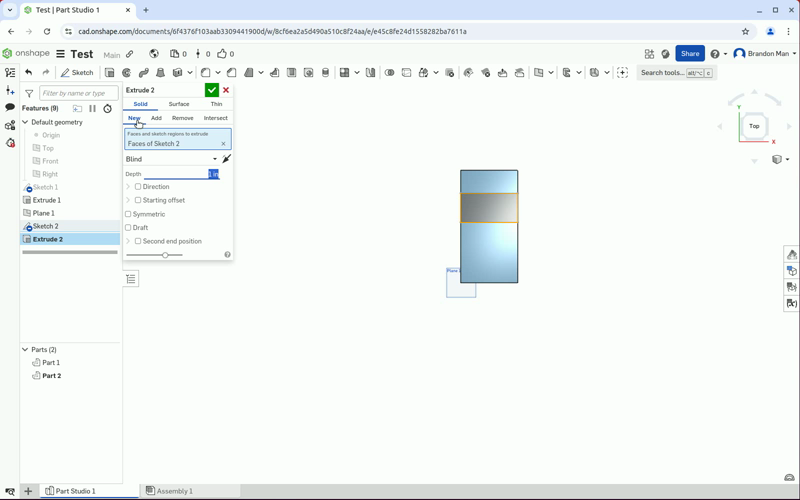
text(5.777)
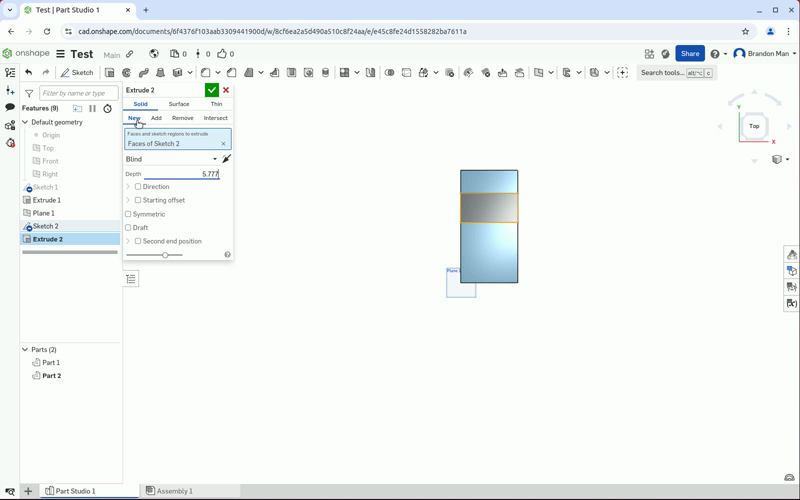
key(enter)
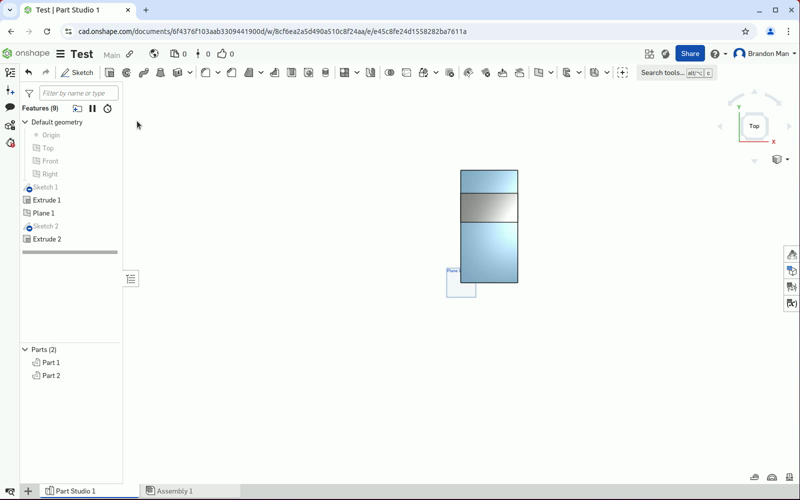
key(shift+h)
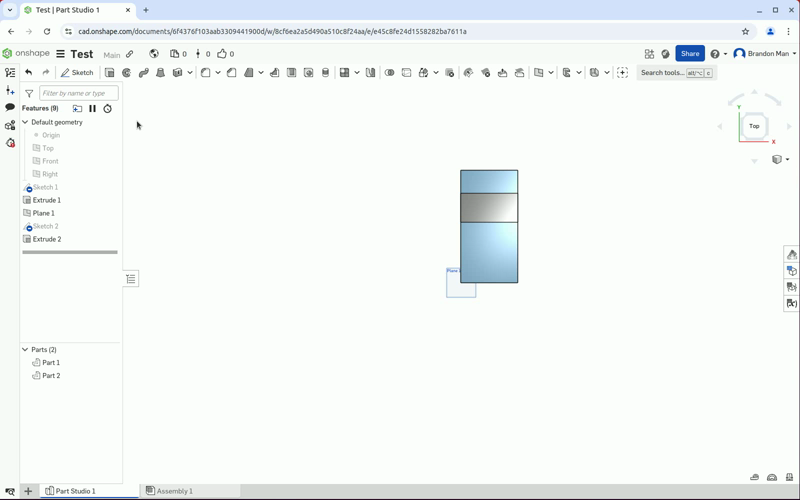
key(shift+h)
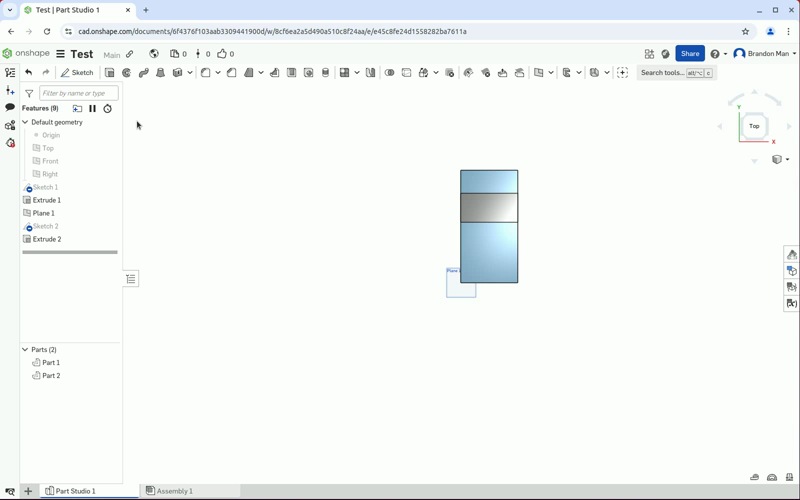
mouse_move(73, 189)
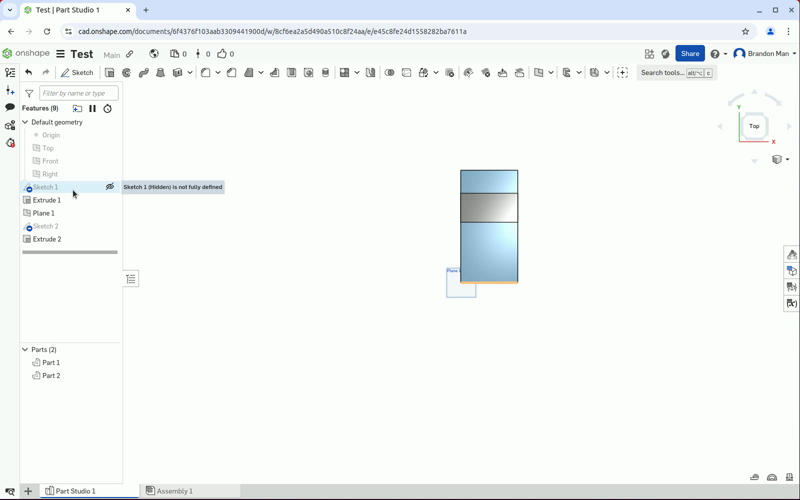
click(73, 189)
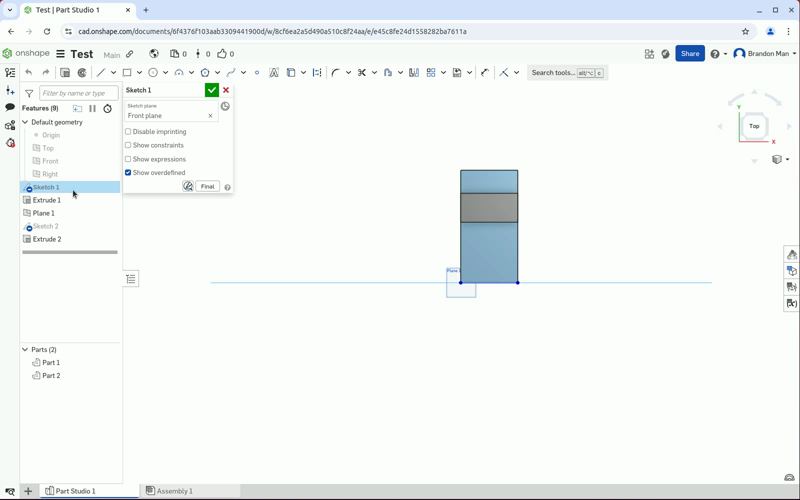
mouse_move(229, 92)
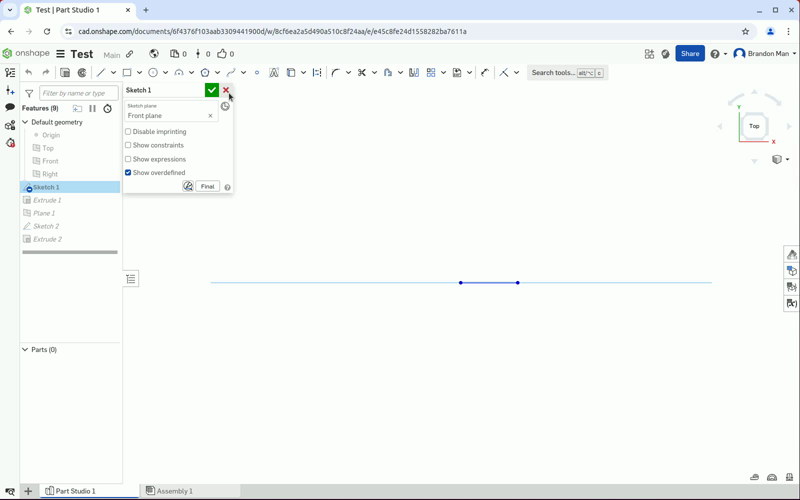
click(229, 92)
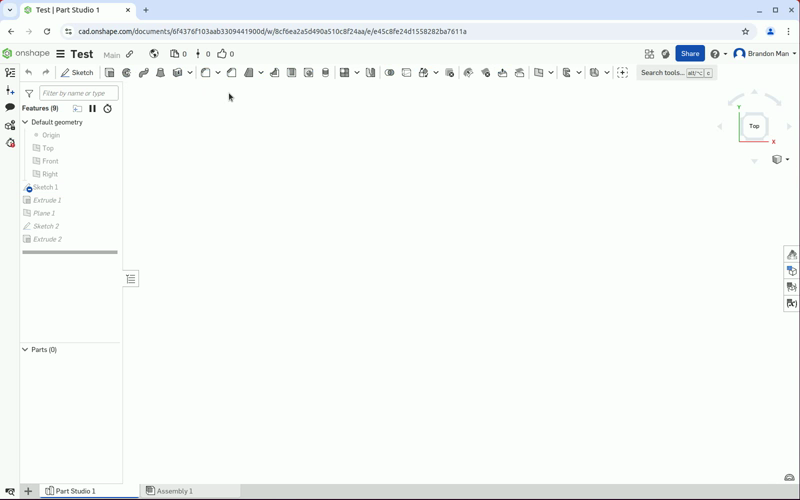
key(shift+s)
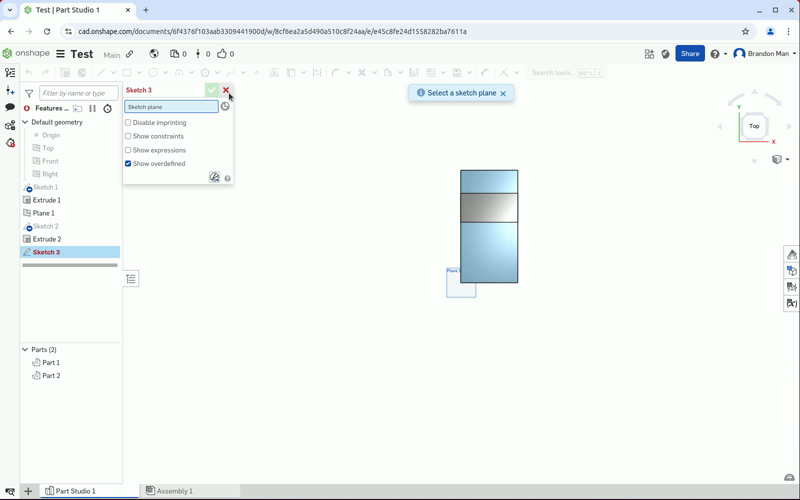
mouse_move(73, 215)
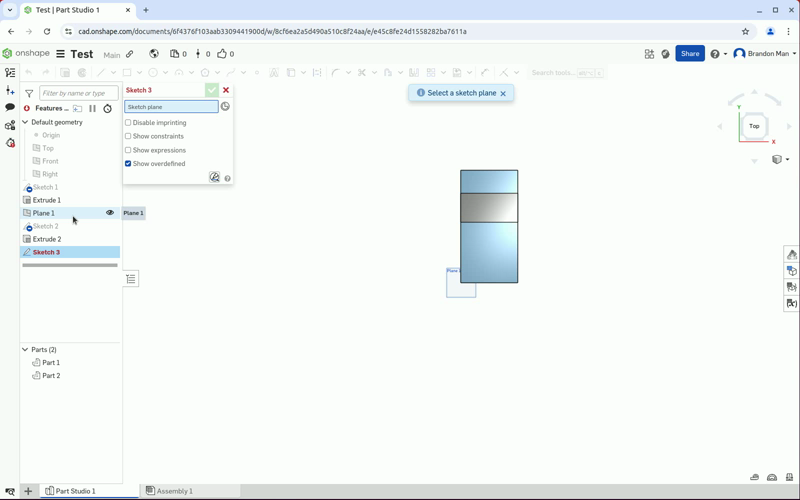
click(73, 215)
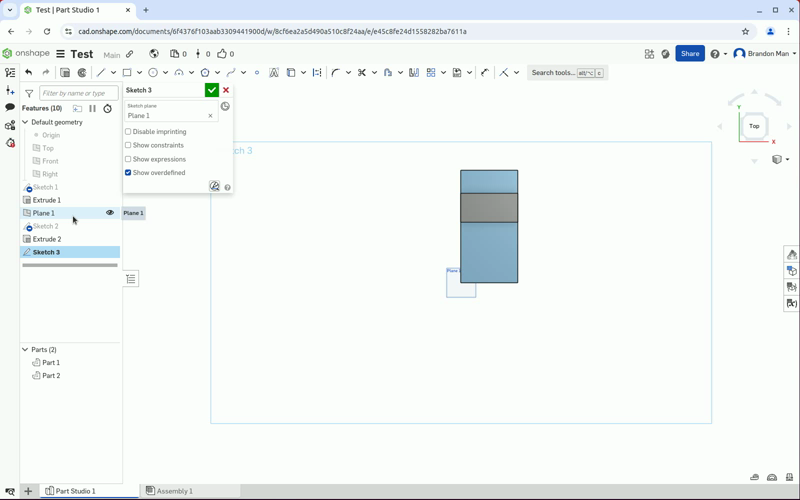
mouse_move(73, 352)
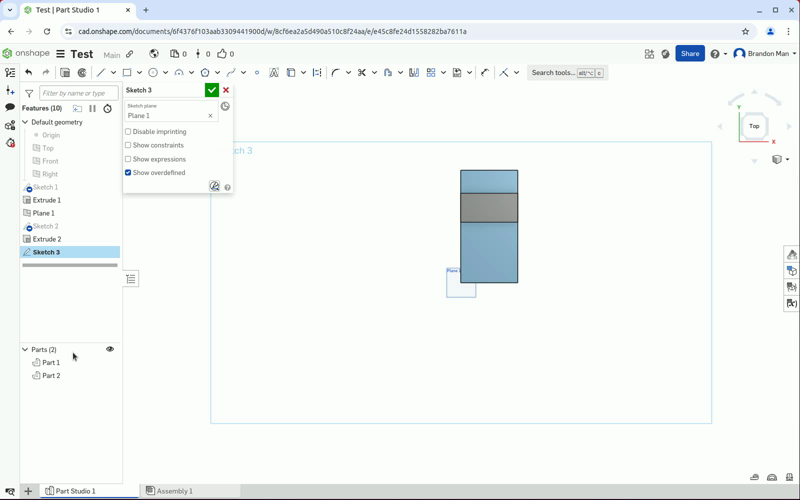
key(y)
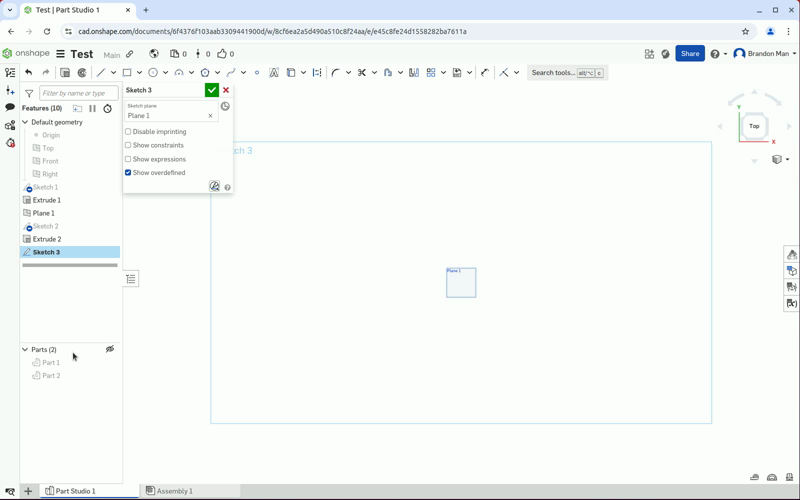
key(l)
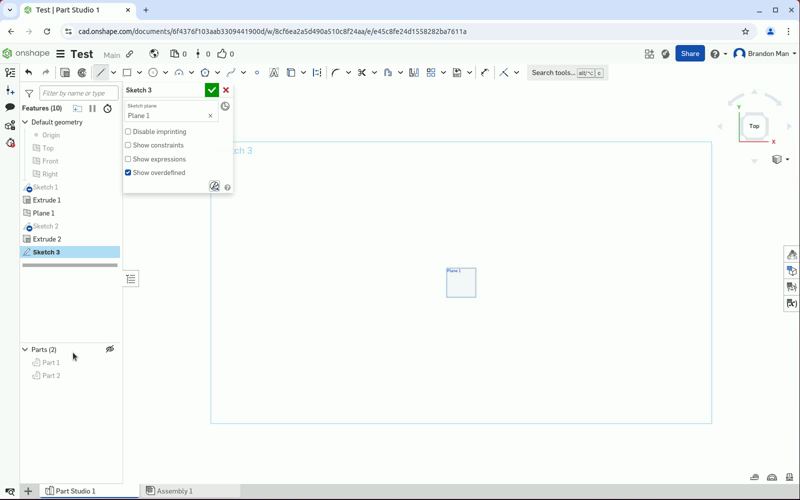
key_down(shift)
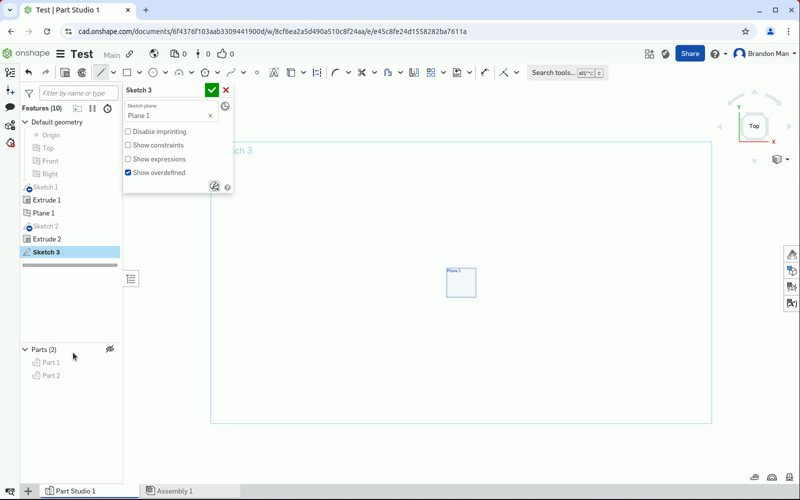
mouse_move(460, 259)
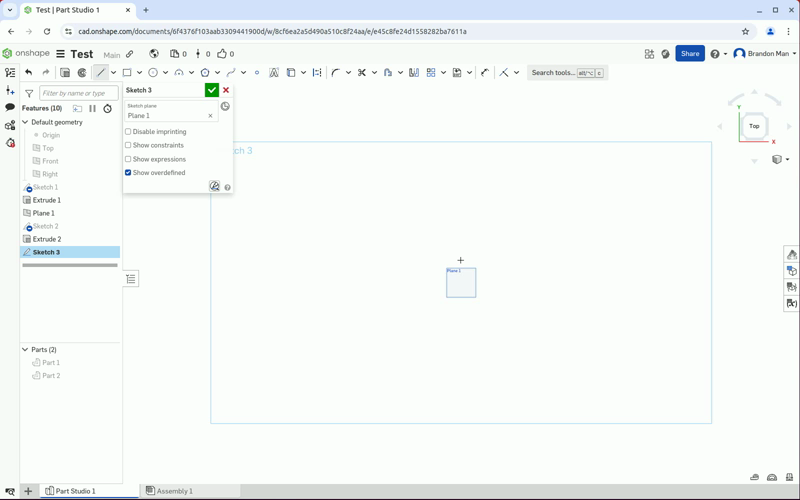
click(460, 259)
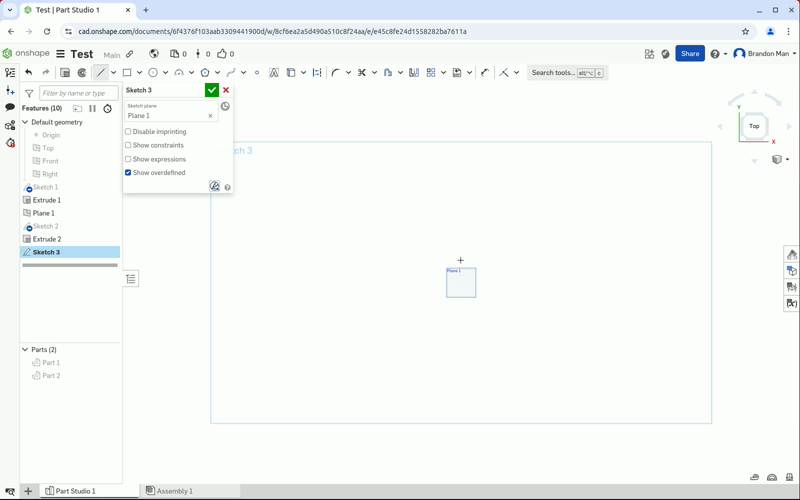
key_up(shift)
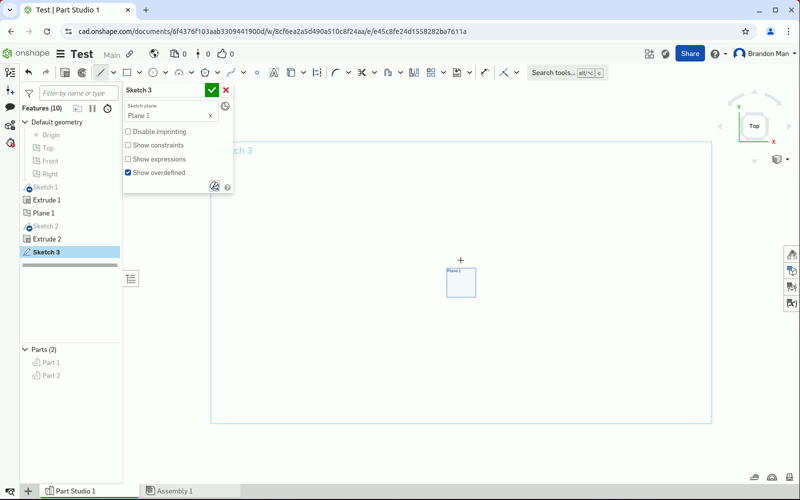
key_down(shift)
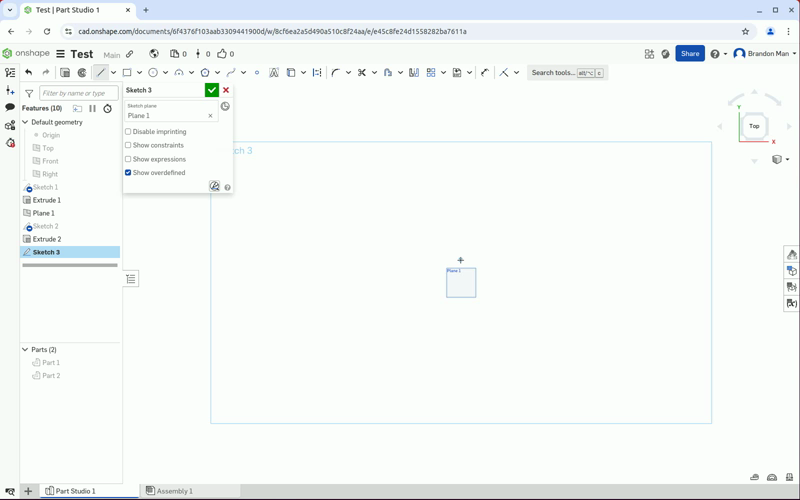
mouse_move(490, 259)
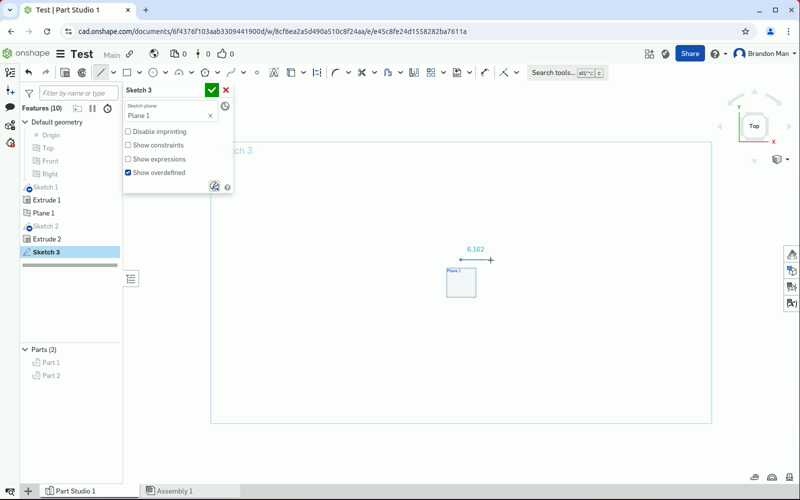
mouse_move(517, 259)
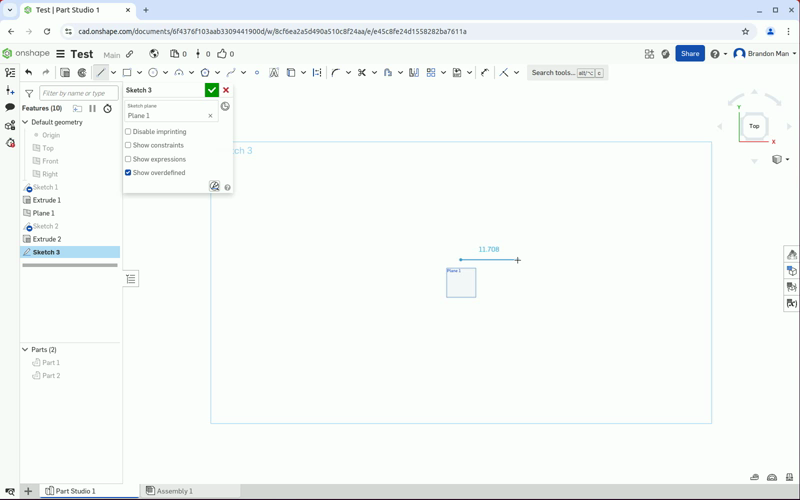
click(517, 259)
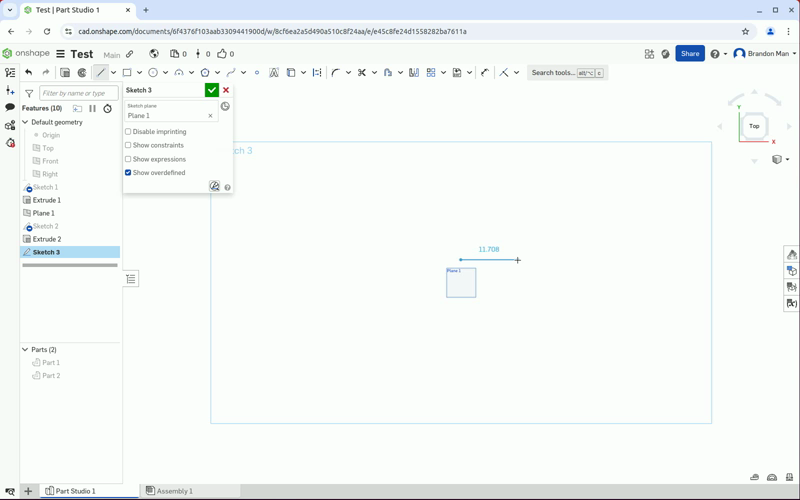
key_up(shift)
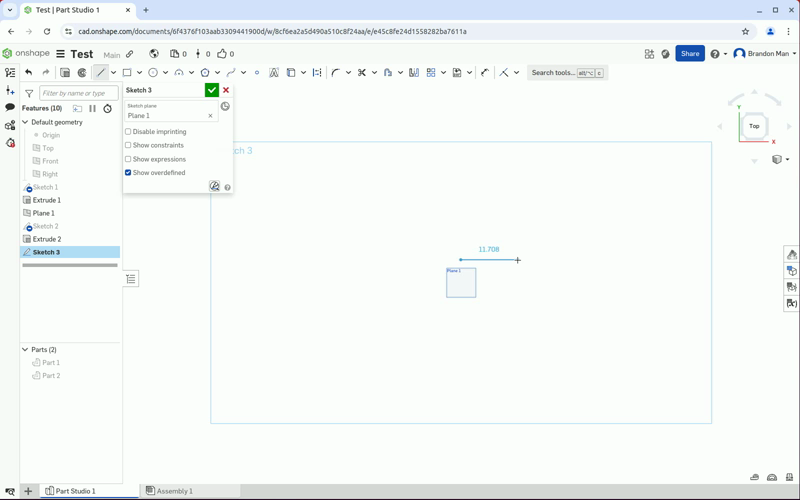
key_down(shift)
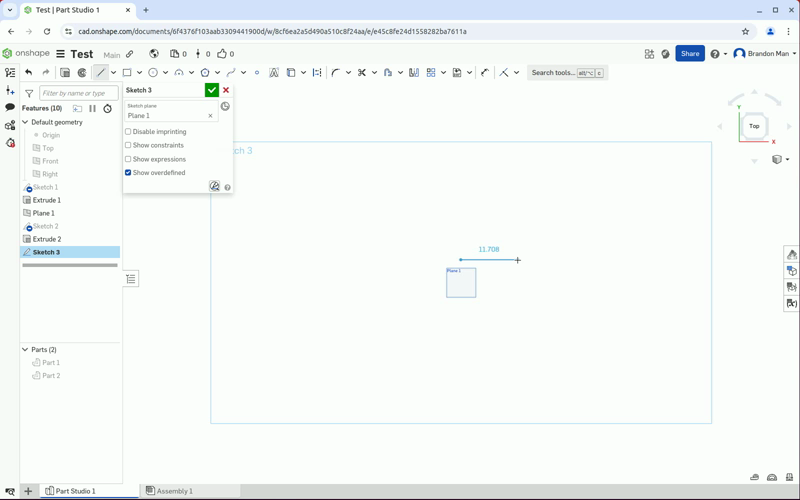
mouse_move(547, 259)
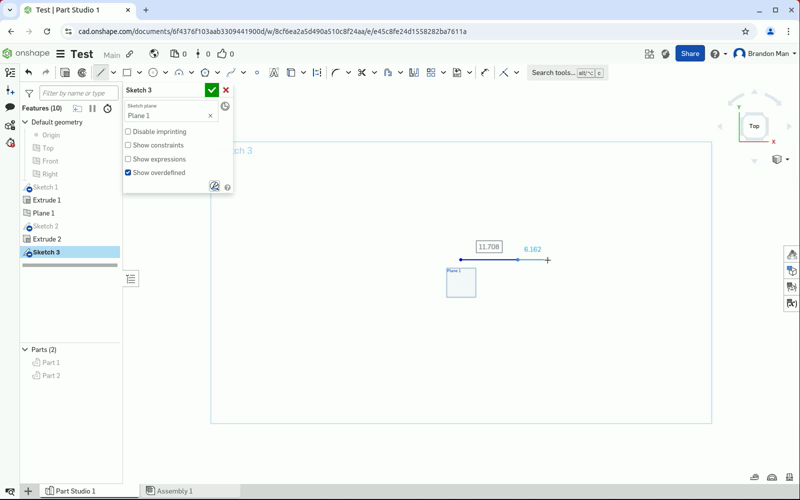
mouse_move(517, 230)
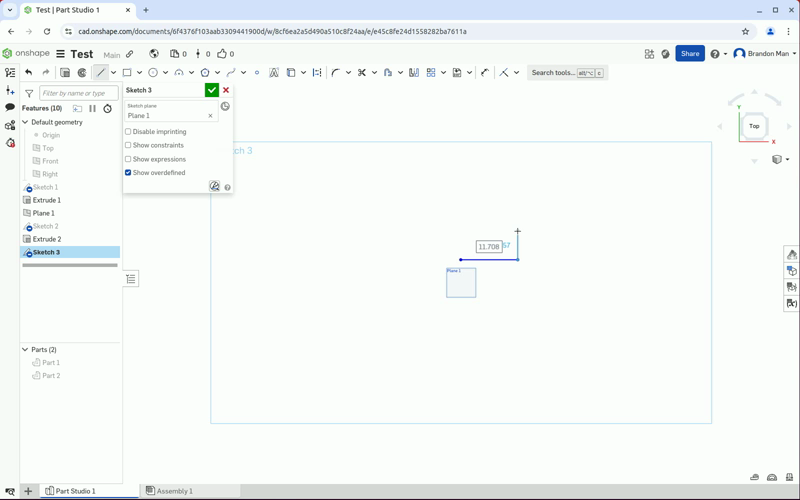
click(517, 230)
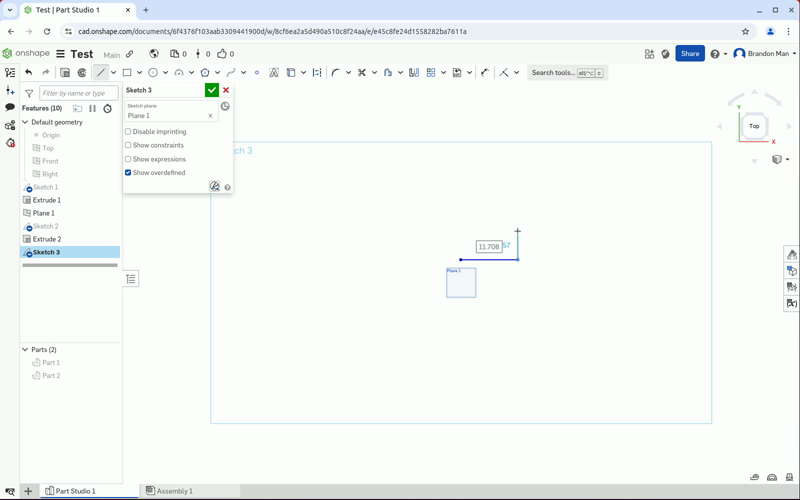
key_up(shift)
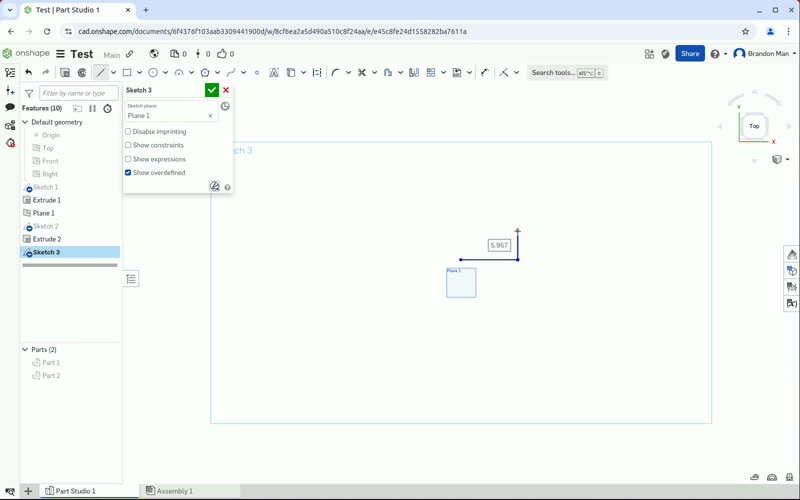
key_down(shift)
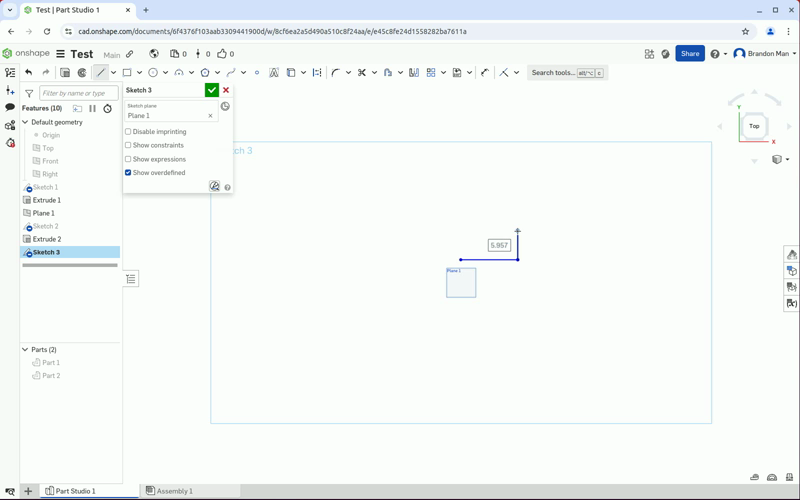
mouse_move(547, 230)
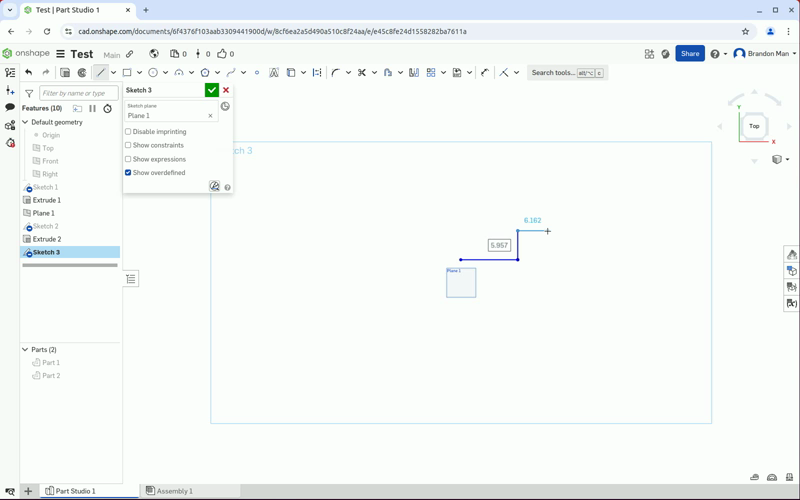
mouse_move(460, 230)
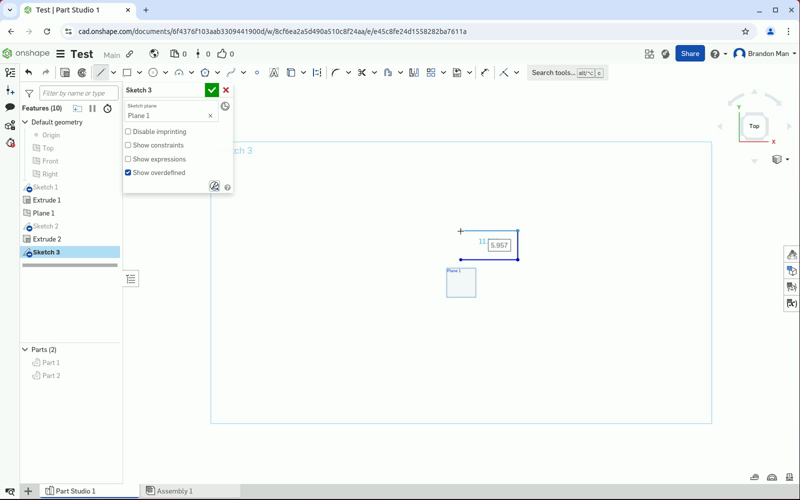
click(460, 230)
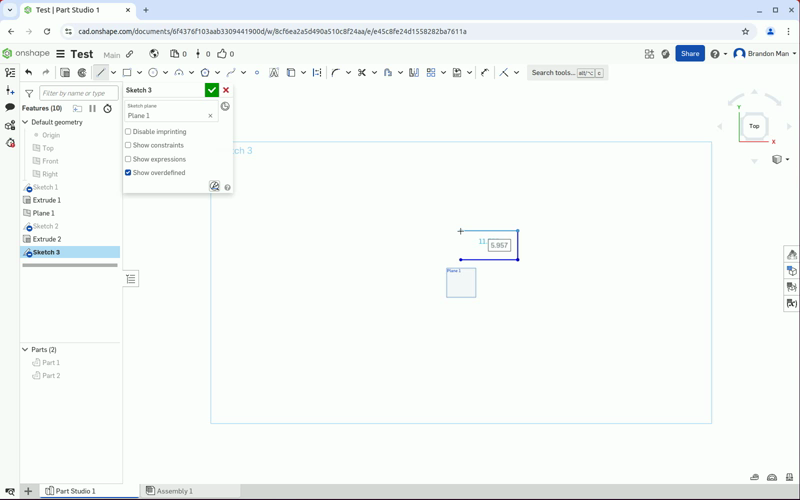
key_up(shift)
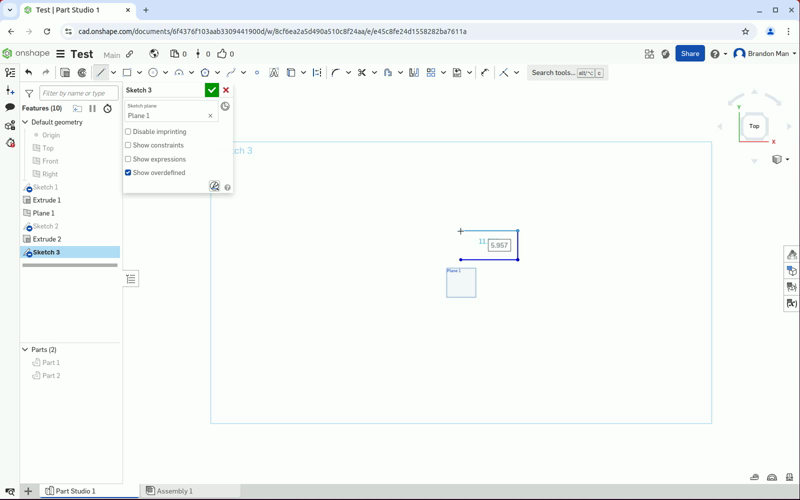
mouse_move(490, 230)
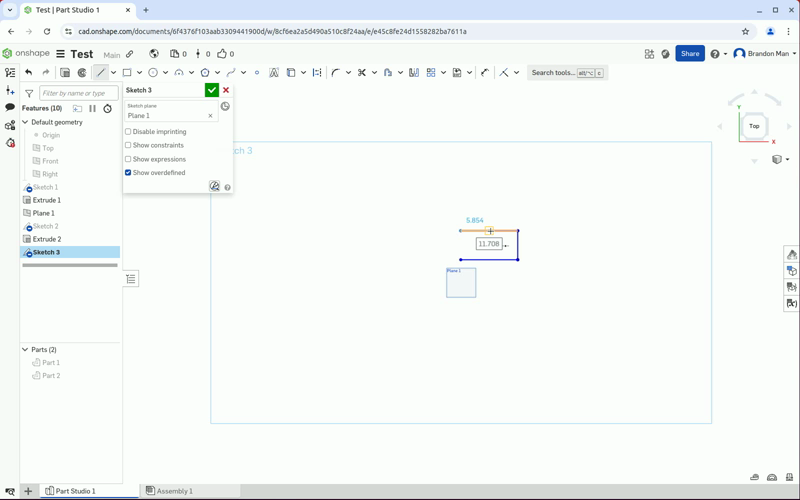
key_down(shift)
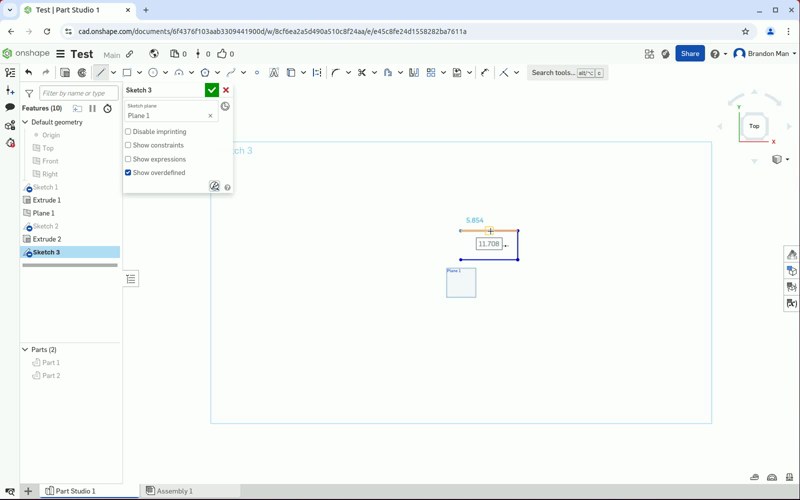
mouse_move(460, 259)
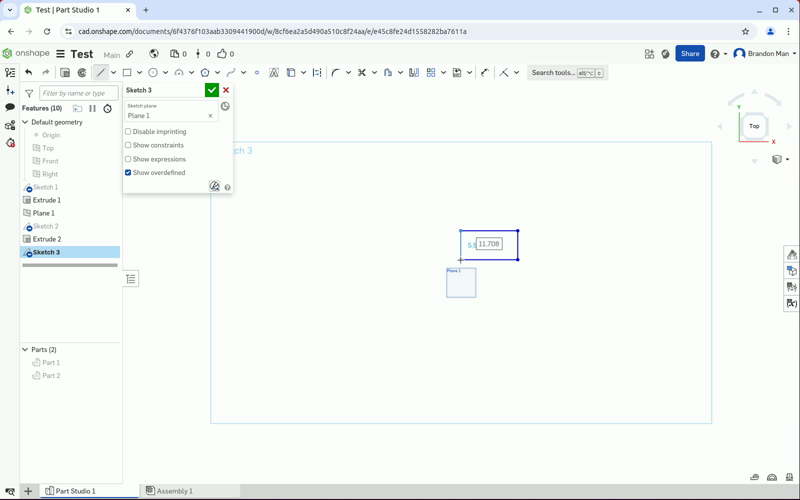
key_up(shift)
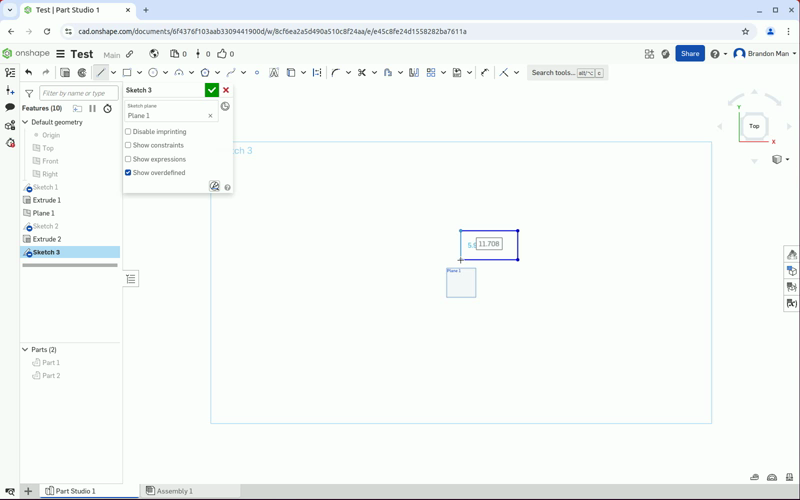
click(460, 259)
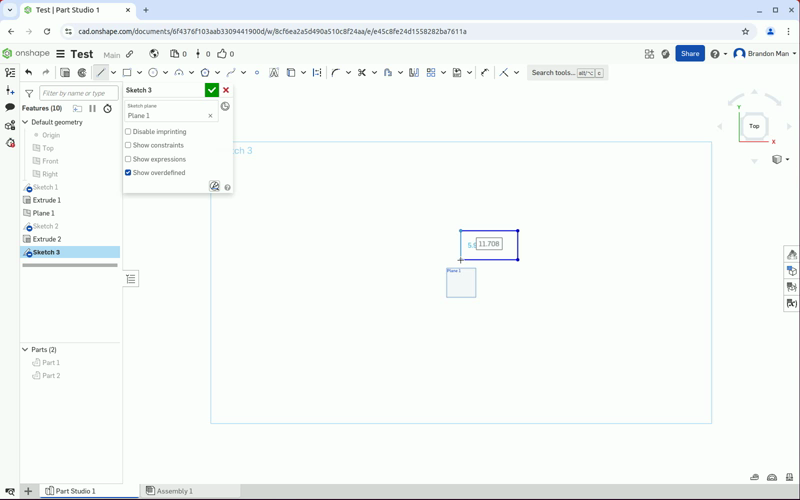
key(esc)
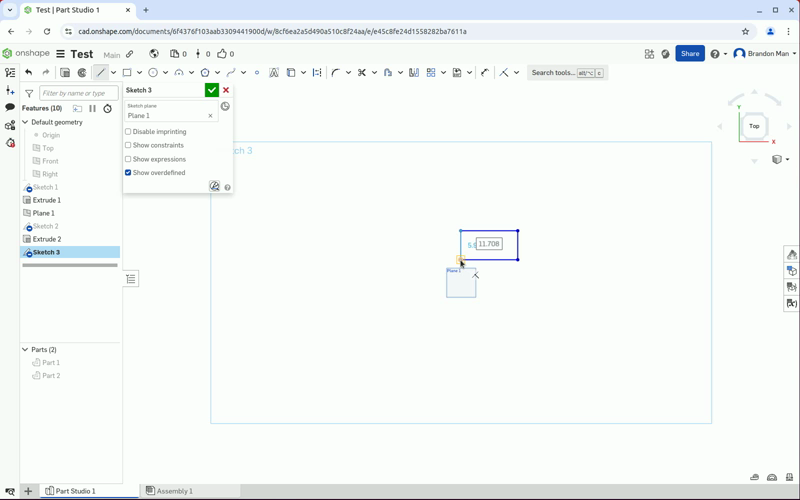
mouse_move(513, 235)
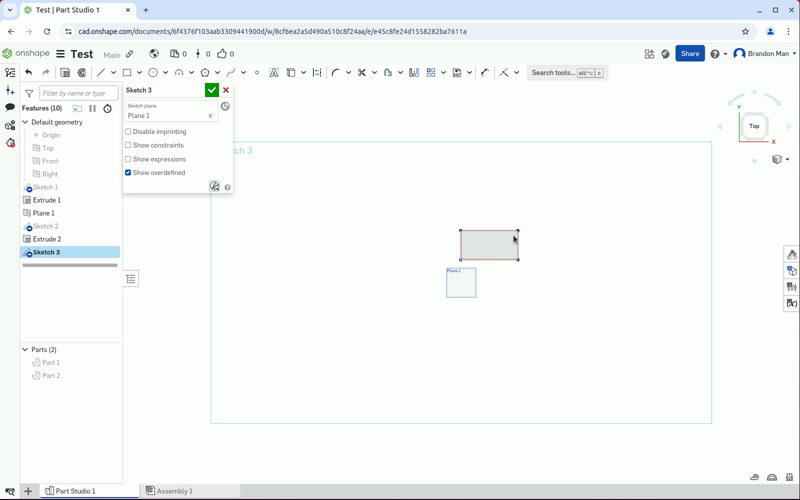
scroll(6)
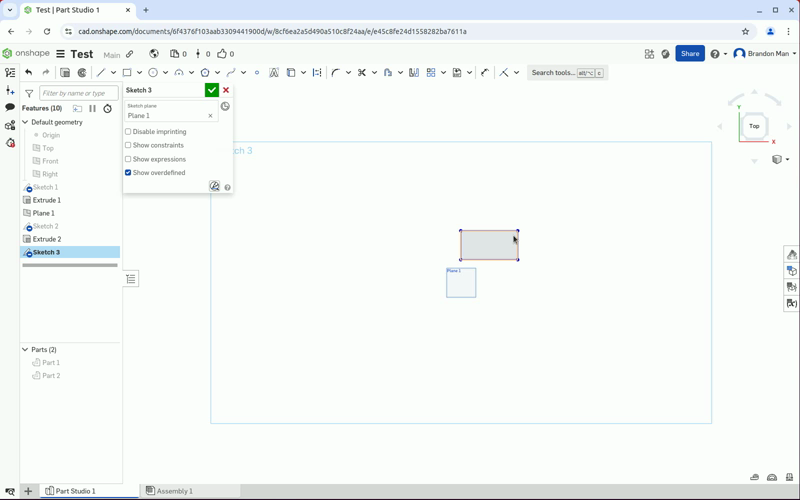
scroll(6)
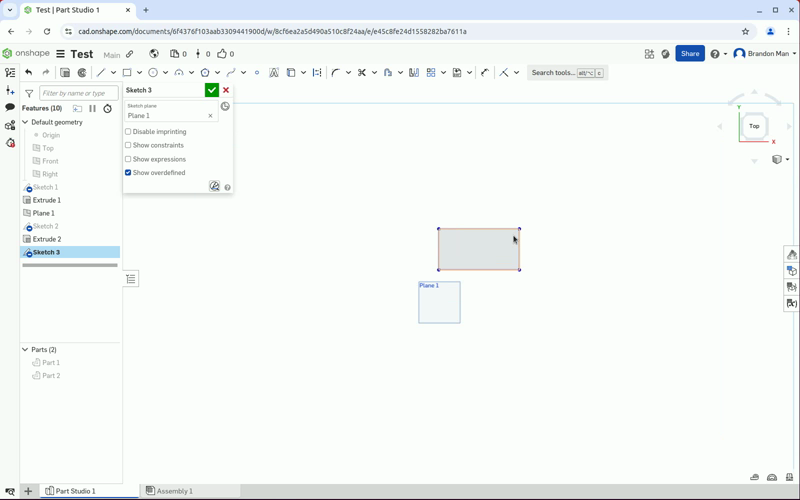
scroll(6)
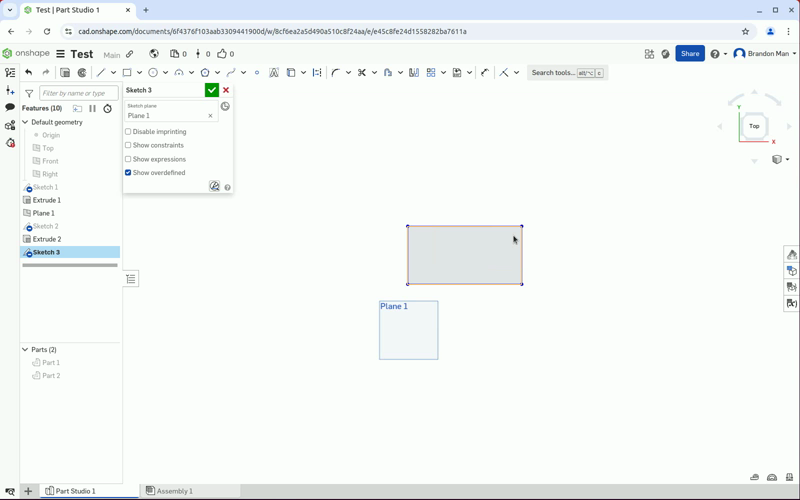
scroll(6)
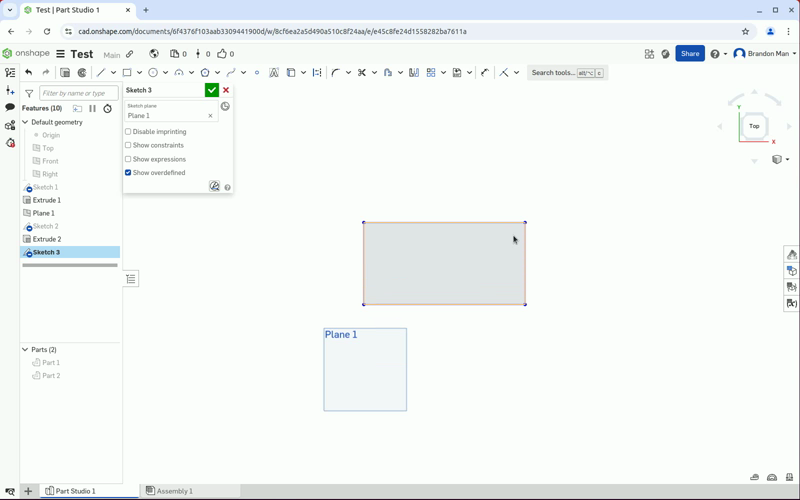
scroll(6)
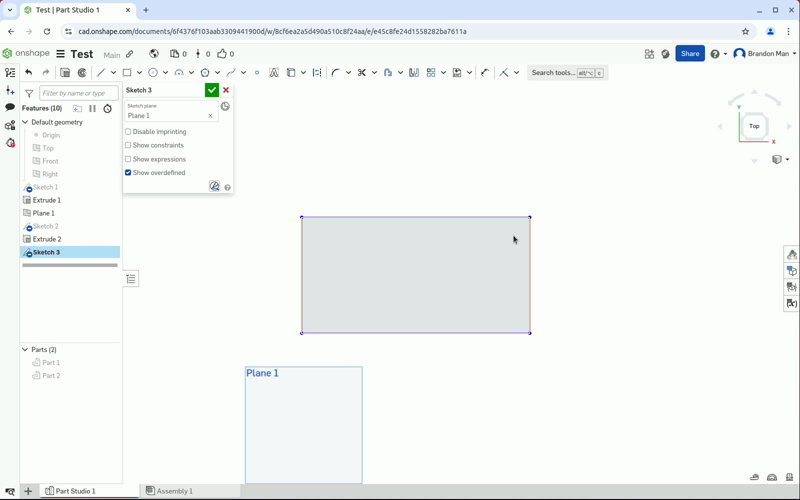
scroll(6)
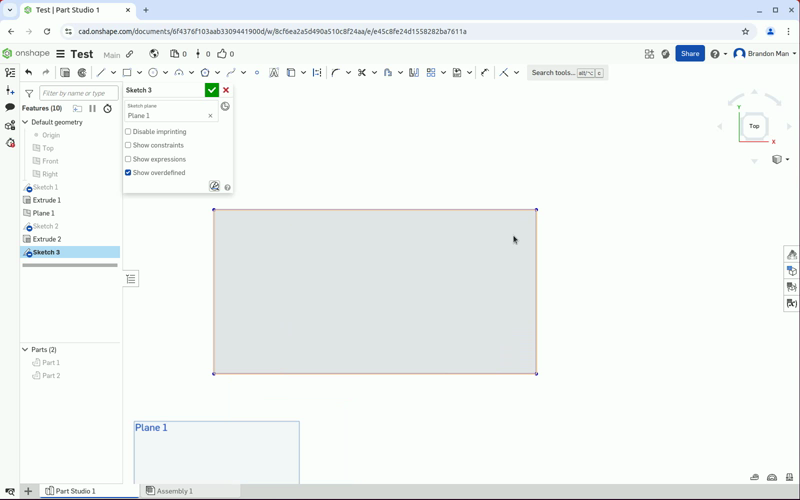
scroll(6)
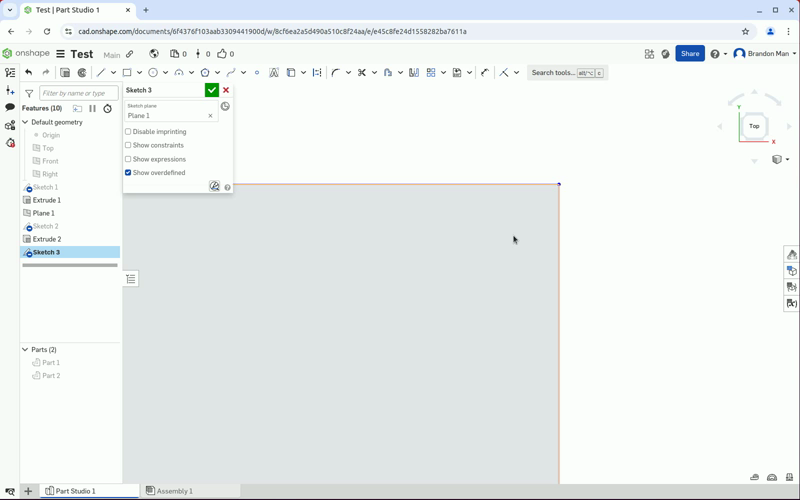
click(513, 235)
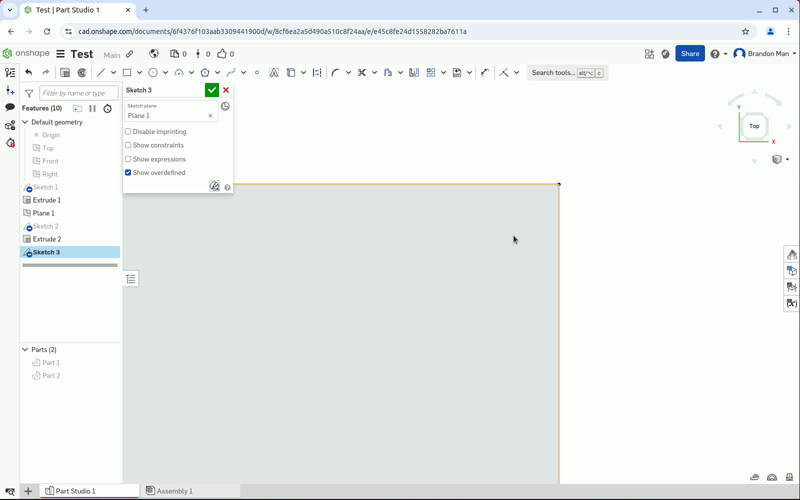
scroll(-6)
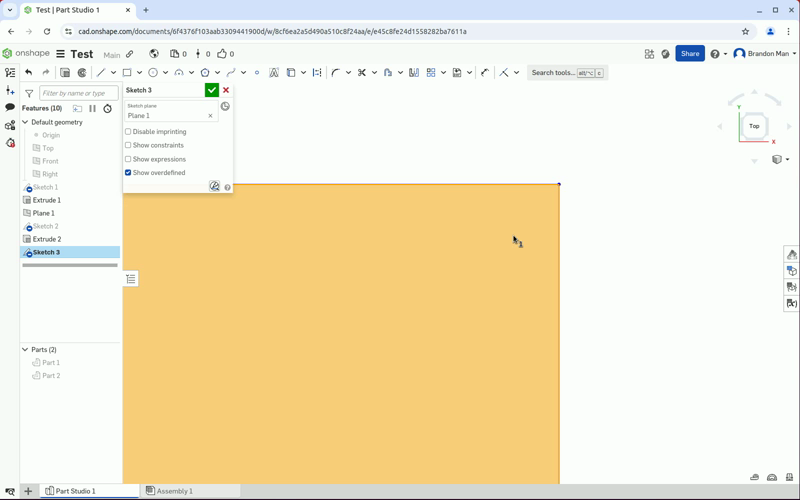
scroll(-6)
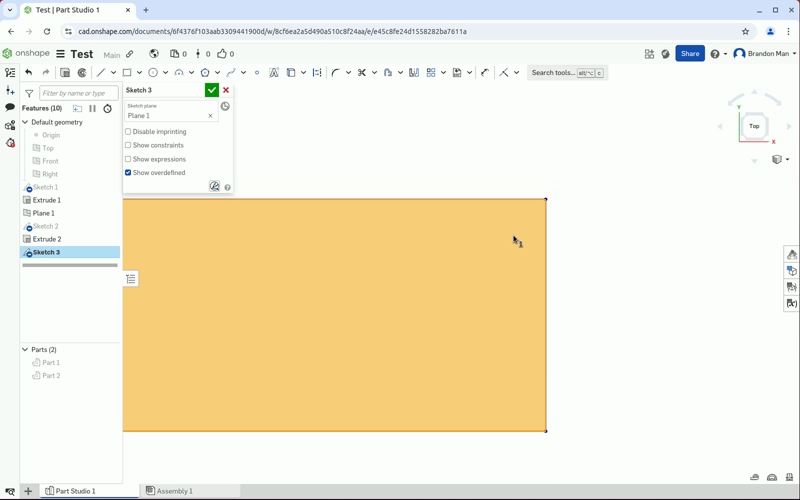
scroll(-6)
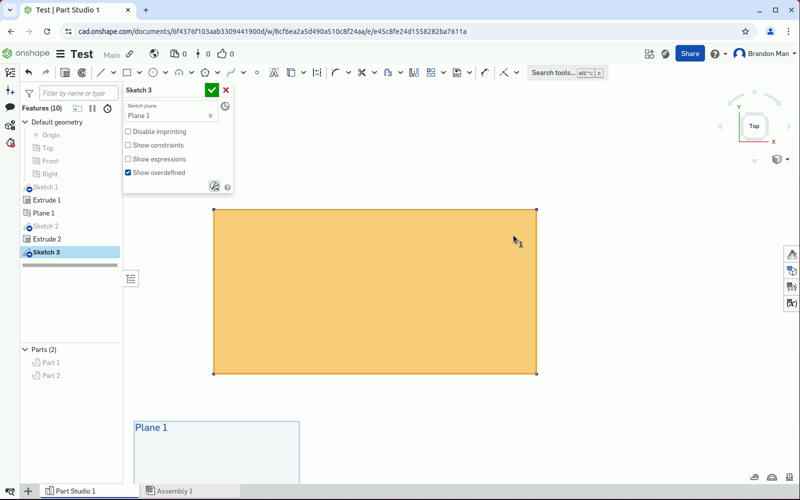
scroll(-6)
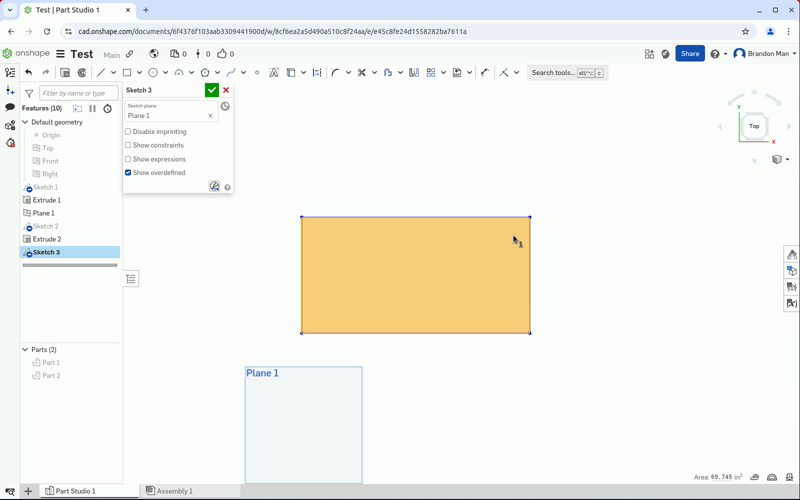
scroll(-6)
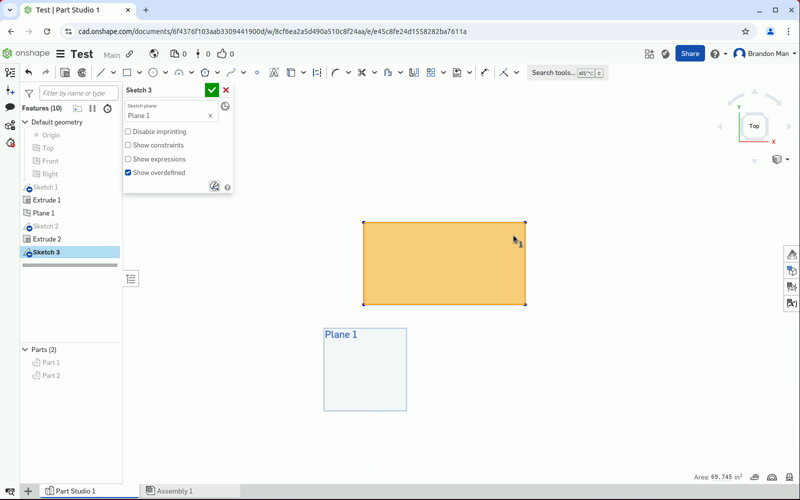
scroll(-6)
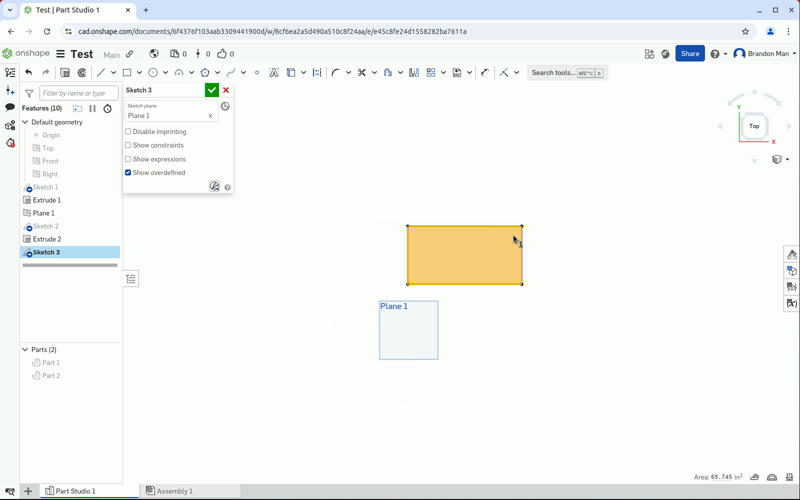
scroll(-6)
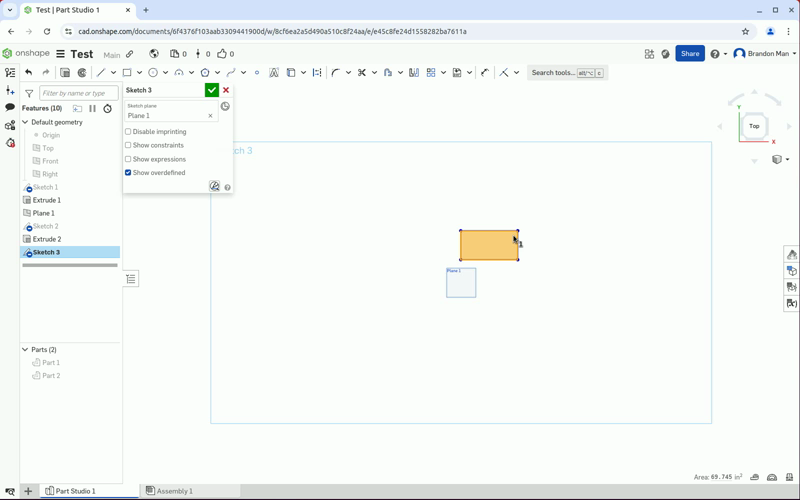
mouse_move(73, 352)
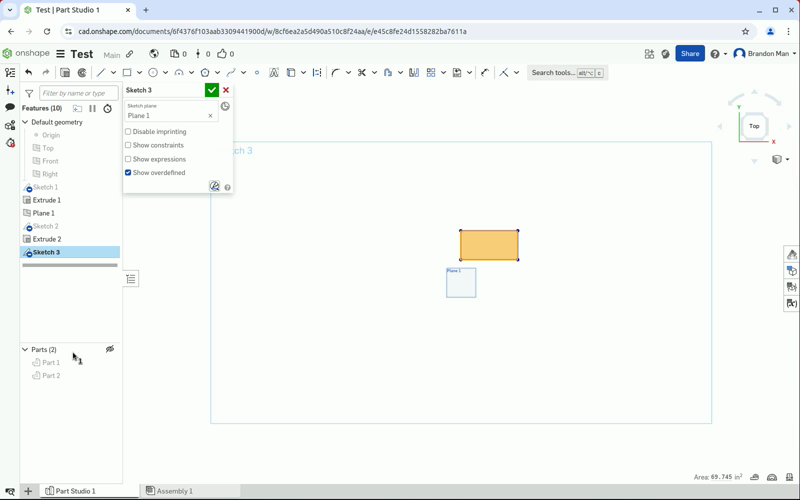
key(shift+y)
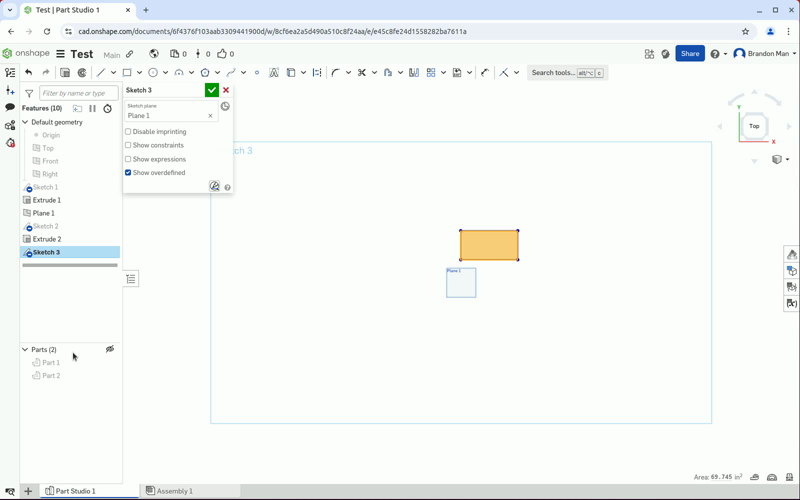
key(shift+e)
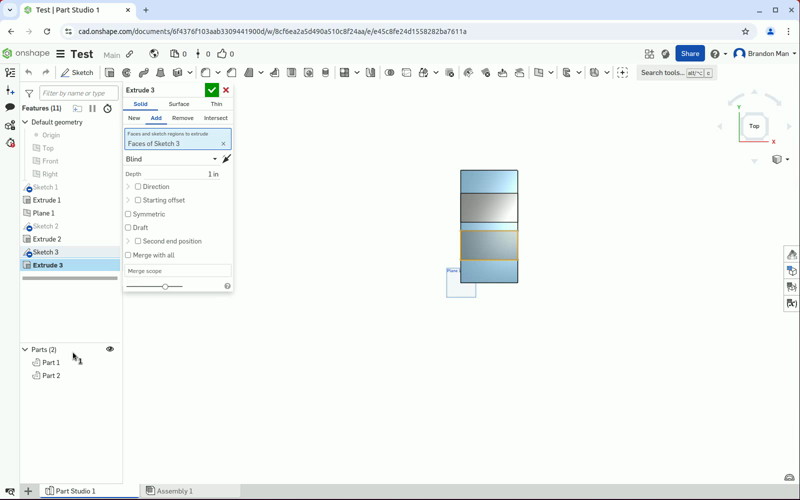
mouse_move(143, 106)
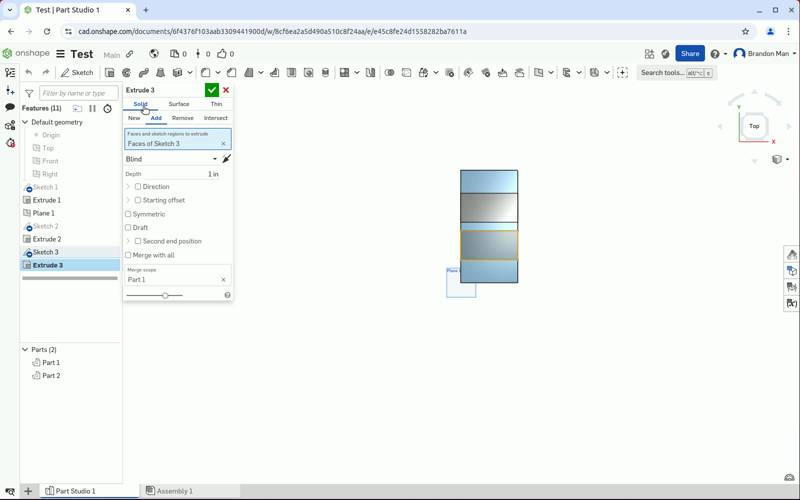
click(143, 106)
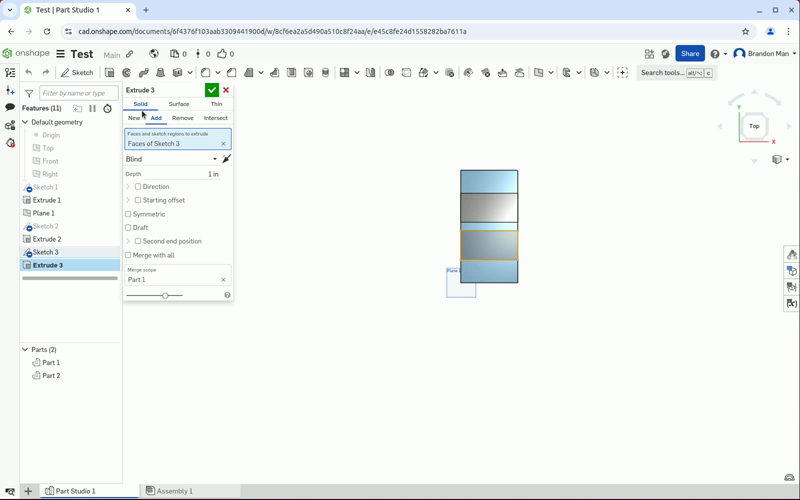
mouse_move(137, 120)
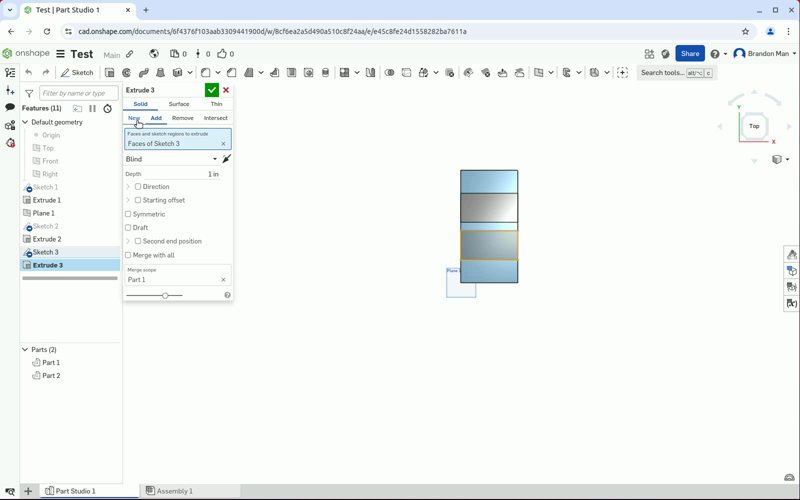
click(137, 120)
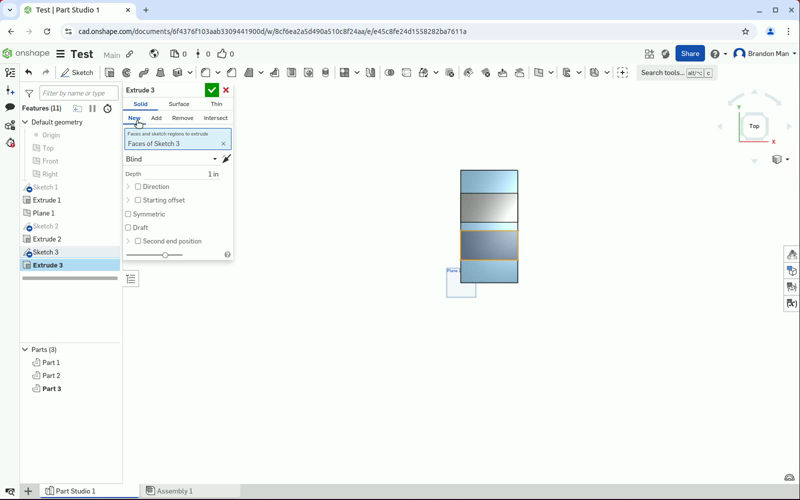
key(tab, 4)
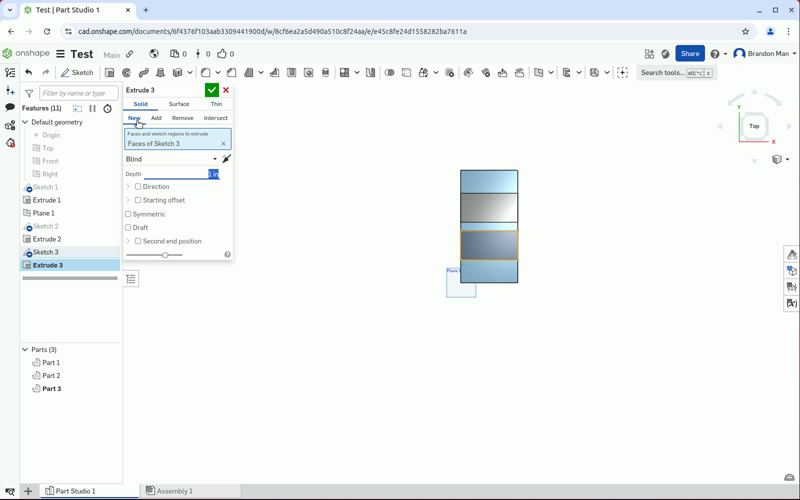
text(5.777)
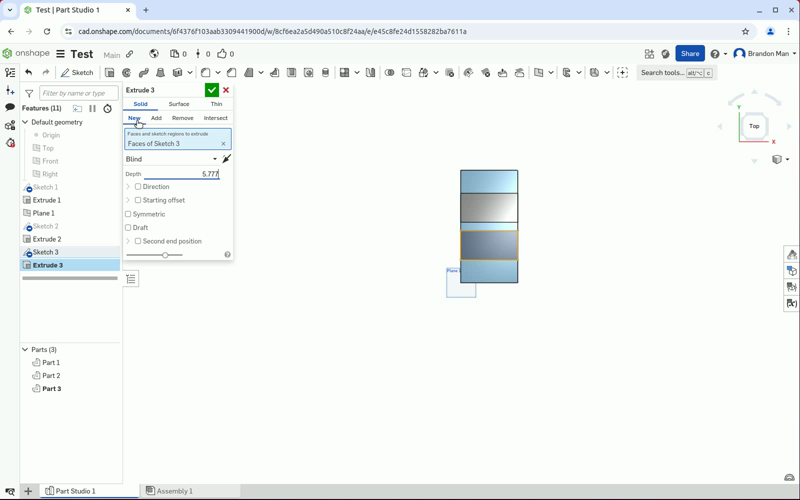
key(enter)
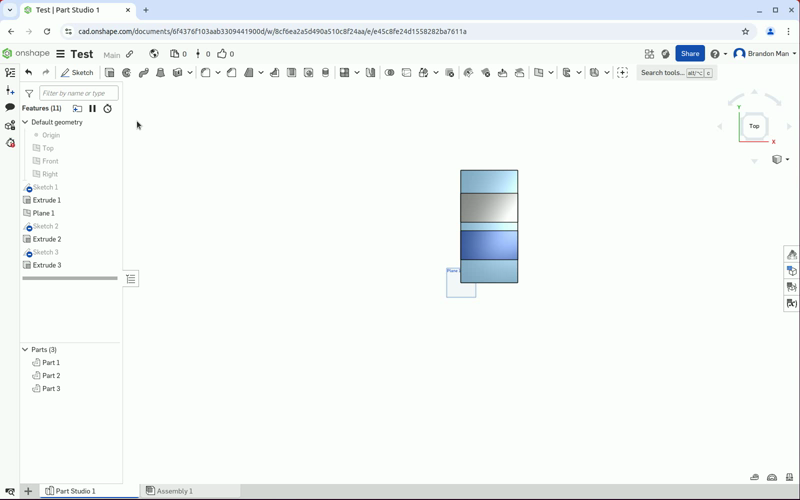
key(shift+h)
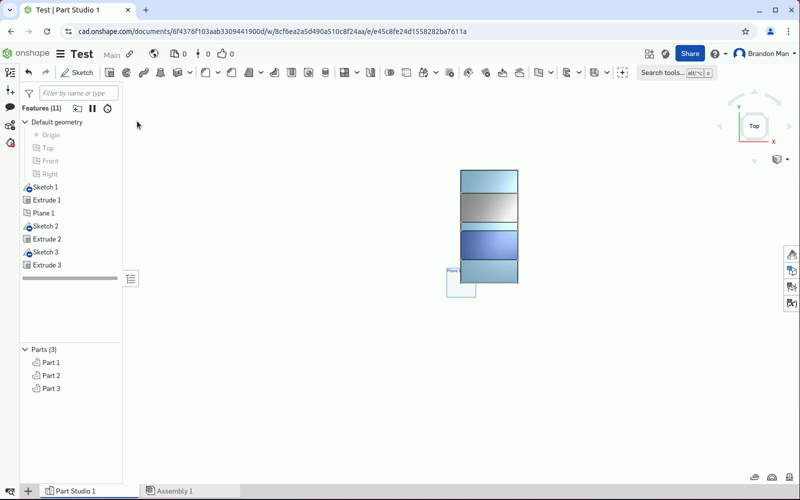
key(shift+h)
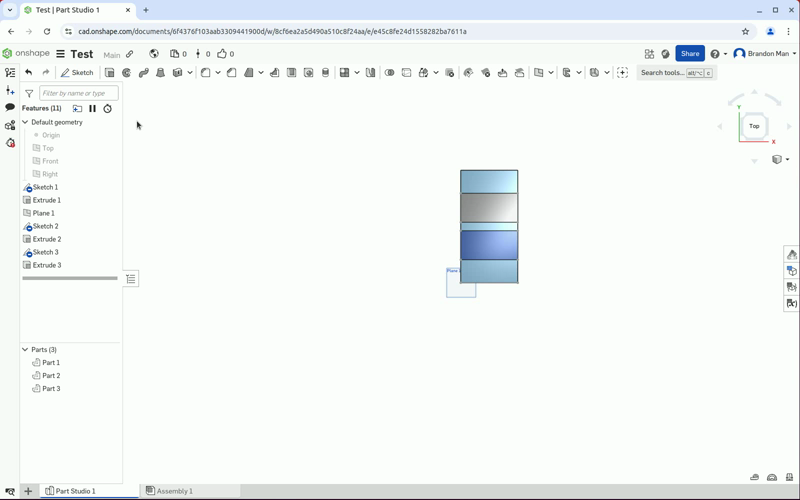
key(shift+7)
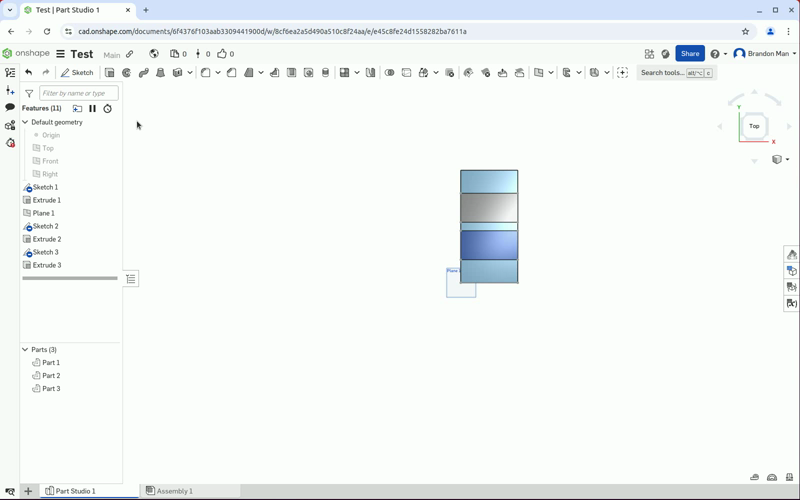
key(up, 3)
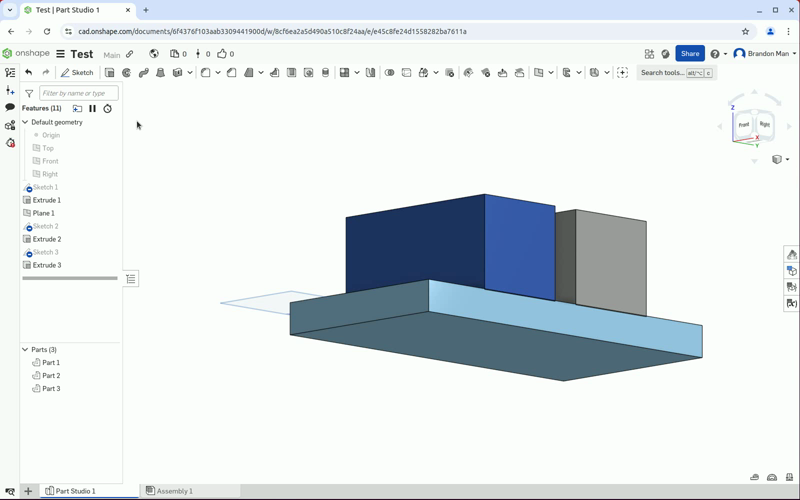
key(left, 3)
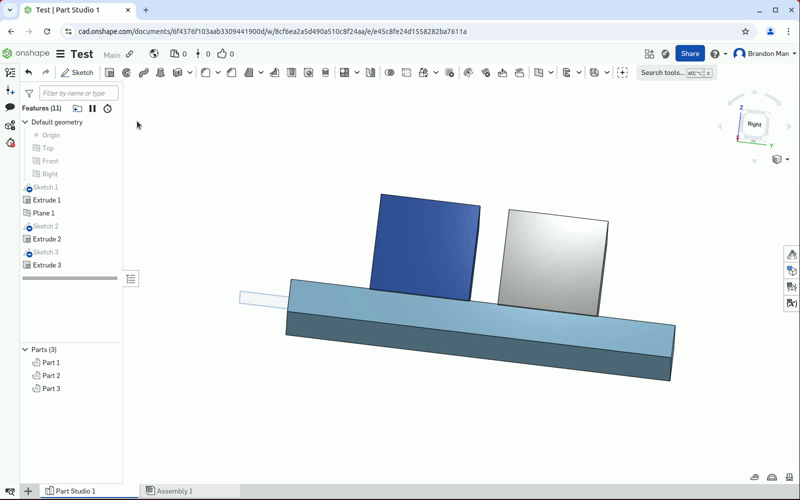
key(right, 3)
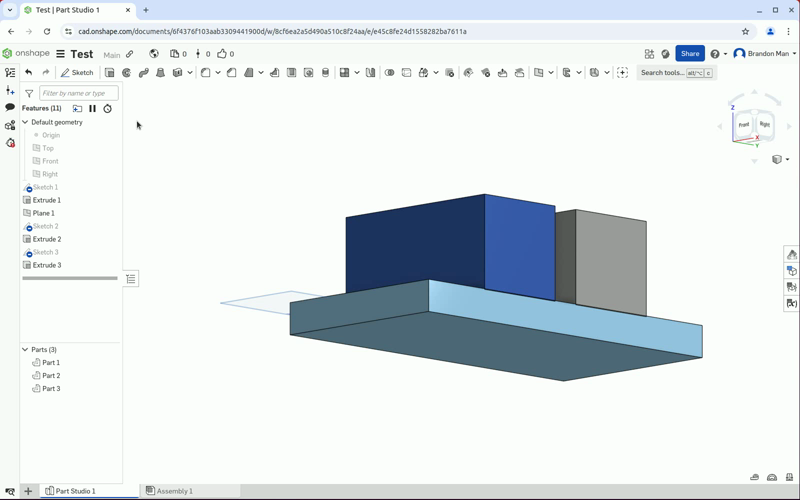
key(down, 3)
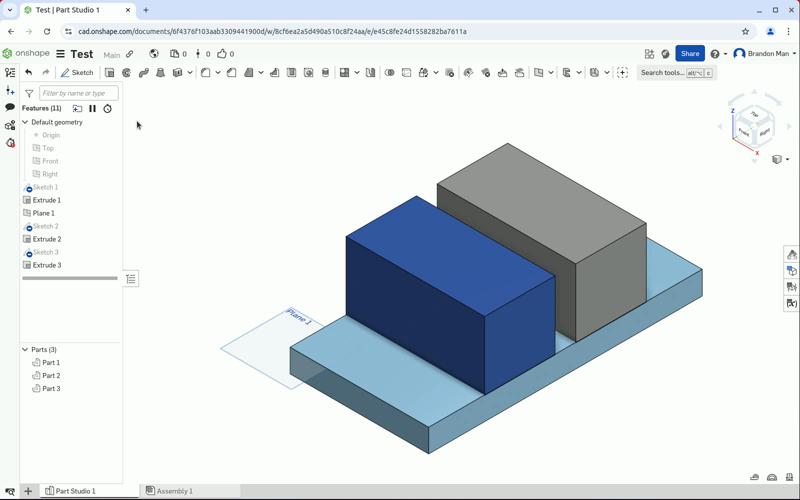
mouse_move(73, 189)
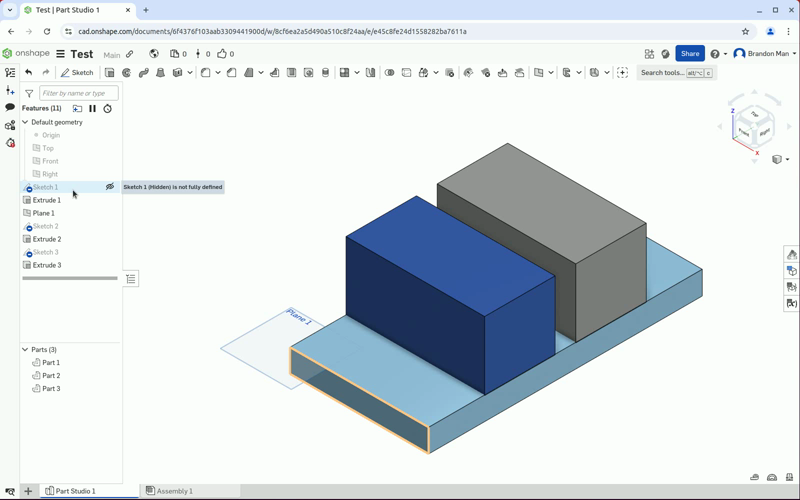
click(73, 189)